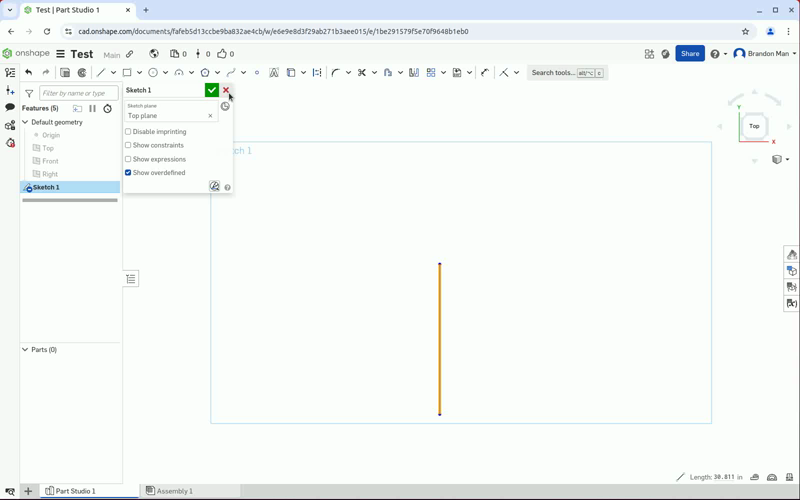
key(shift+h)
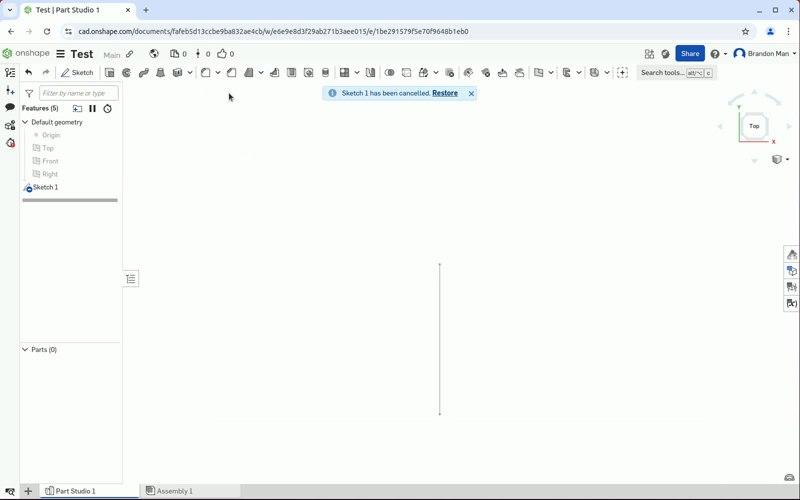
key(shift+s)
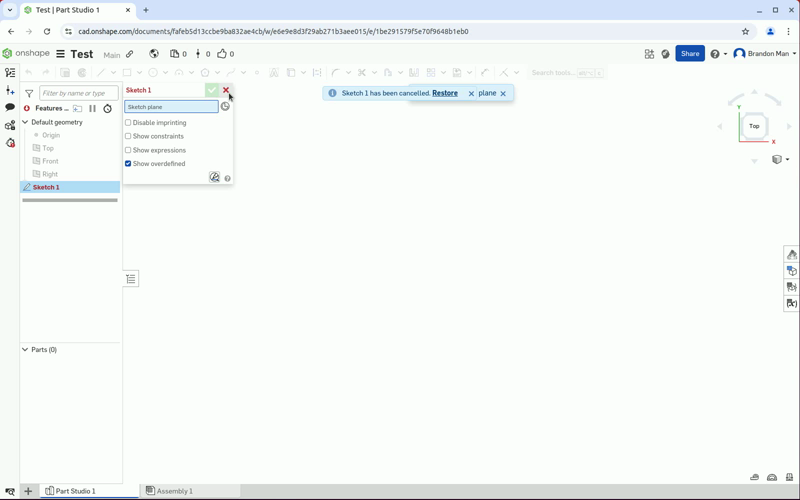
mouse_move(73, 150)
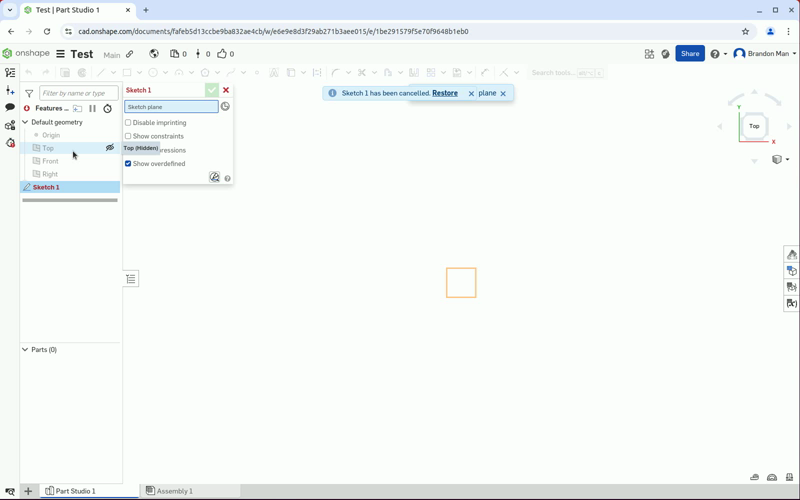
click(73, 150)
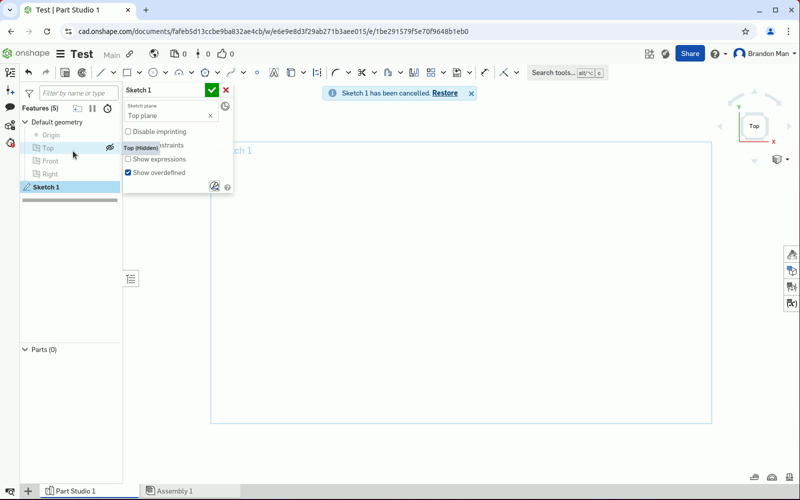
mouse_move(73, 352)
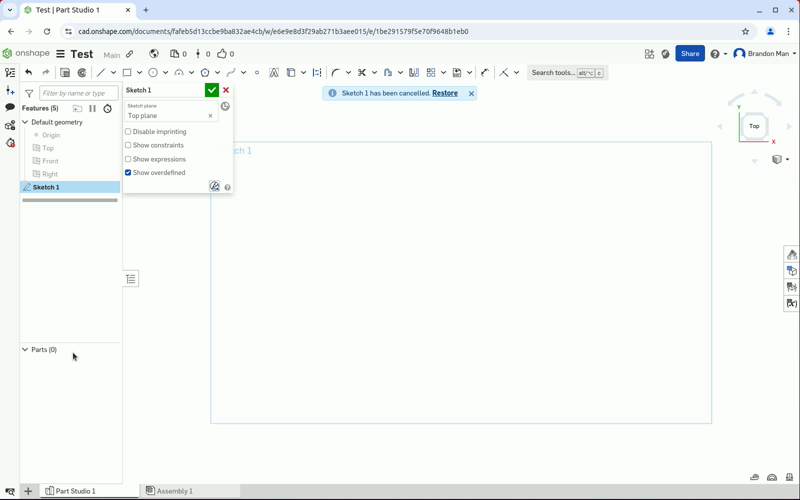
key(y)
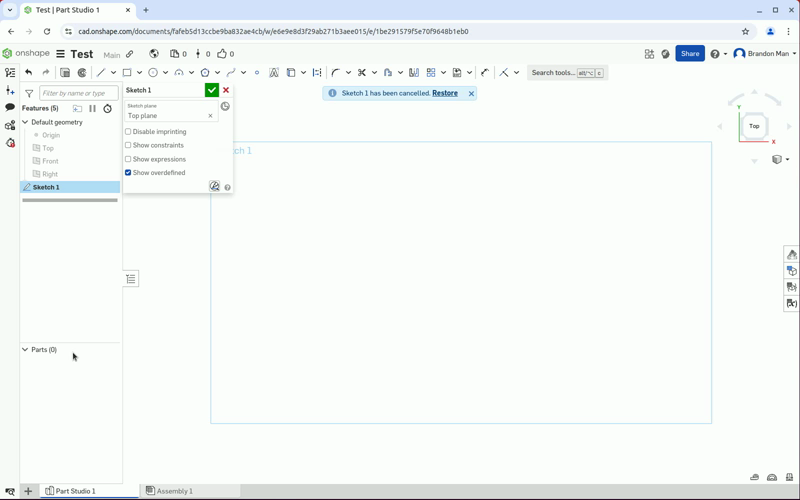
key(l)
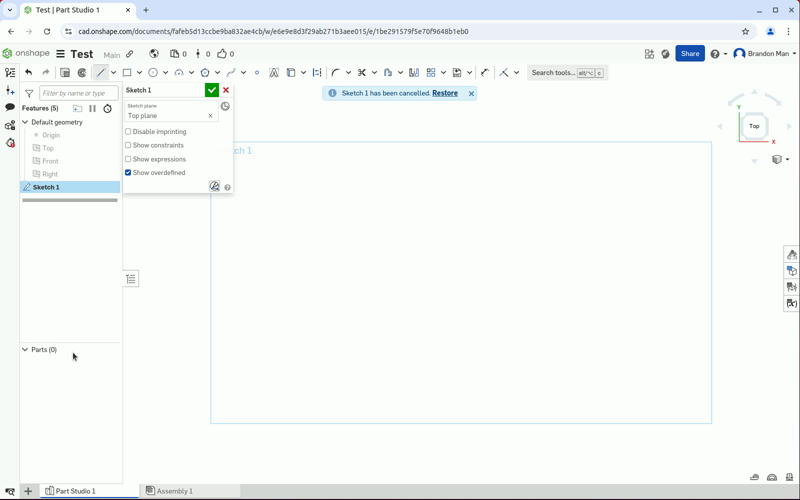
key_down(shift)
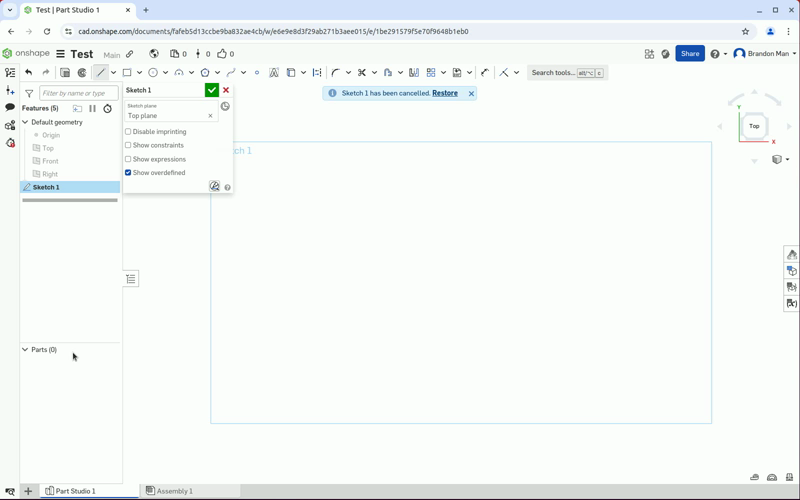
mouse_move(392, 224)
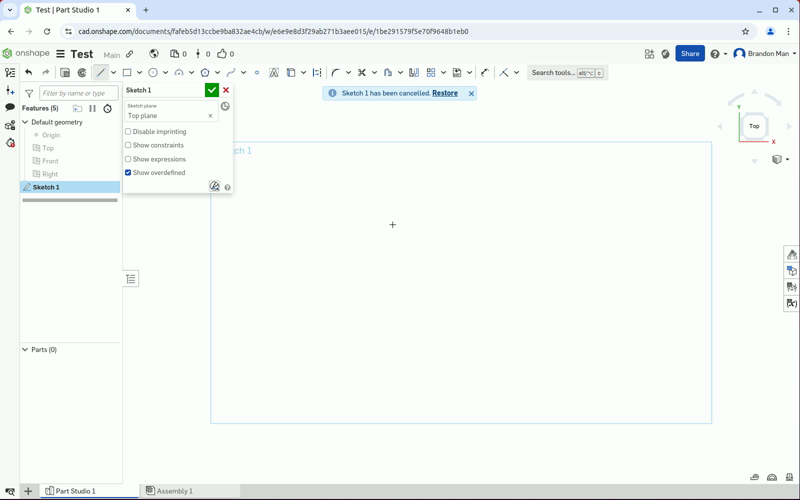
click(392, 224)
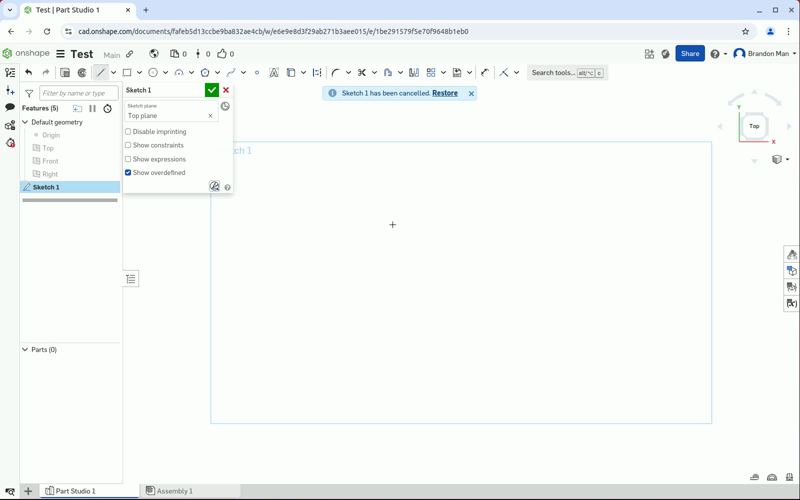
key_up(shift)
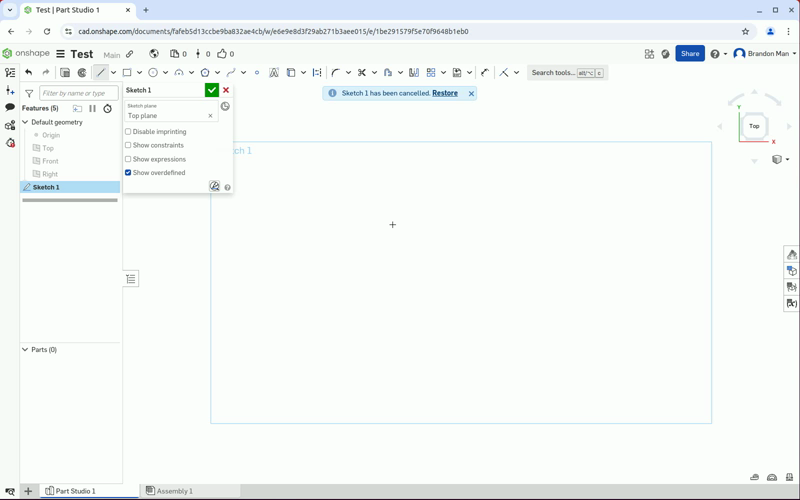
key_down(shift)
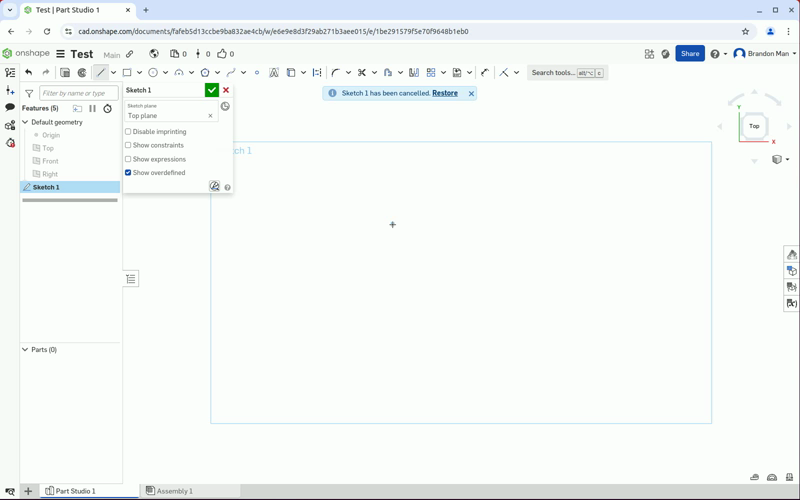
mouse_move(422, 224)
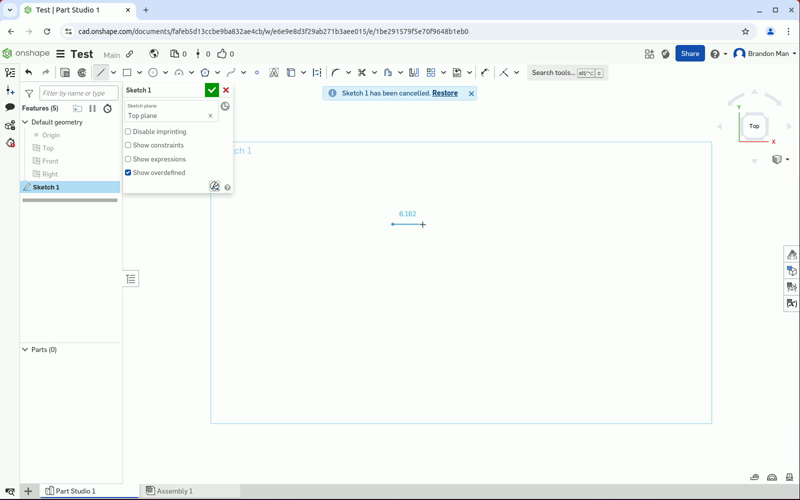
mouse_move(425, 224)
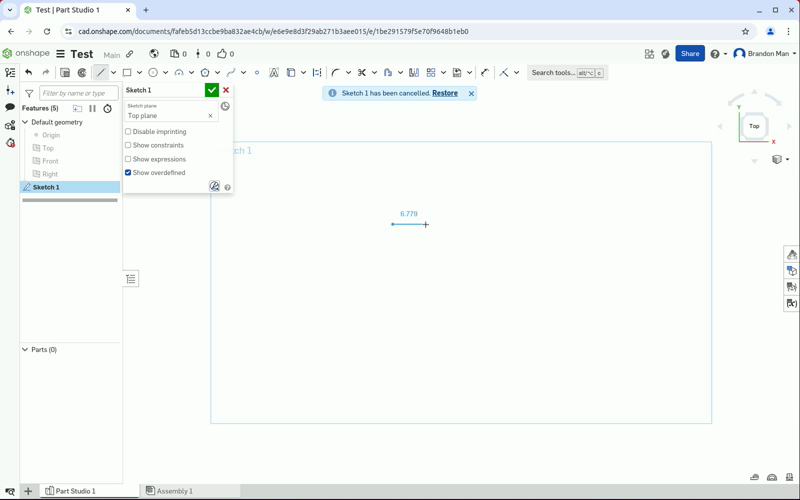
click(425, 224)
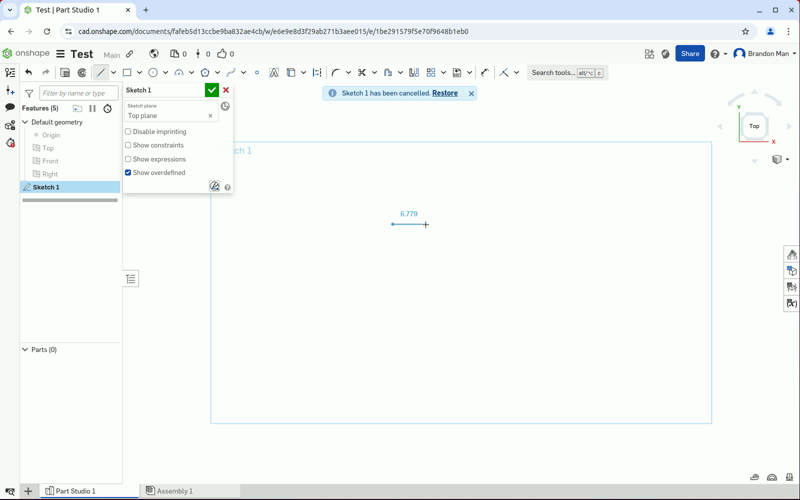
key_up(shift)
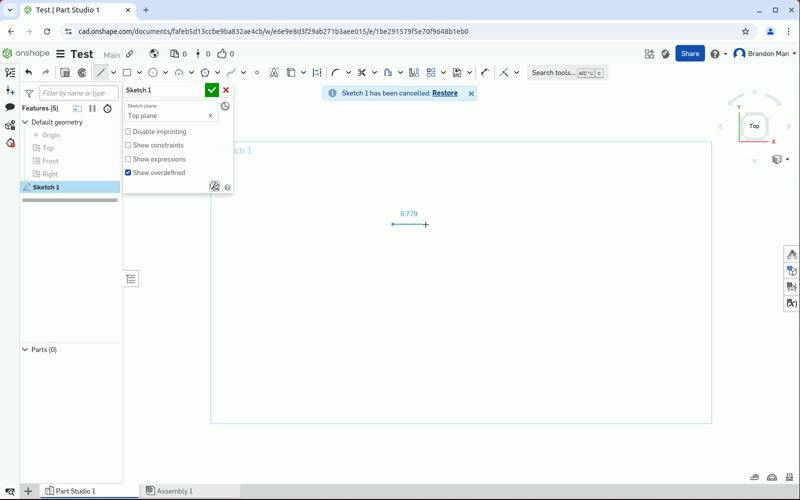
key(esc)
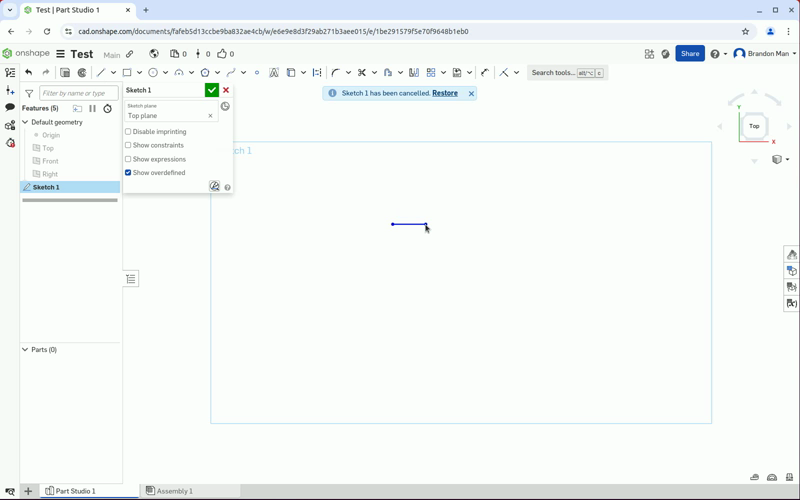
key(a)
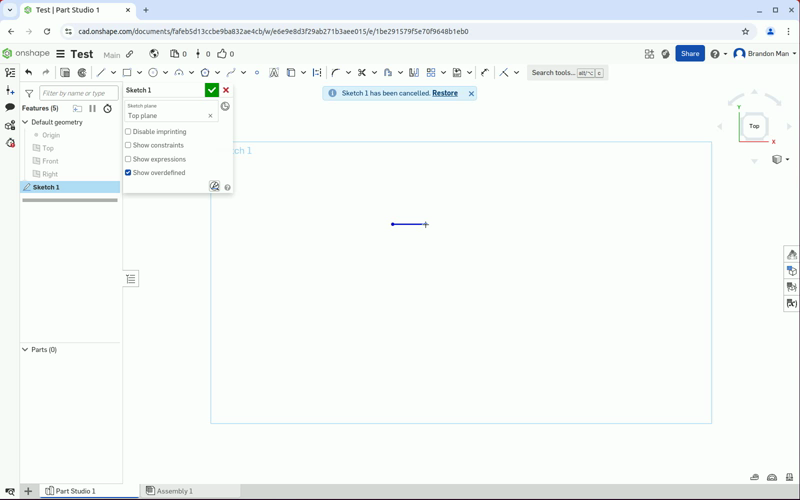
mouse_move(425, 224)
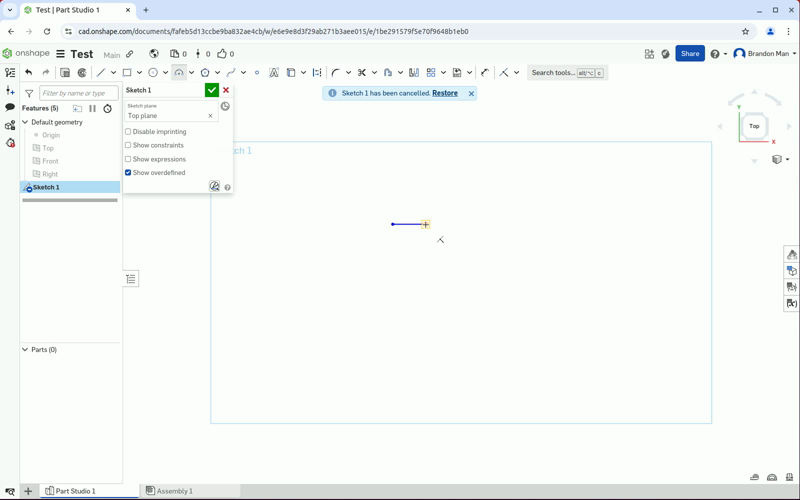
click(425, 224)
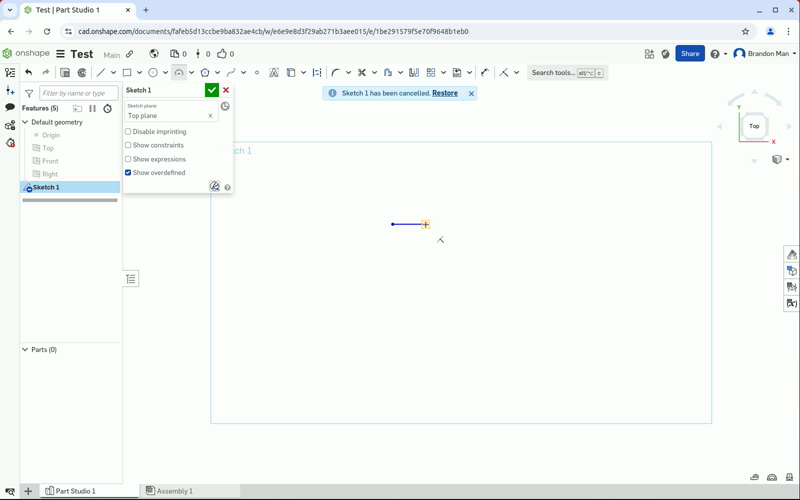
key_down(shift)
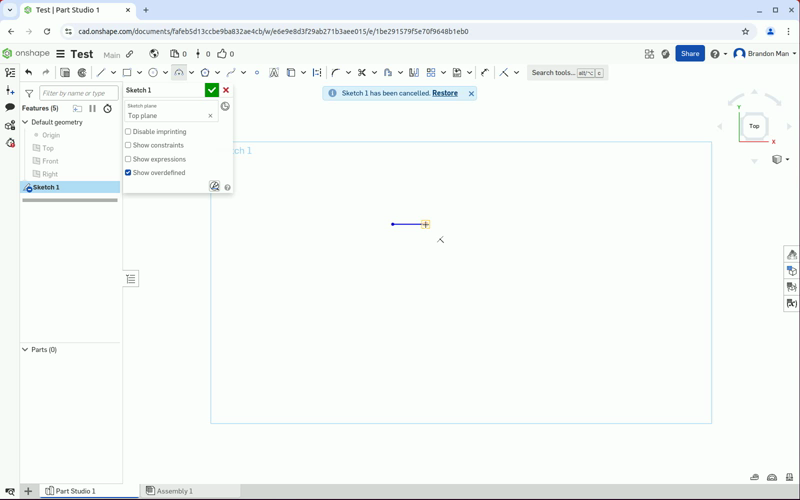
mouse_move(495, 224)
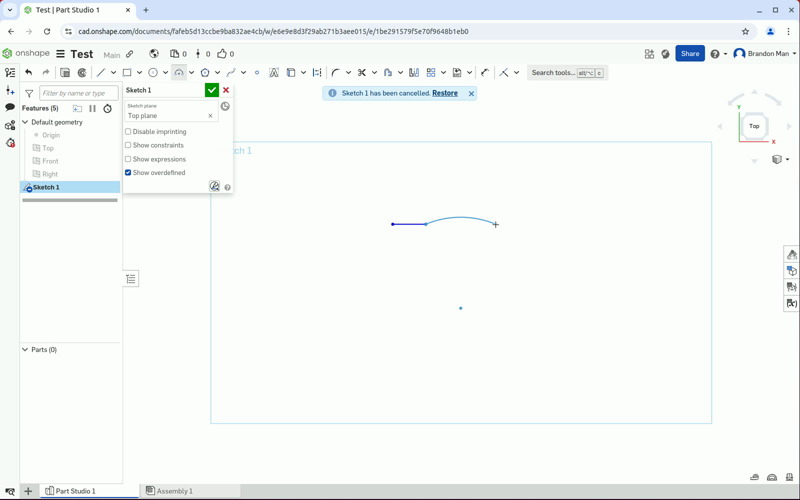
click(495, 224)
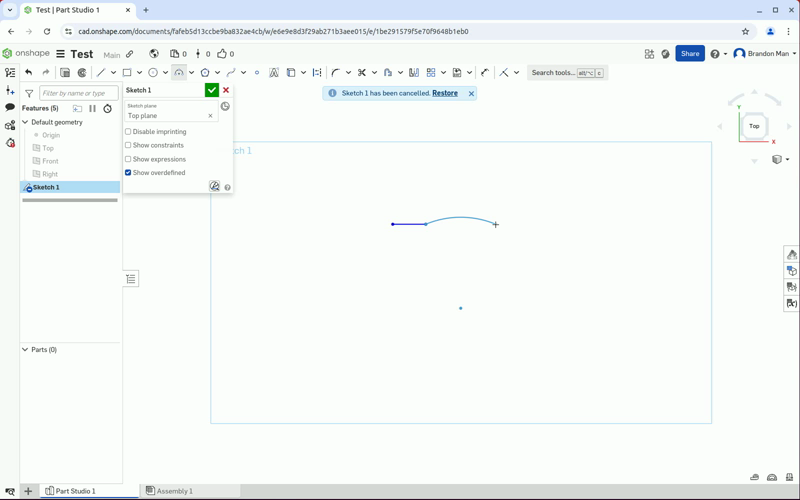
mouse_move(460, 214)
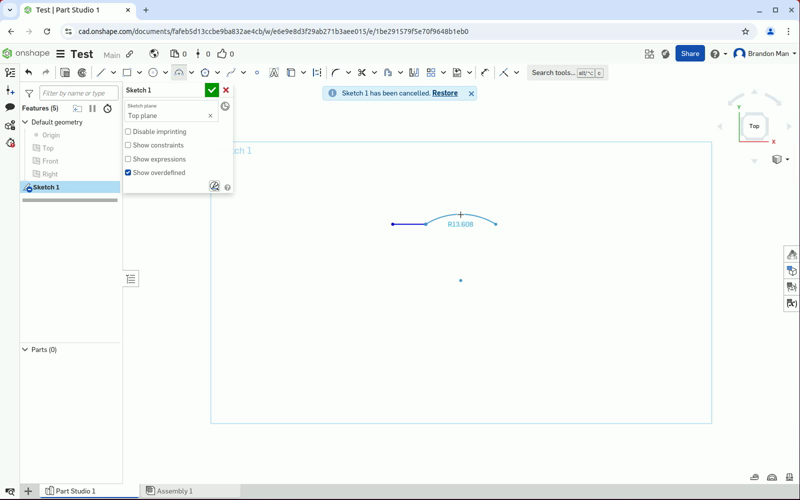
click(460, 214)
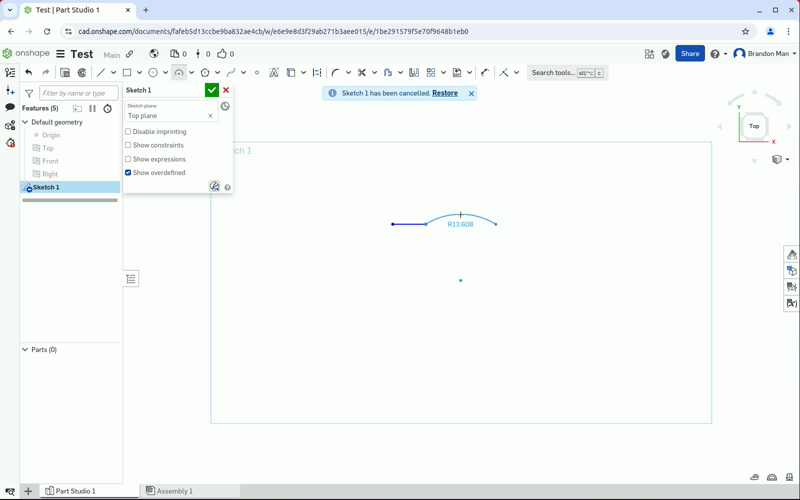
key_up(shift)
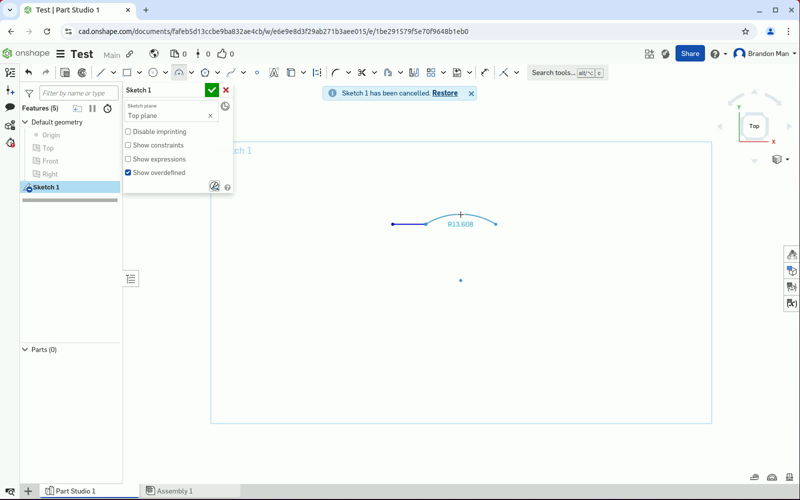
key(esc)
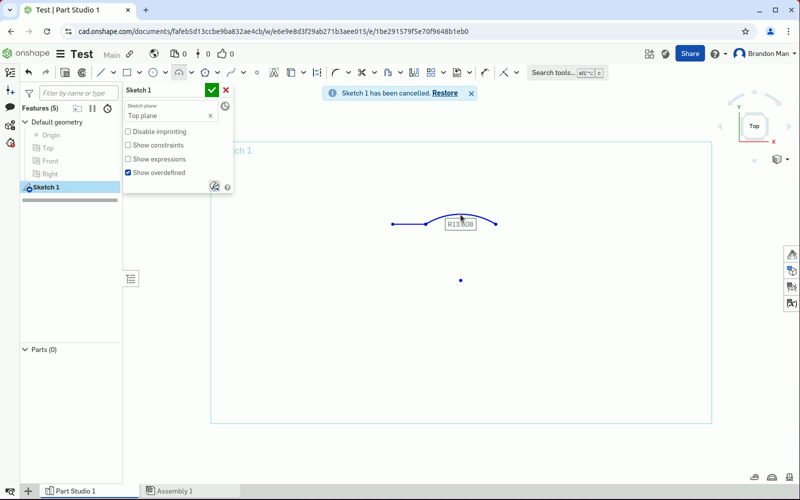
key(l)
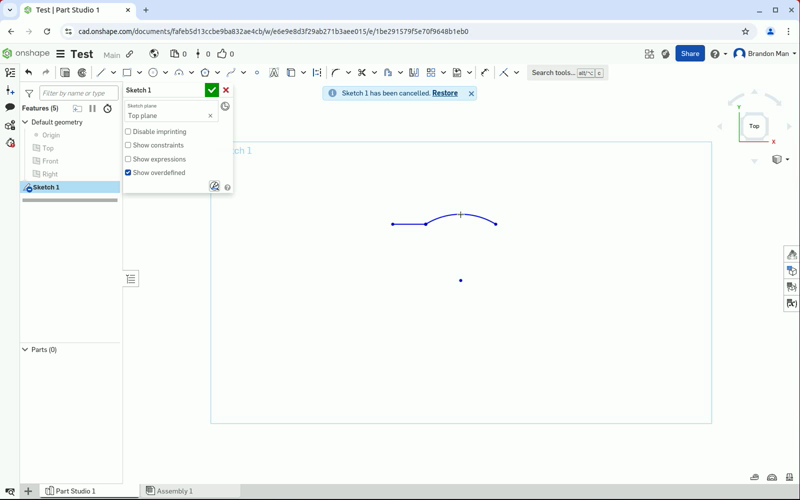
mouse_move(495, 224)
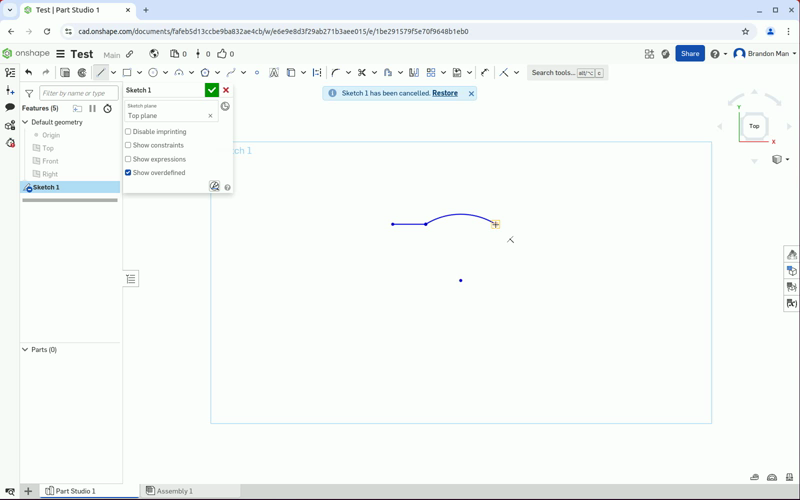
click(495, 224)
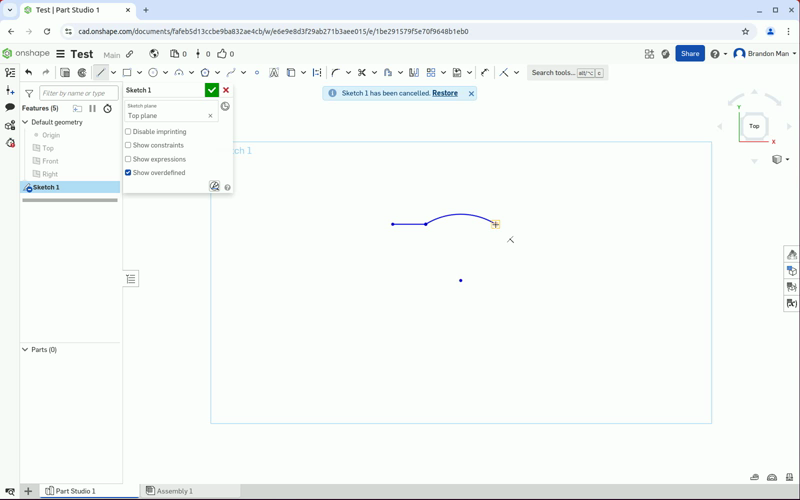
key_down(shift)
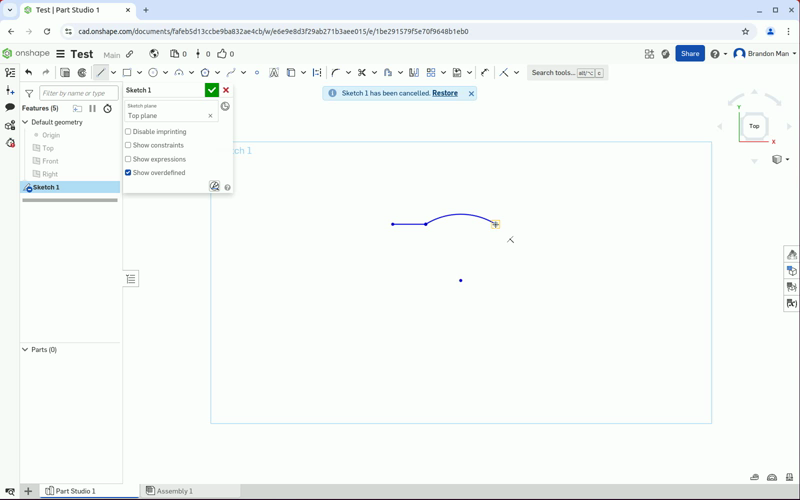
mouse_move(525, 224)
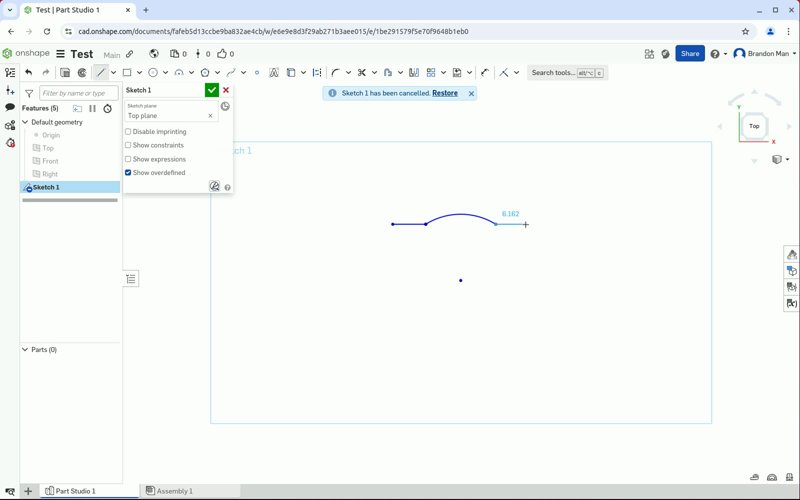
mouse_move(528, 224)
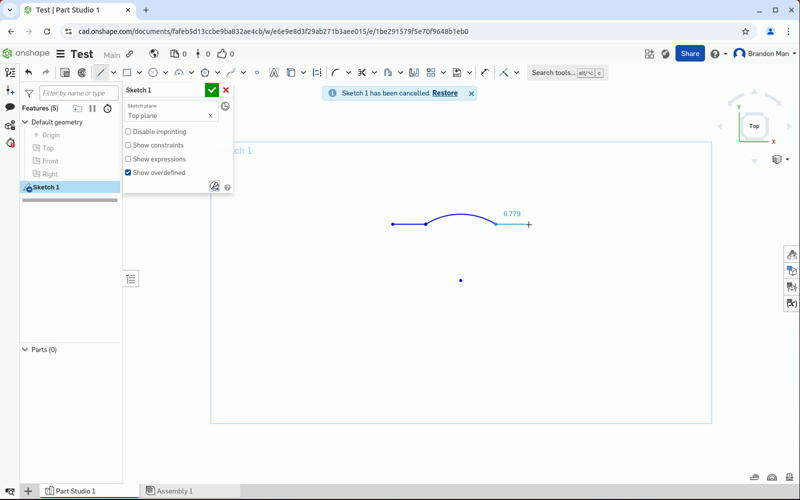
click(528, 224)
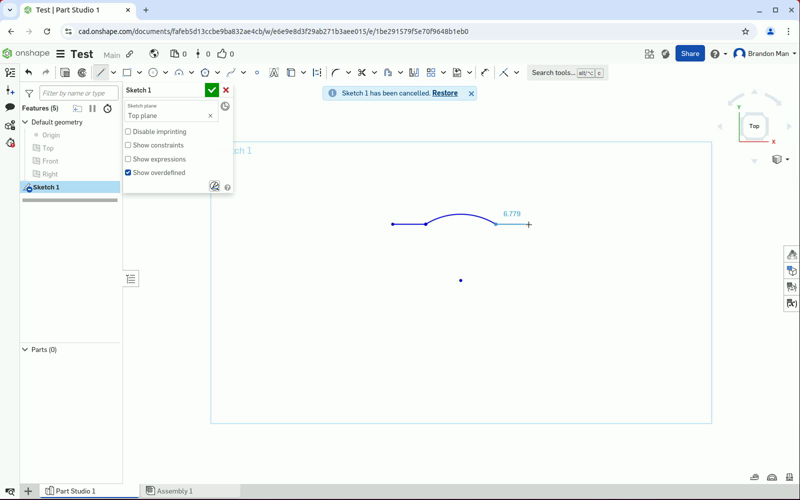
key_up(shift)
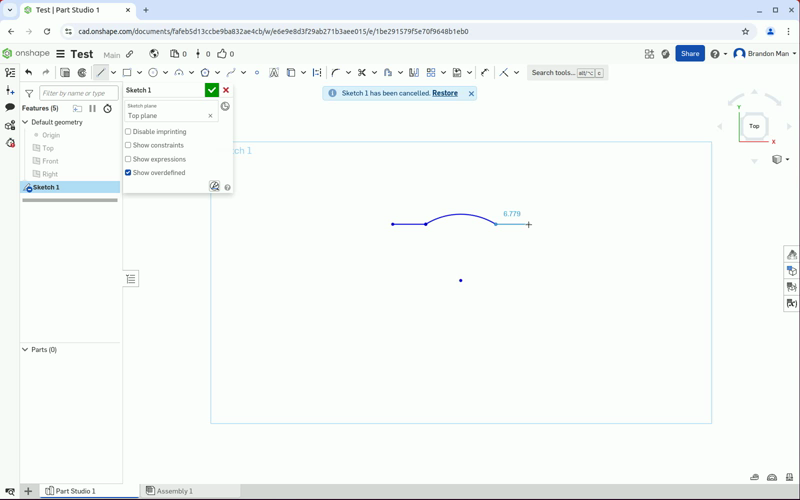
key_down(shift)
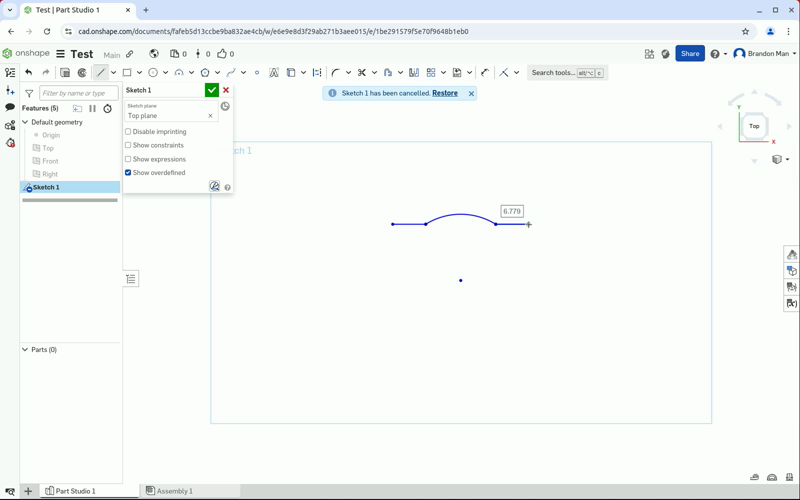
mouse_move(558, 224)
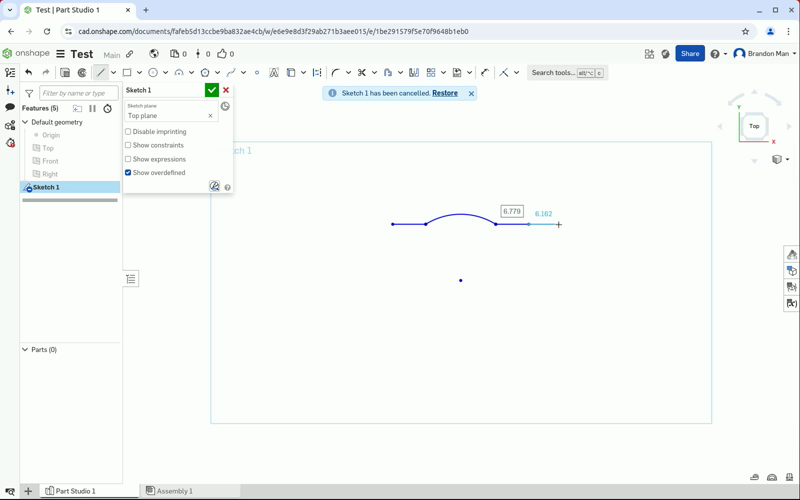
mouse_move(528, 170)
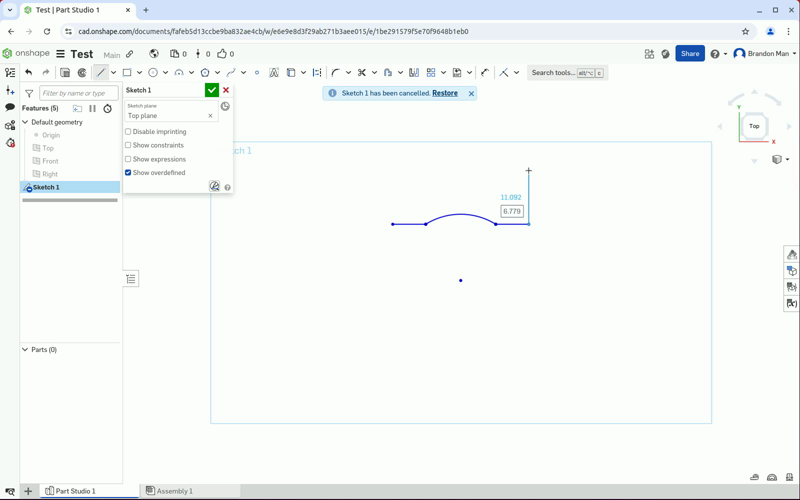
click(528, 170)
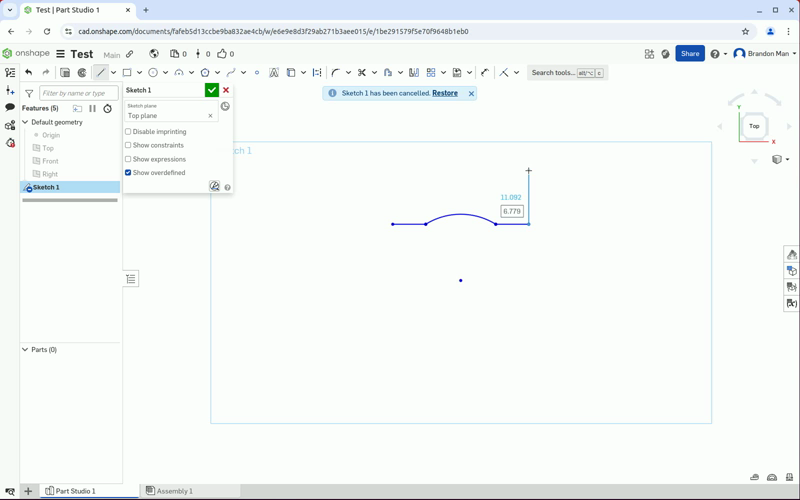
key_up(shift)
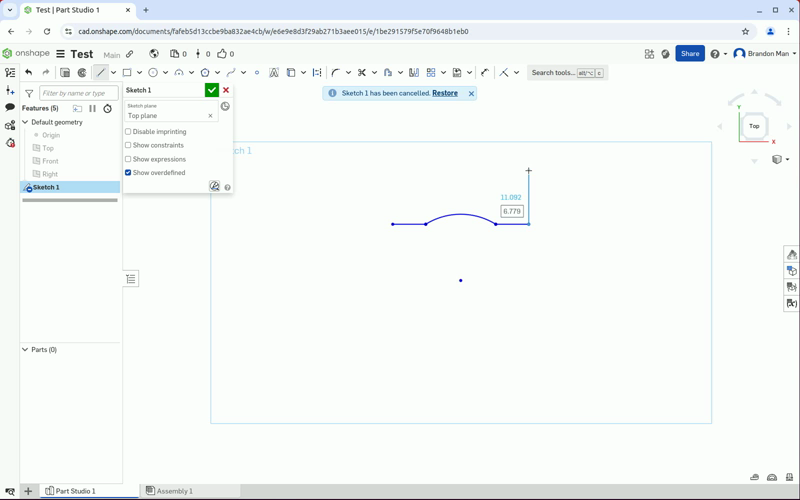
key_down(shift)
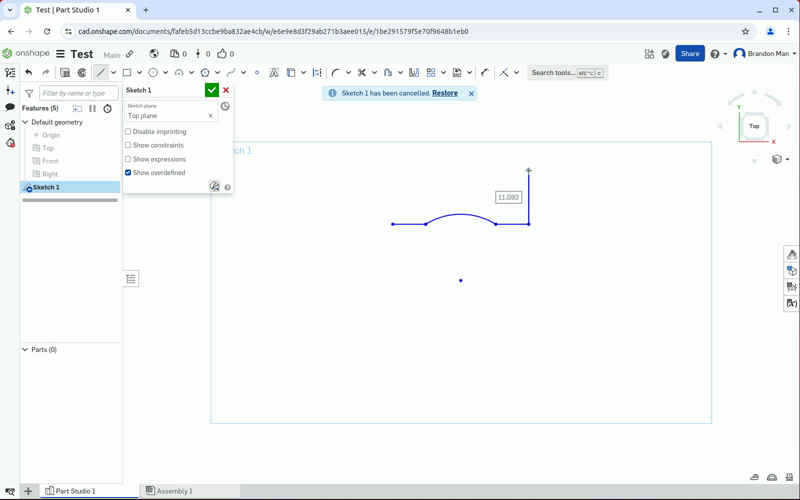
mouse_move(392, 170)
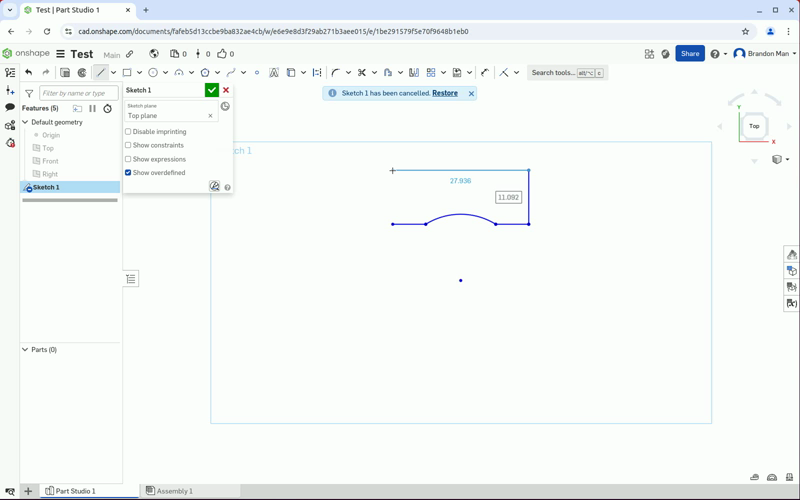
click(392, 170)
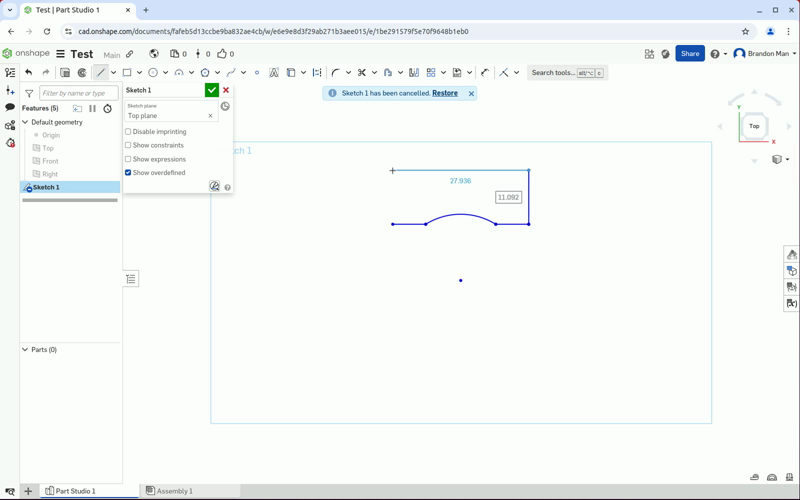
key_up(shift)
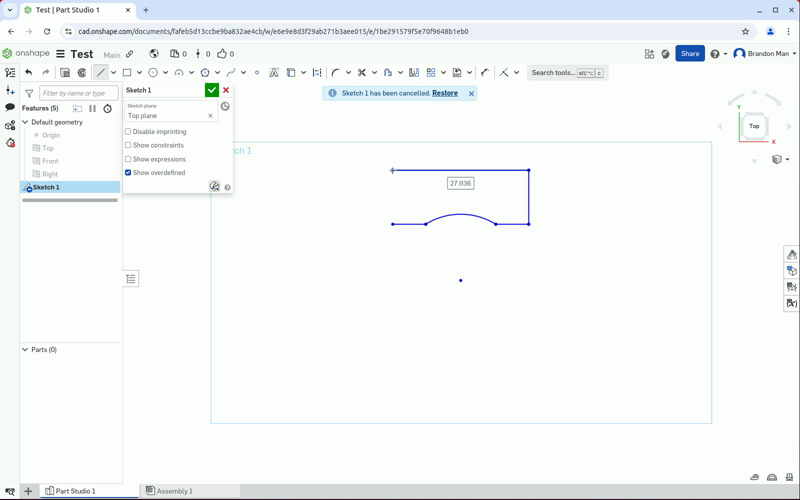
mouse_move(422, 170)
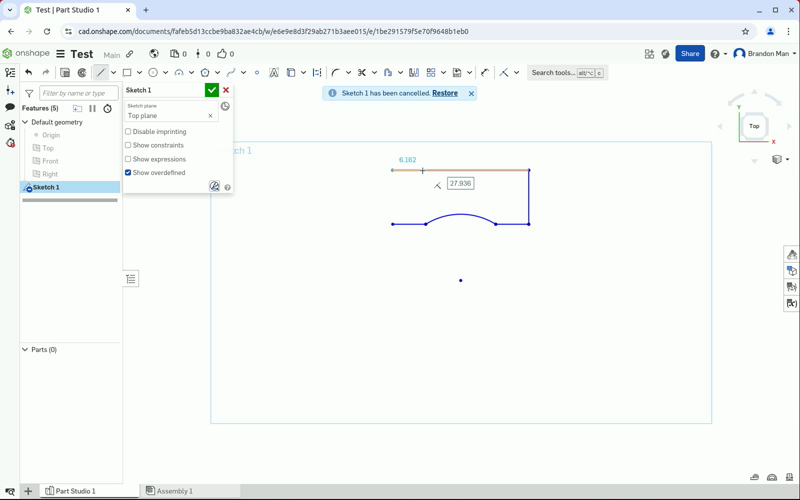
key_down(shift)
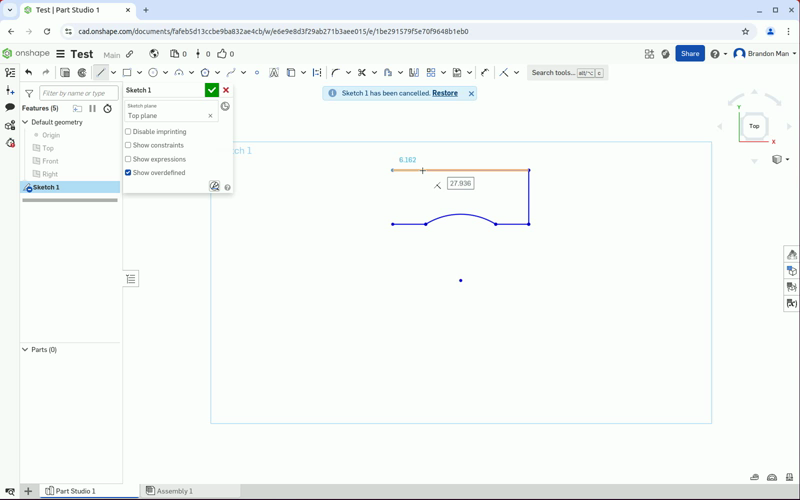
mouse_move(392, 224)
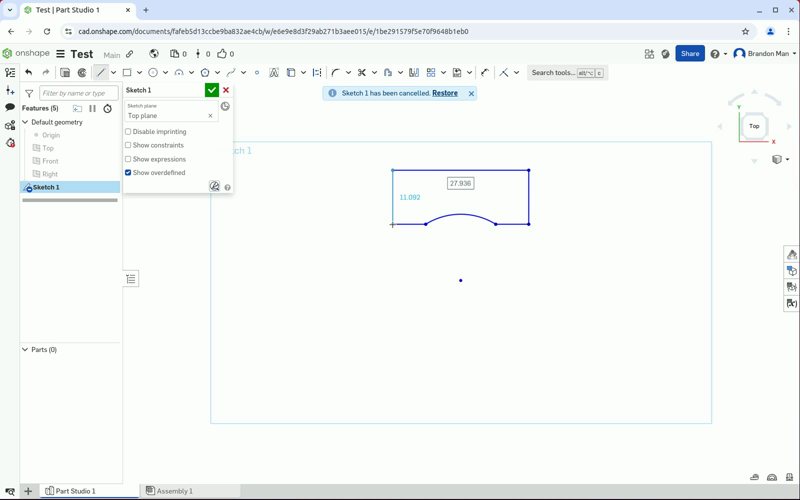
key_up(shift)
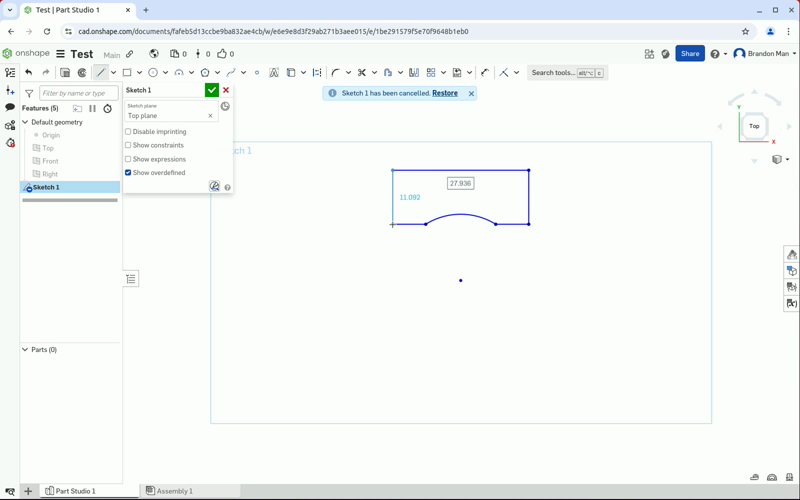
click(392, 224)
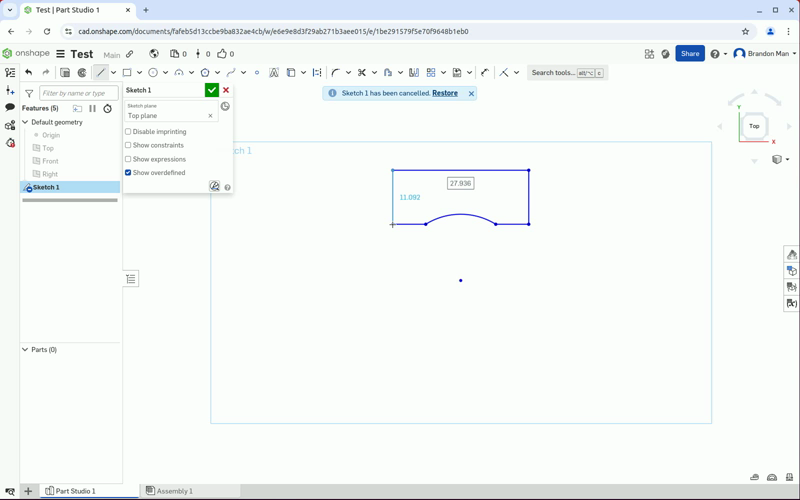
key(esc)
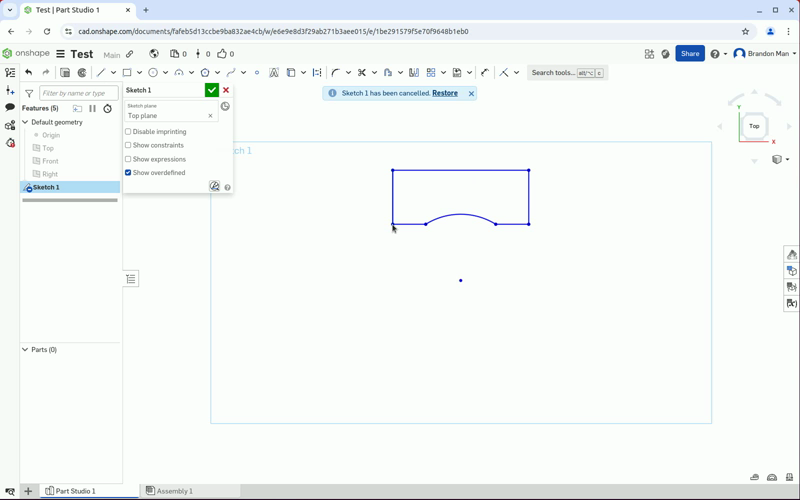
key(c)
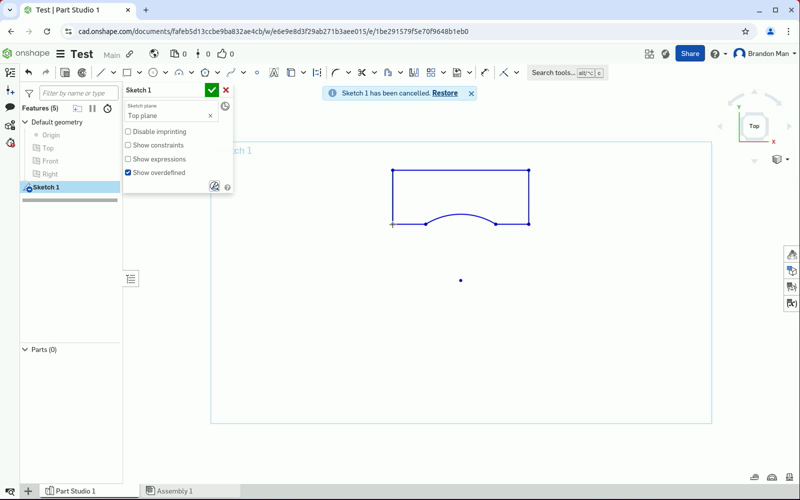
key_down(shift)
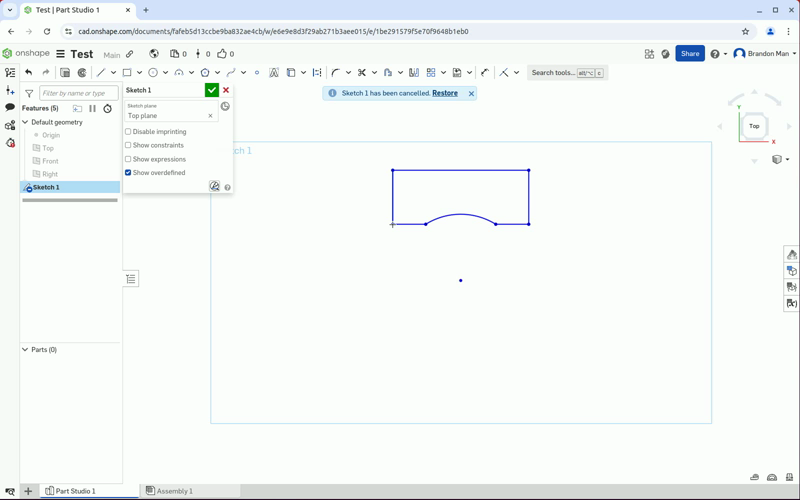
mouse_move(415, 197)
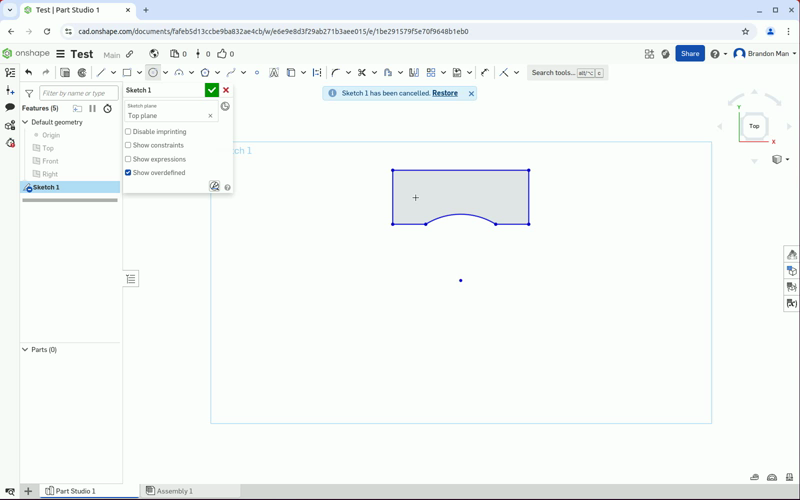
click(415, 197)
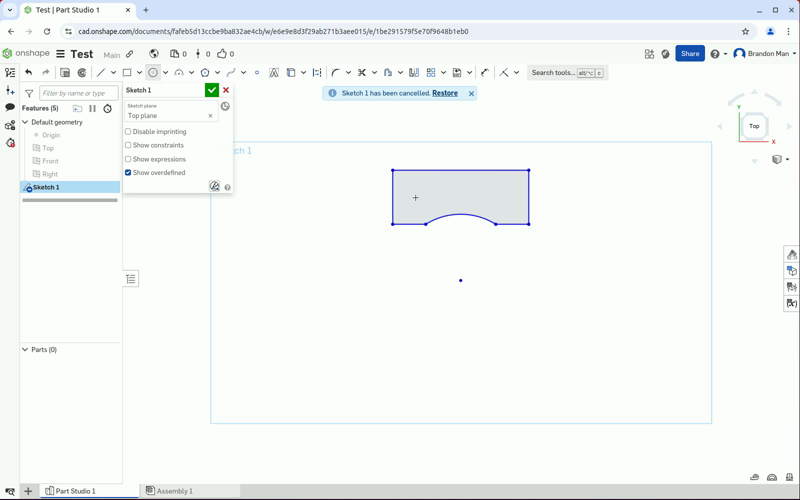
key_up(shift)
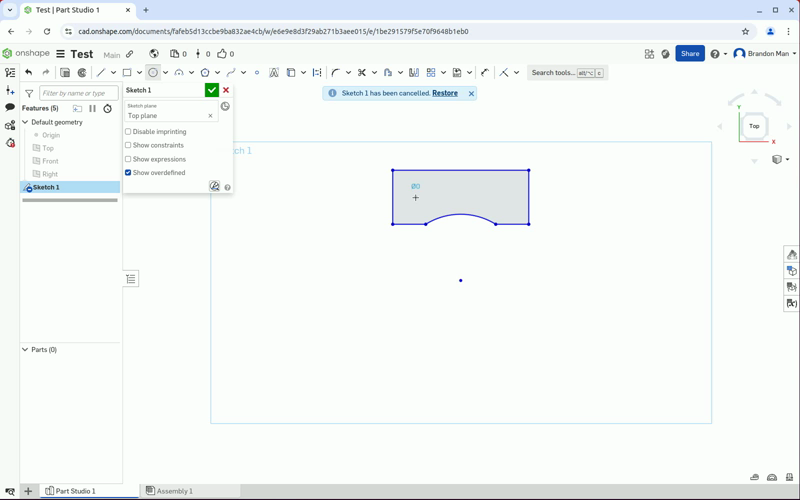
mouse_move(422, 197)
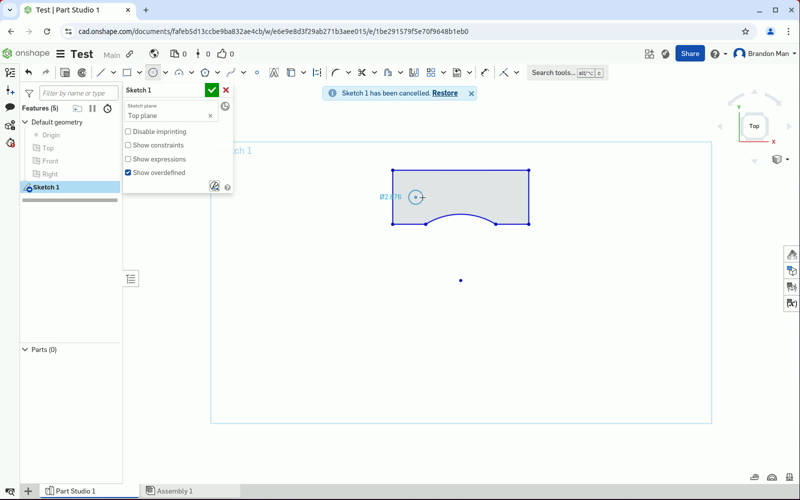
click(422, 197)
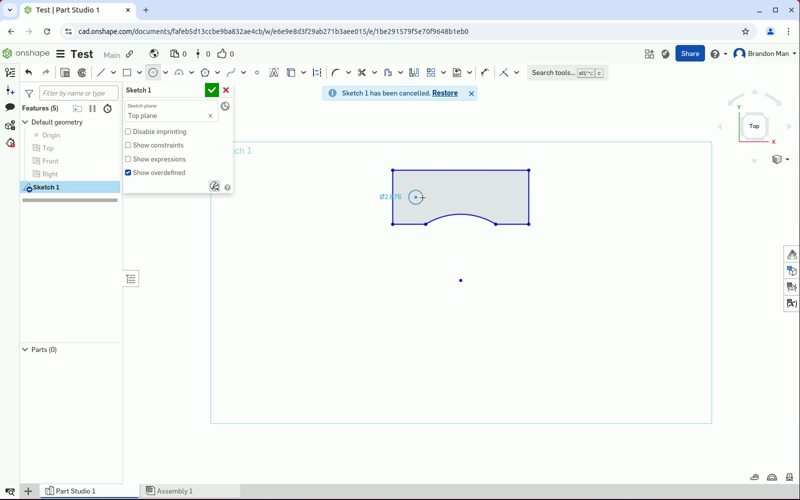
key(esc)
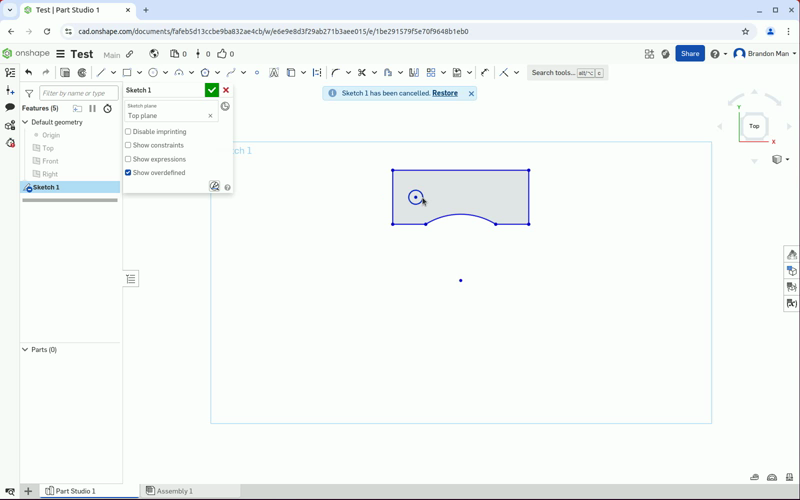
key(c)
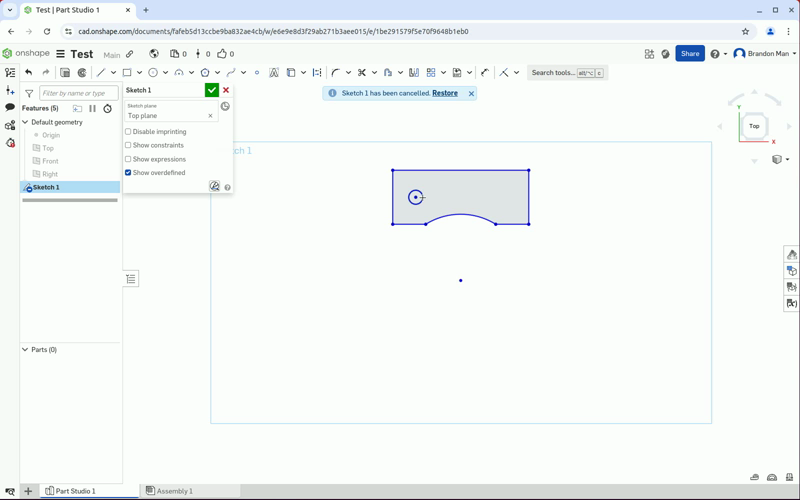
key_down(shift)
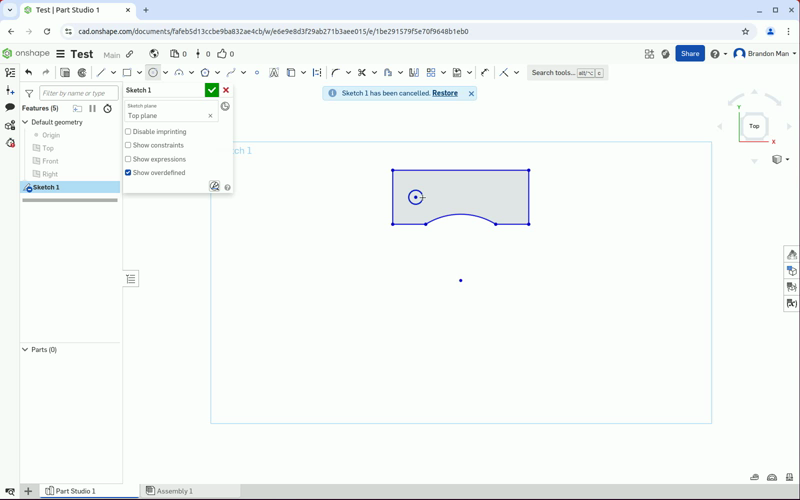
mouse_move(505, 197)
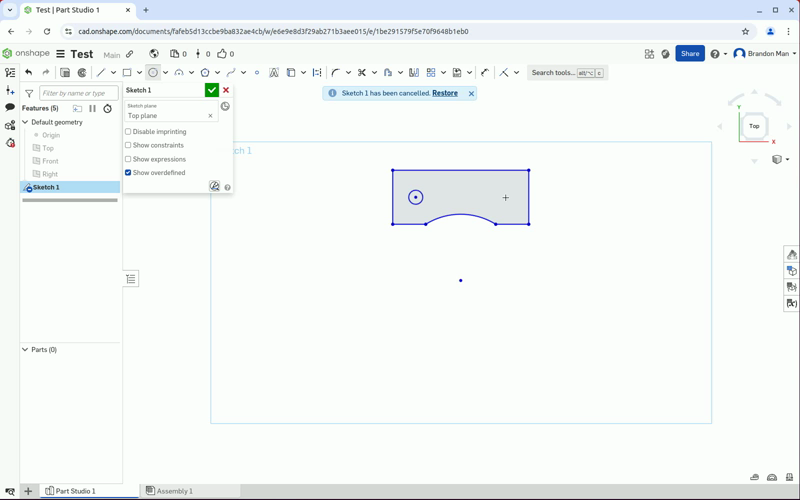
click(505, 197)
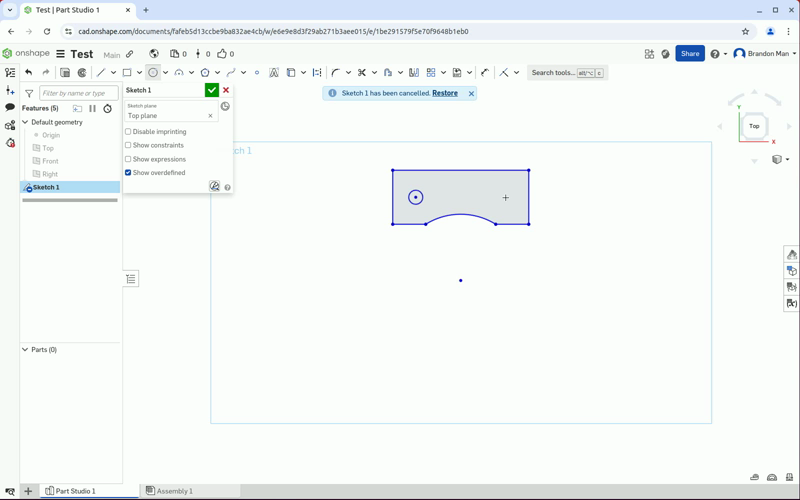
key_up(shift)
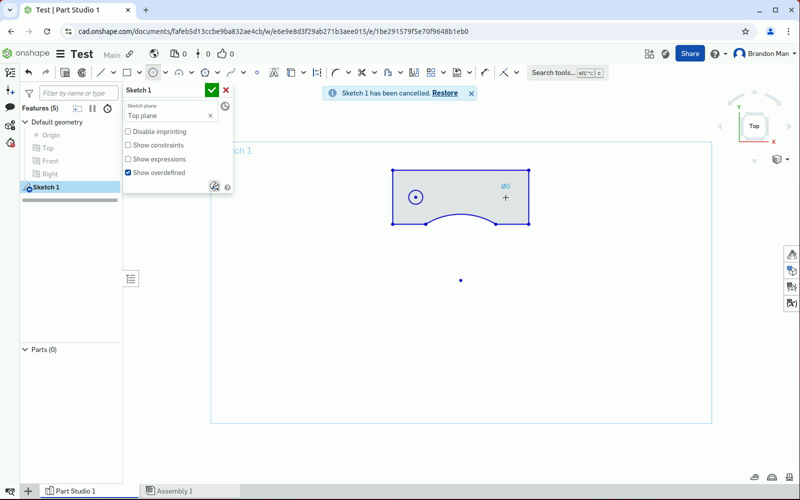
mouse_move(513, 197)
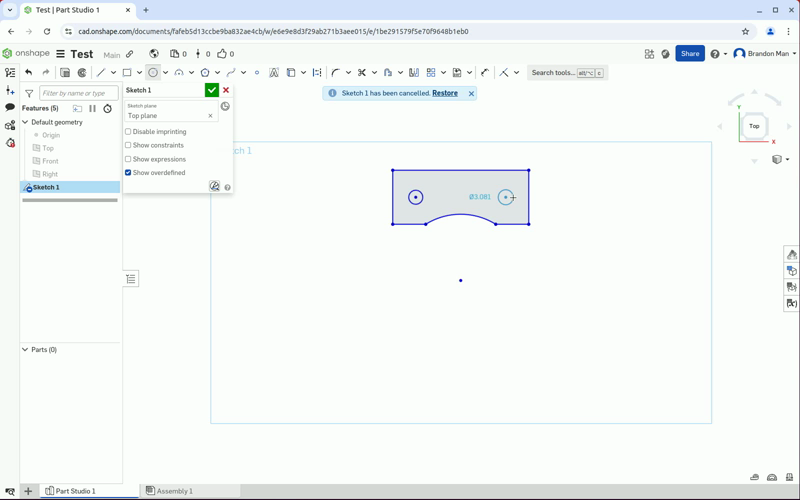
click(513, 197)
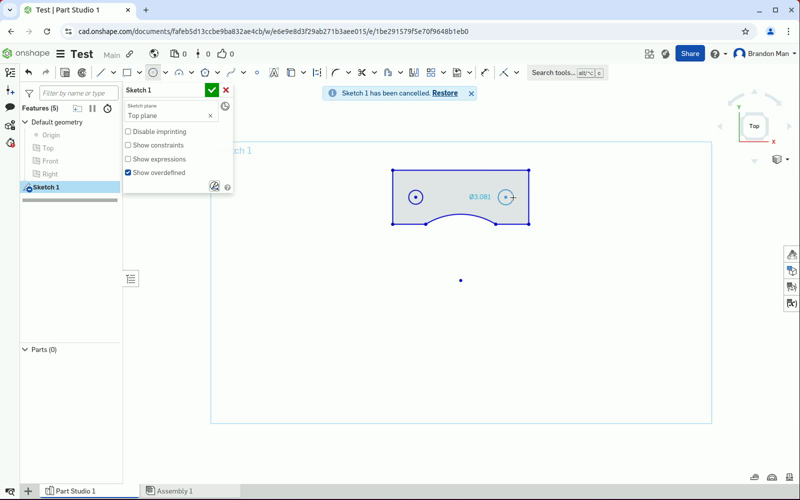
key(esc)
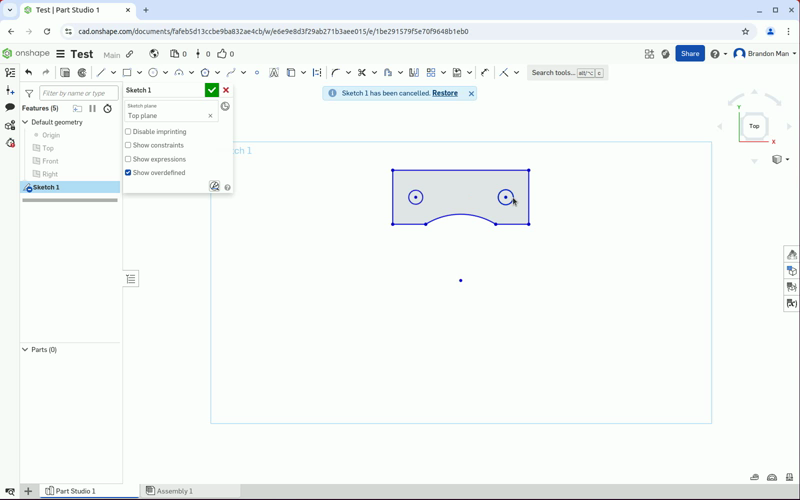
mouse_move(519, 179)
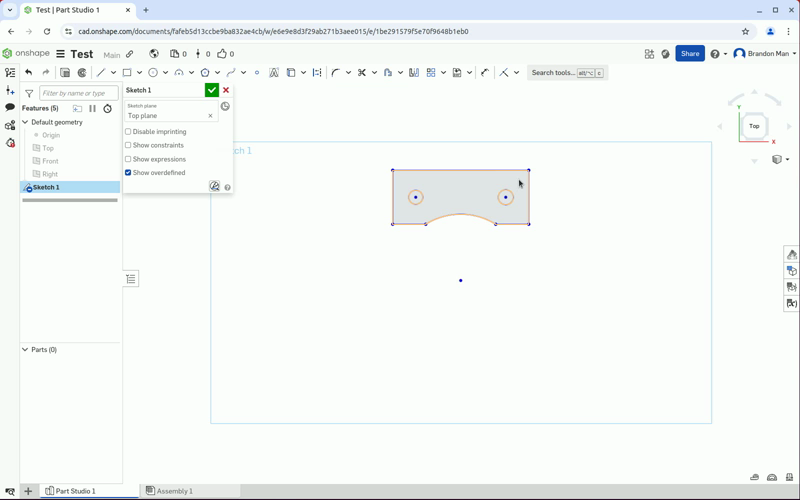
click(519, 179)
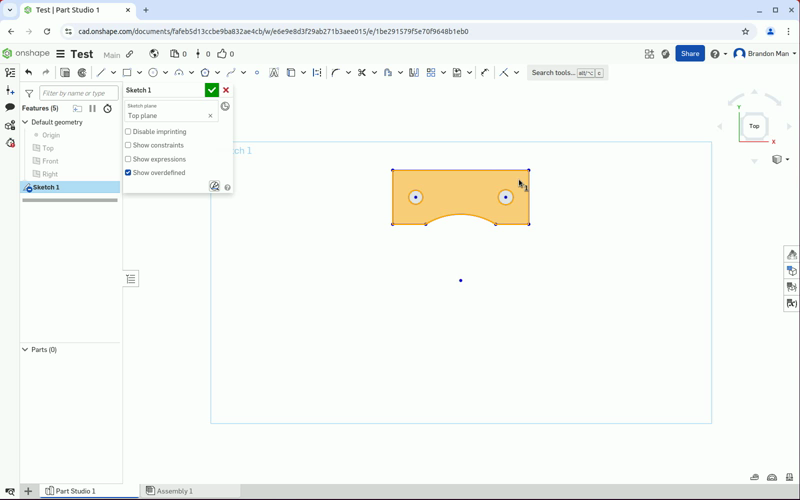
mouse_move(73, 352)
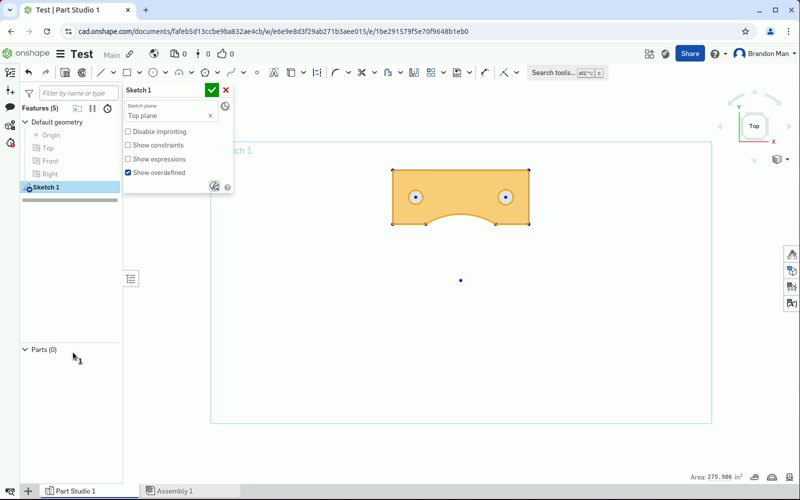
key(shift+y)
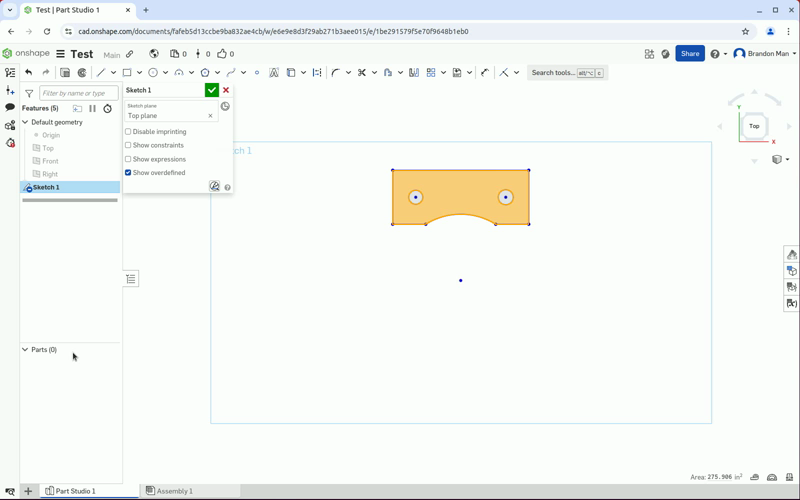
key(shift+e)
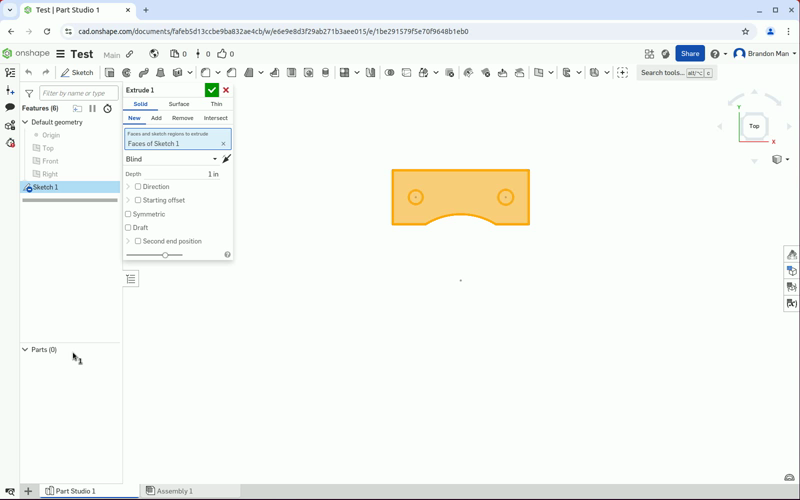
mouse_move(143, 106)
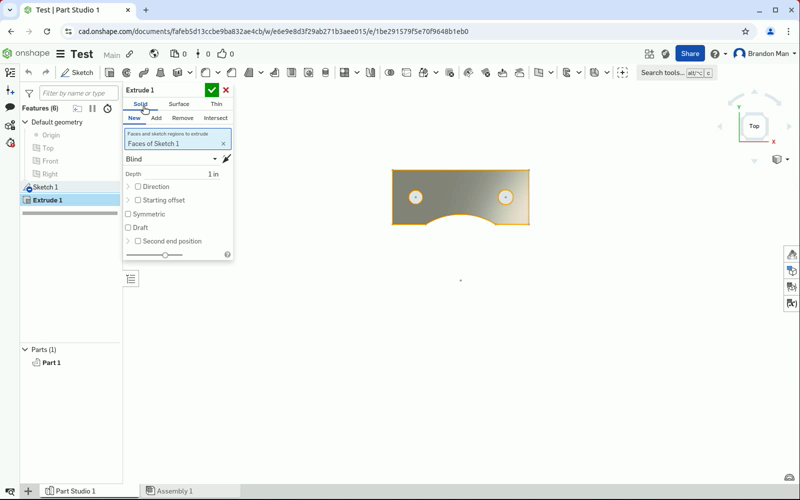
click(143, 106)
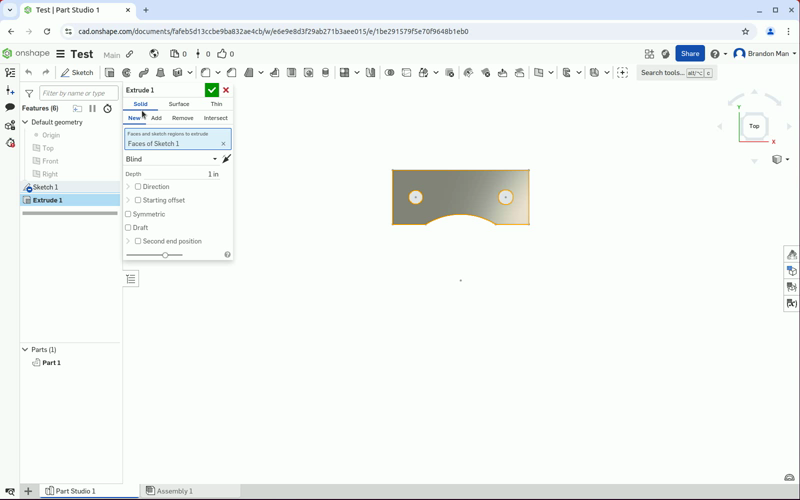
mouse_move(137, 120)
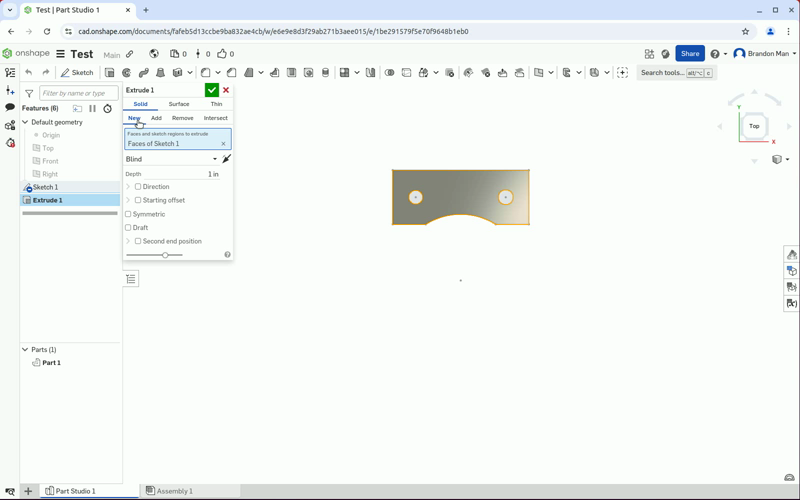
click(137, 120)
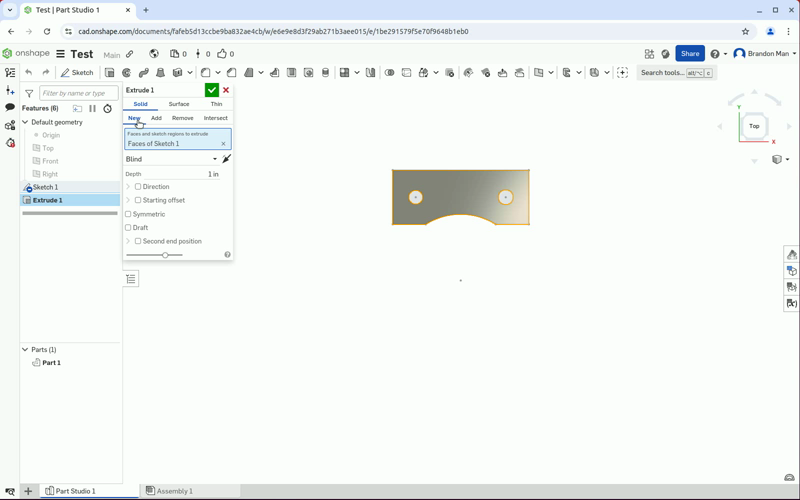
key(tab, 4)
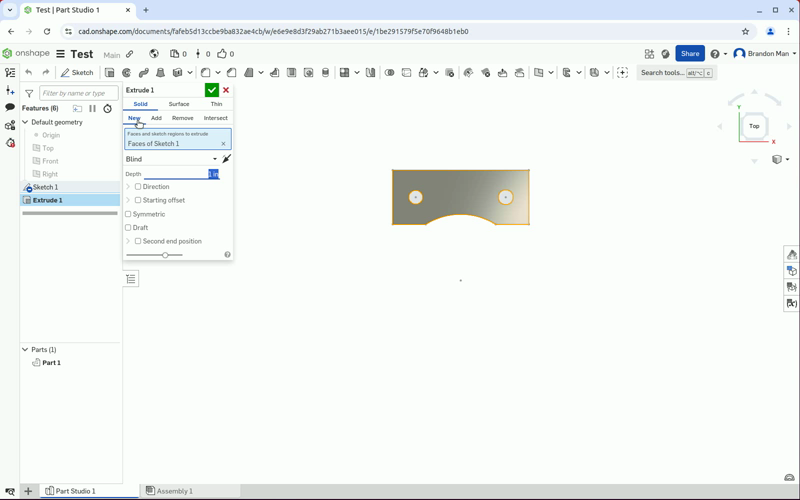
text(1.926)
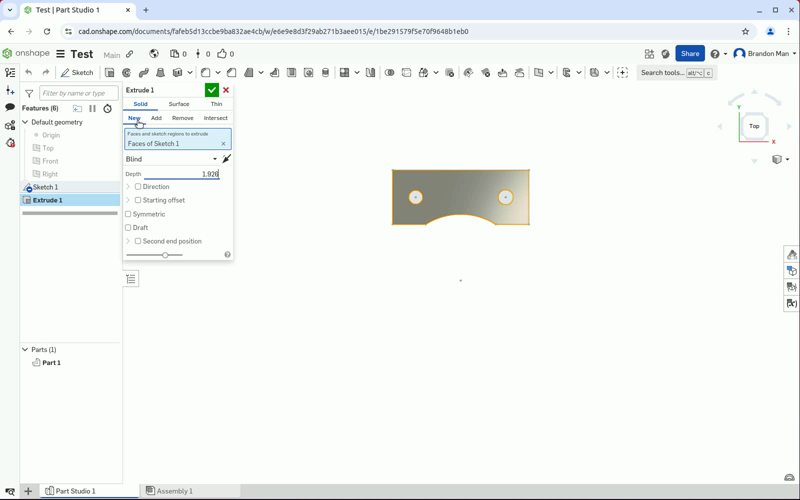
key(enter)
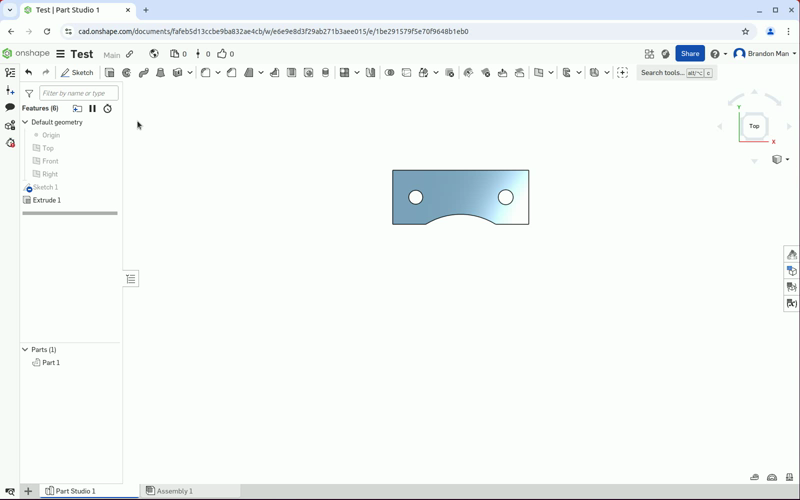
key(shift+h)
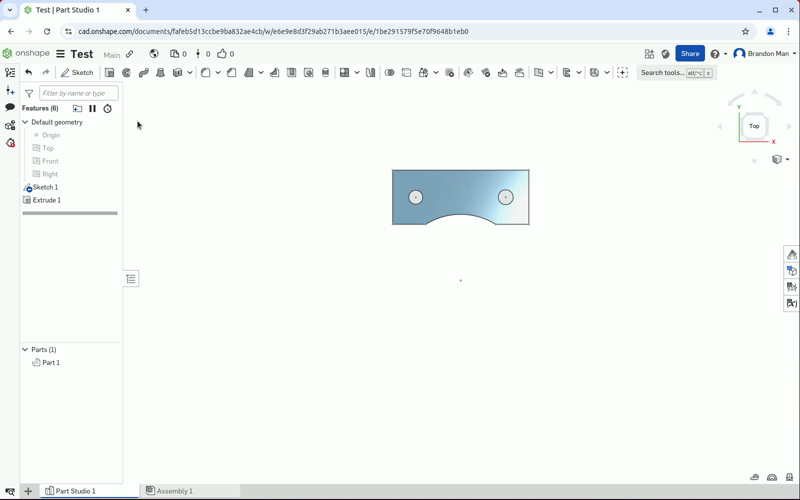
key(shift+h)
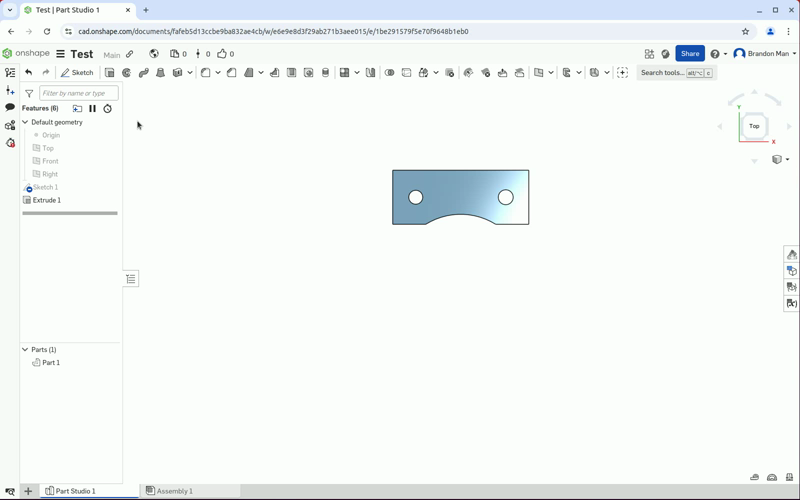
mouse_move(73, 189)
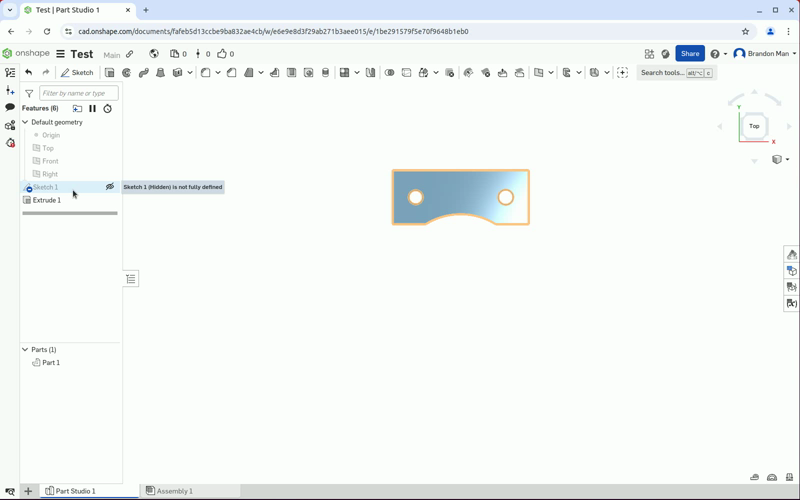
click(73, 189)
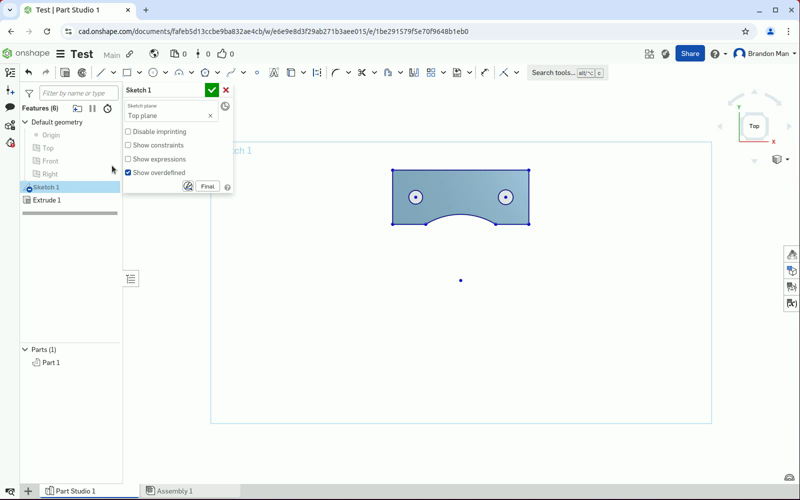
mouse_move(229, 92)
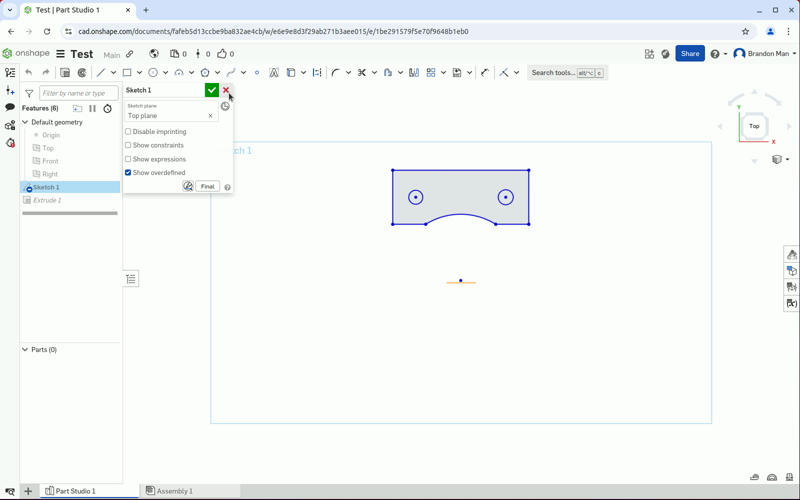
click(229, 92)
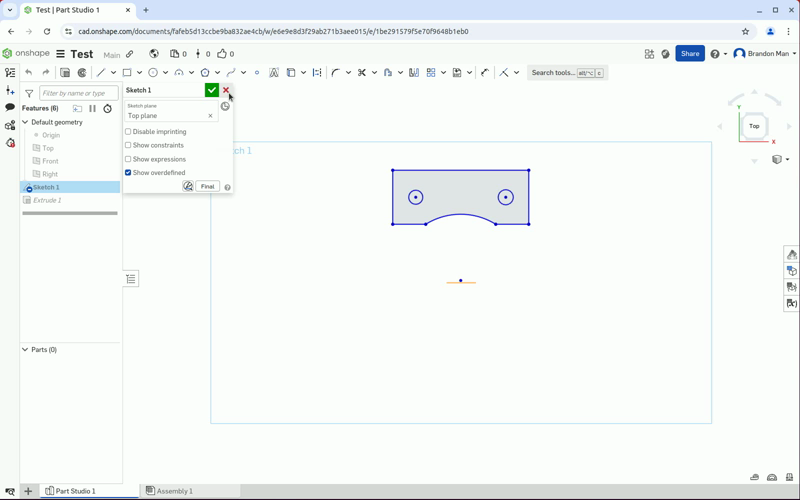
key(shift+s)
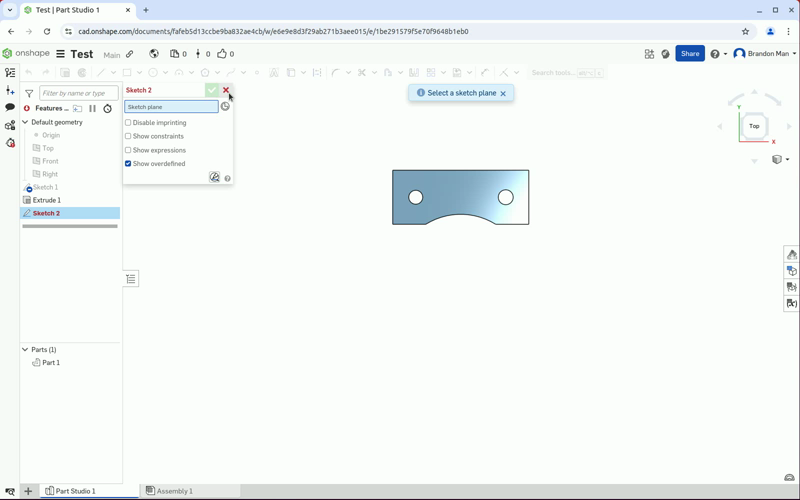
mouse_move(73, 150)
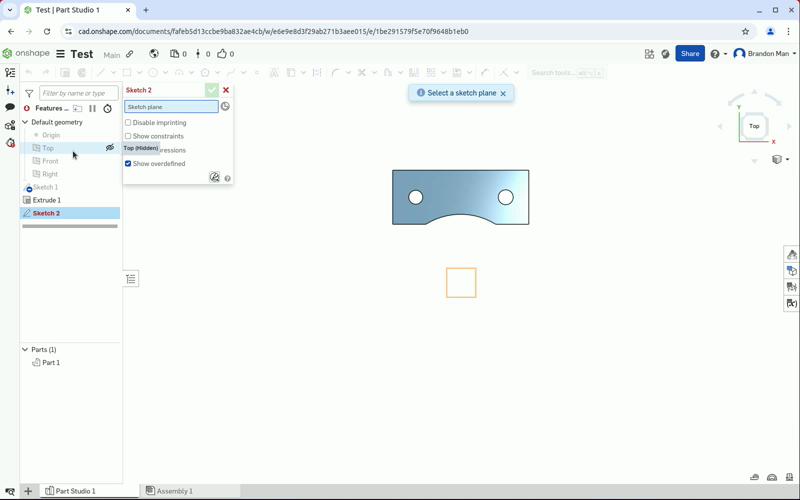
click(73, 150)
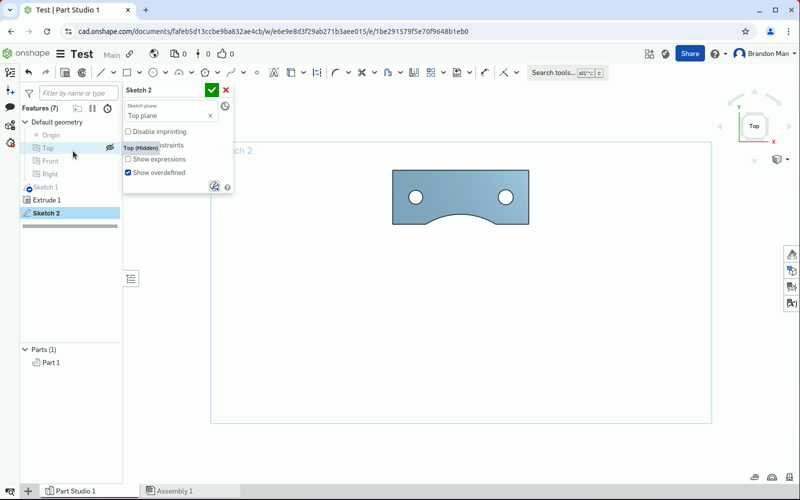
mouse_move(73, 352)
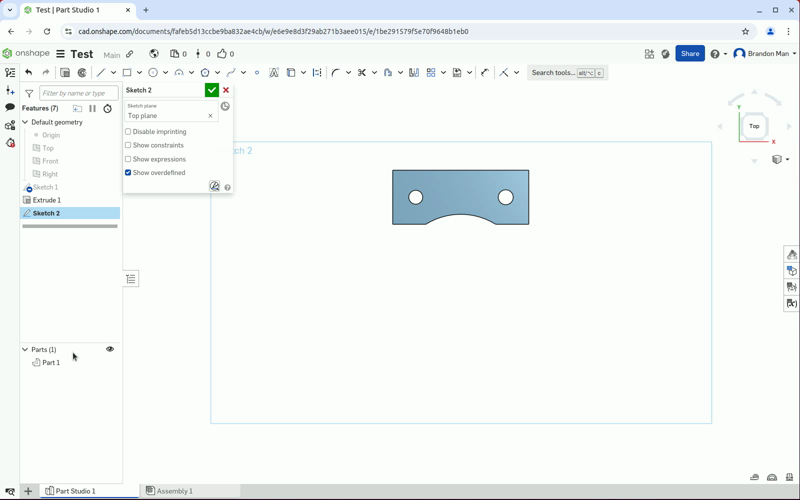
key(y)
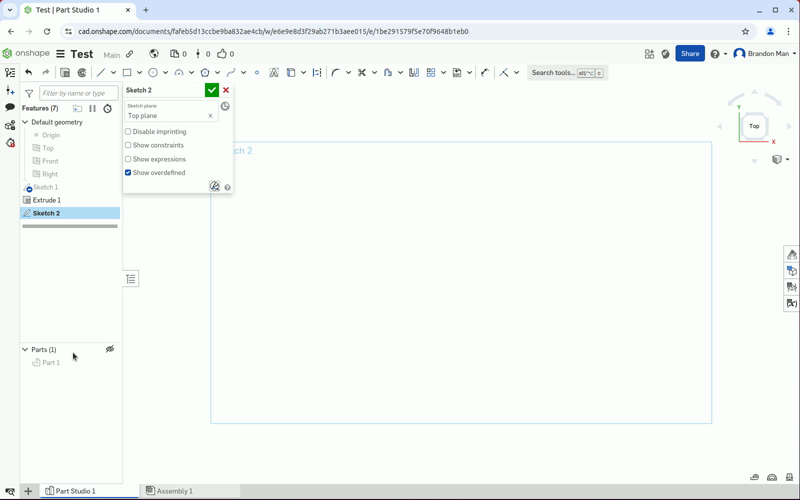
key(c)
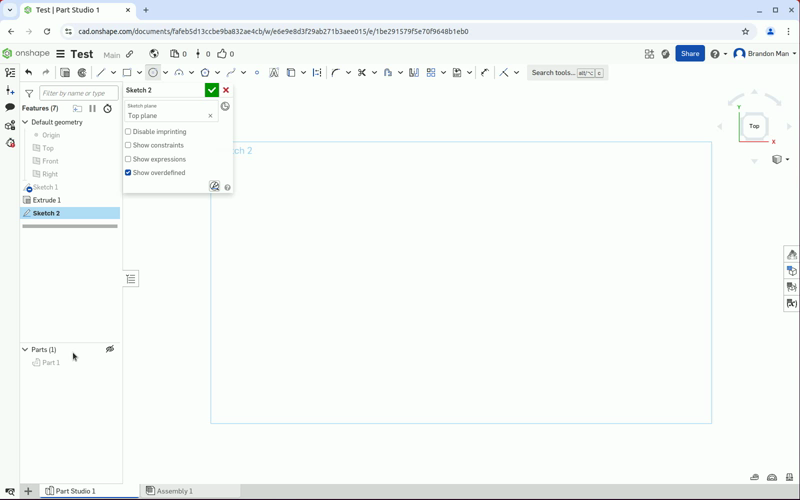
key_down(shift)
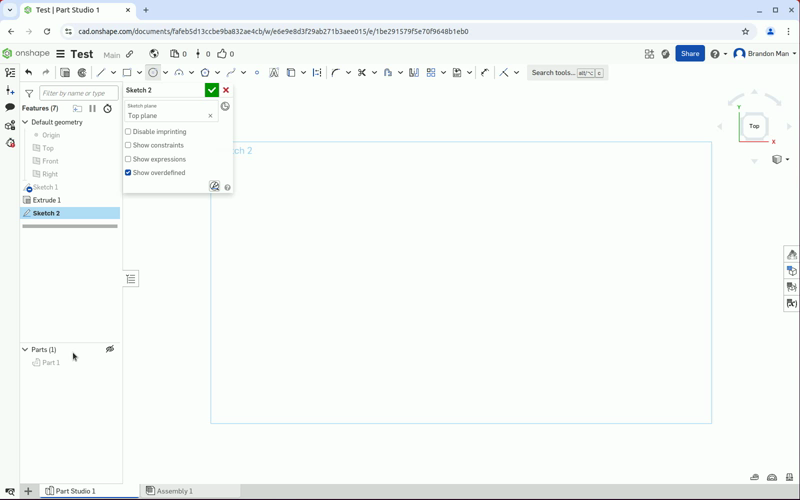
mouse_move(461, 282)
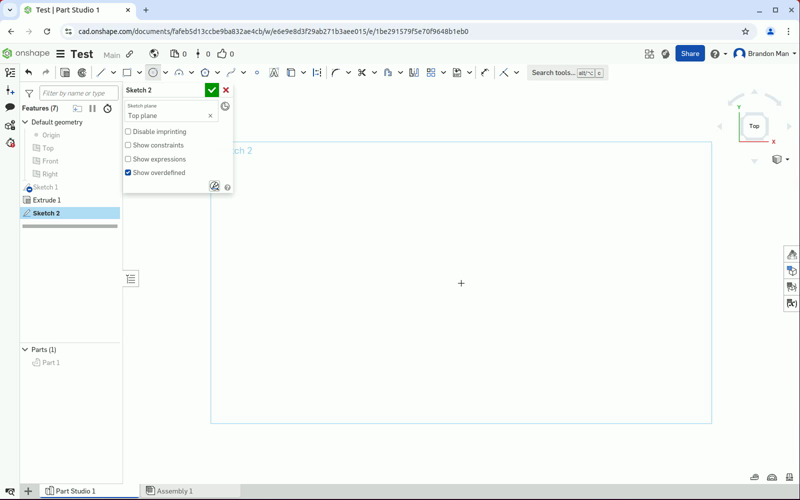
click(461, 282)
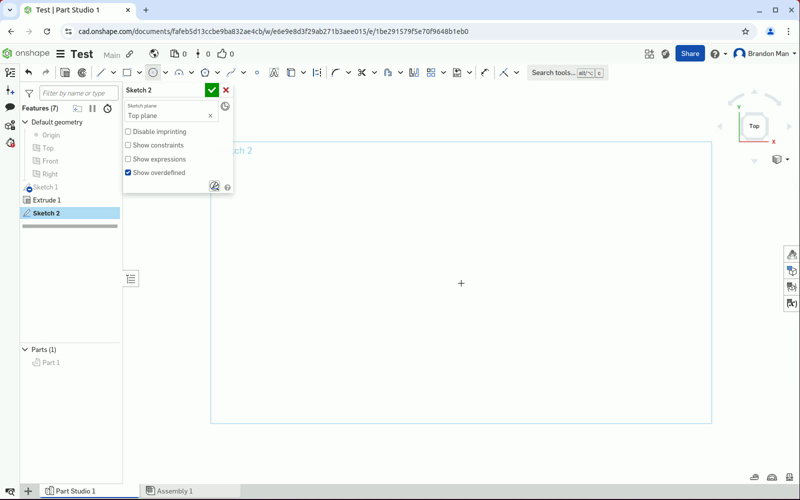
key_up(shift)
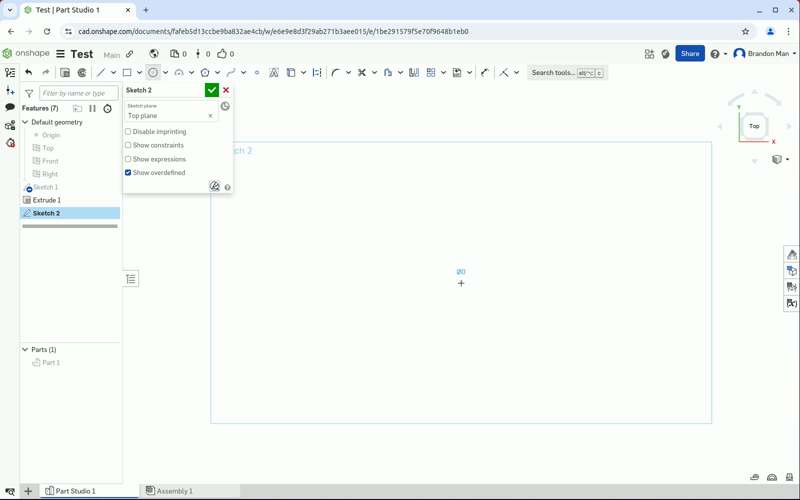
mouse_move(530, 282)
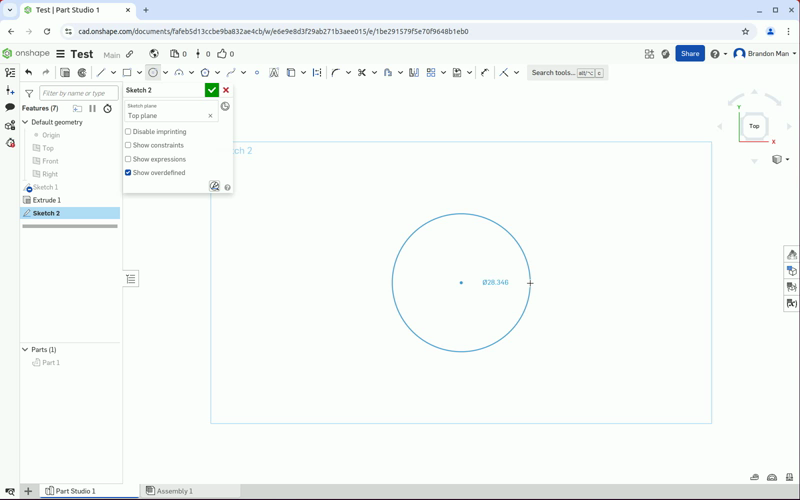
click(530, 282)
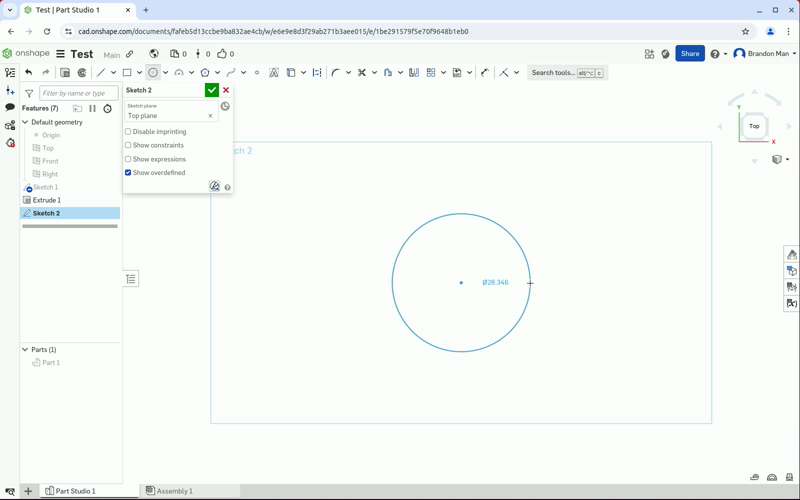
key(esc)
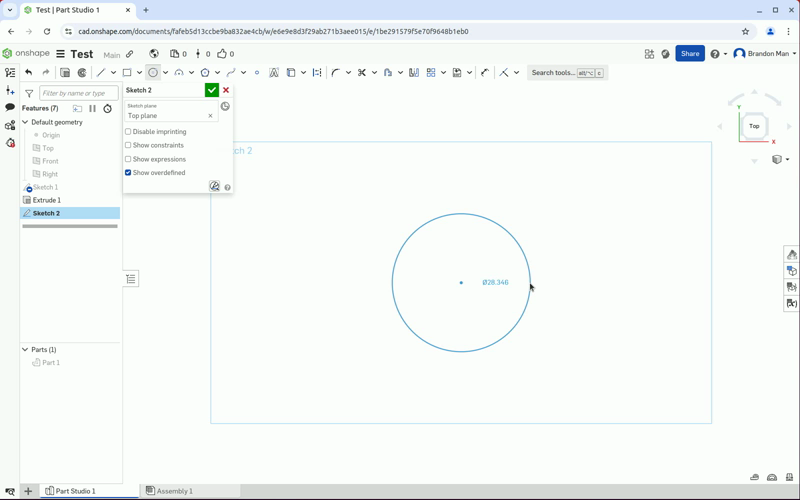
key(c)
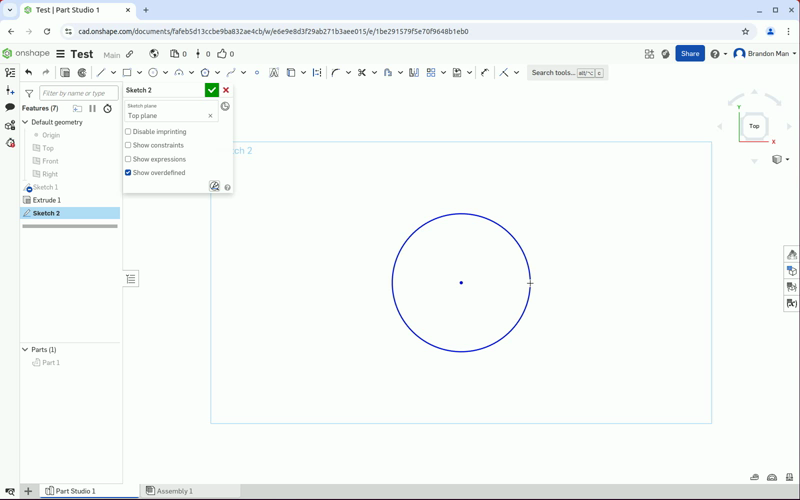
key_down(shift)
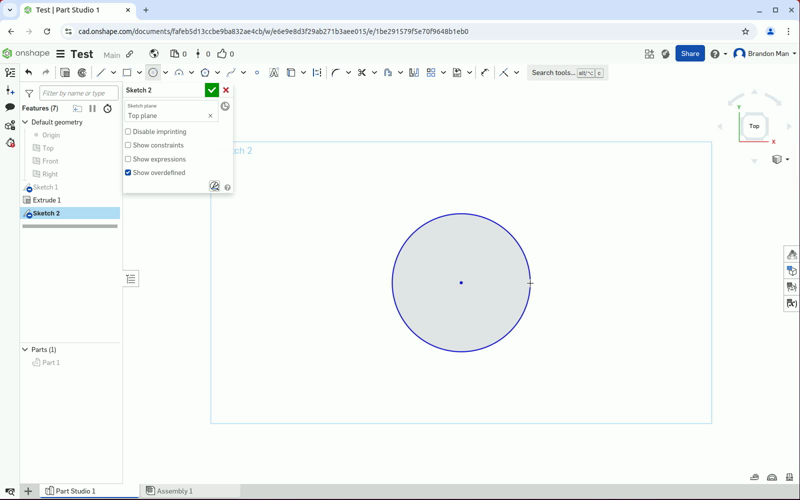
mouse_move(425, 282)
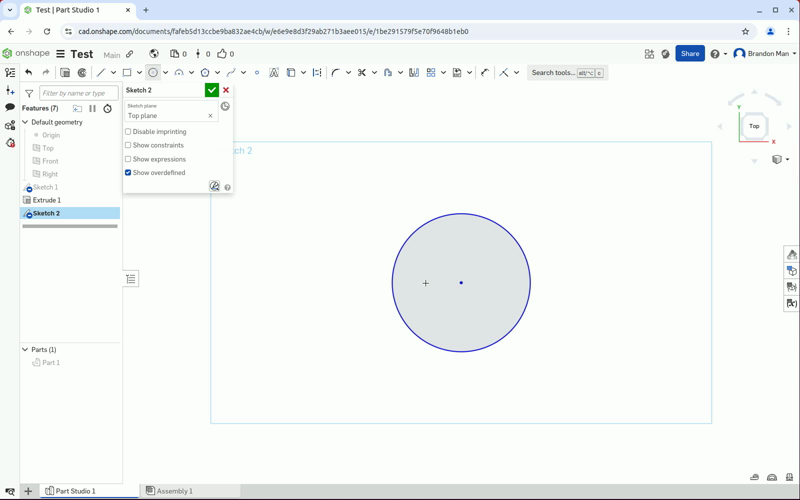
click(425, 282)
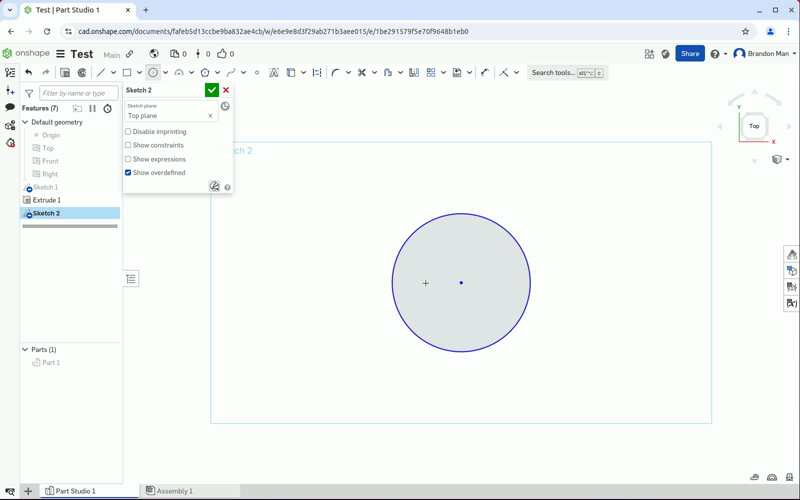
key_up(shift)
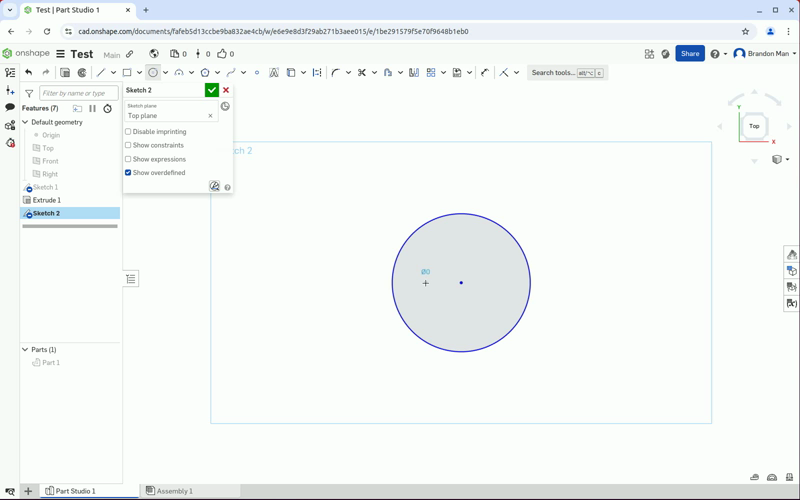
mouse_move(432, 282)
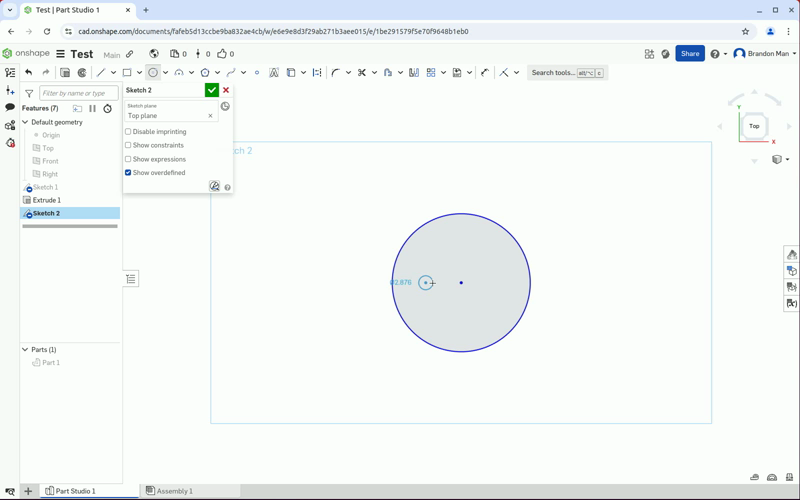
click(432, 282)
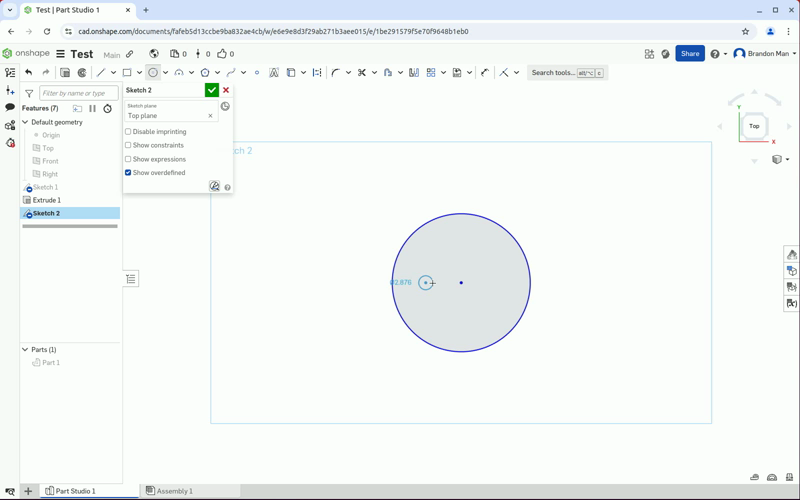
key(esc)
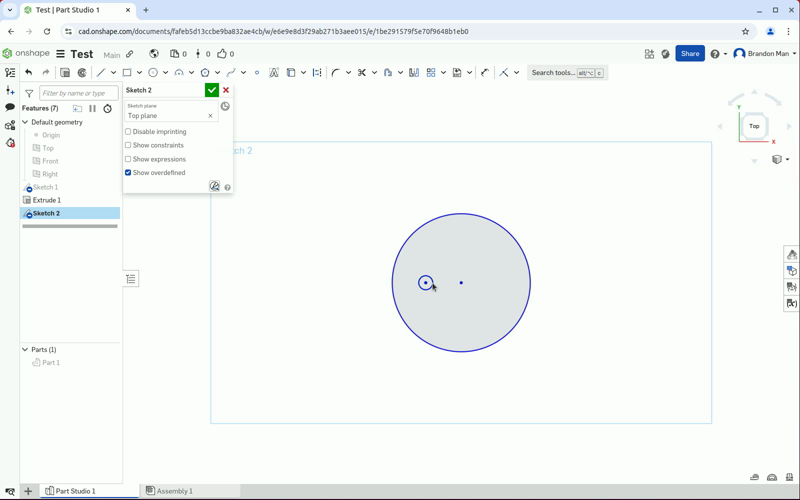
key(c)
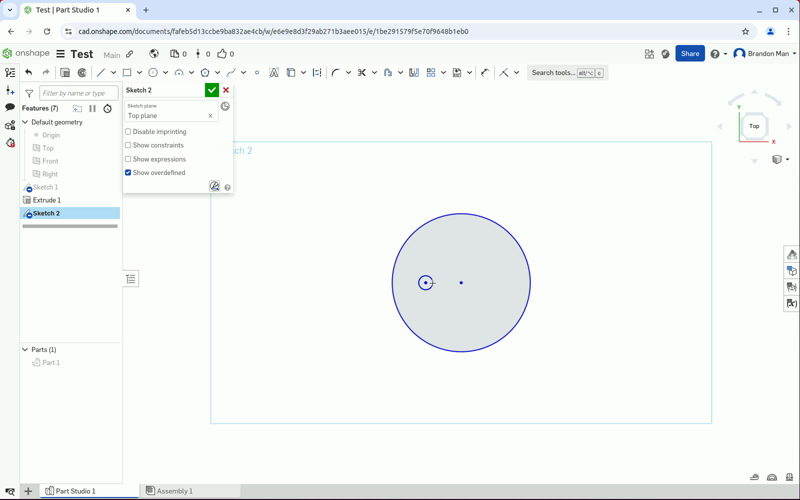
key_down(shift)
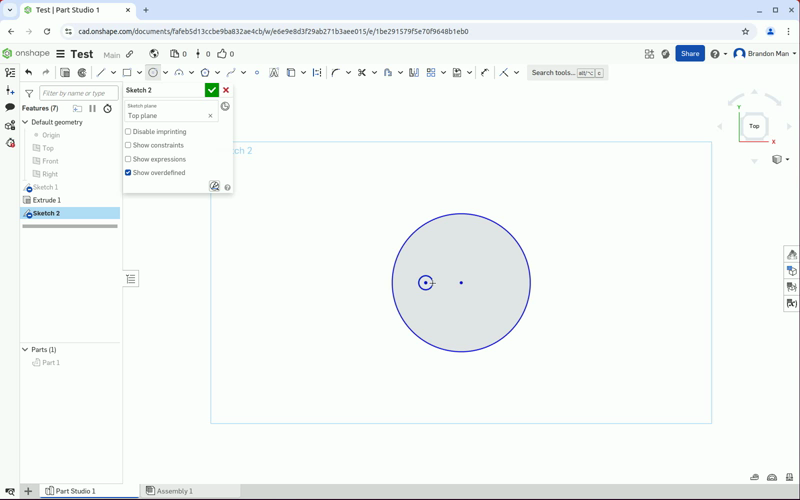
mouse_move(461, 282)
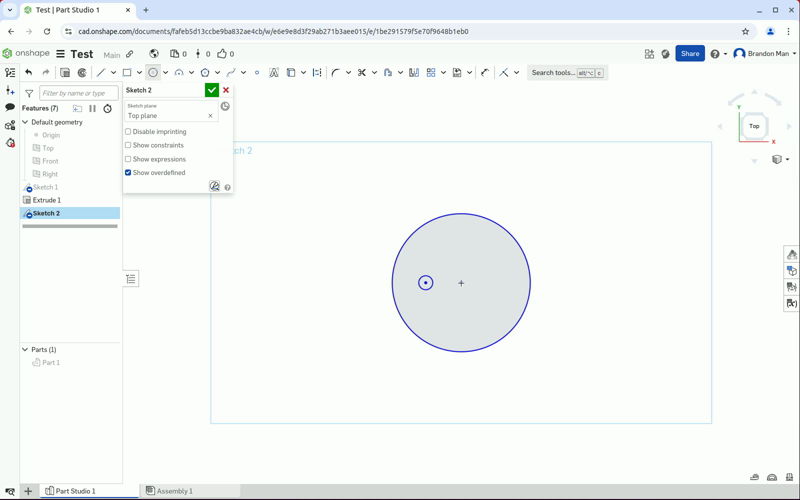
click(461, 282)
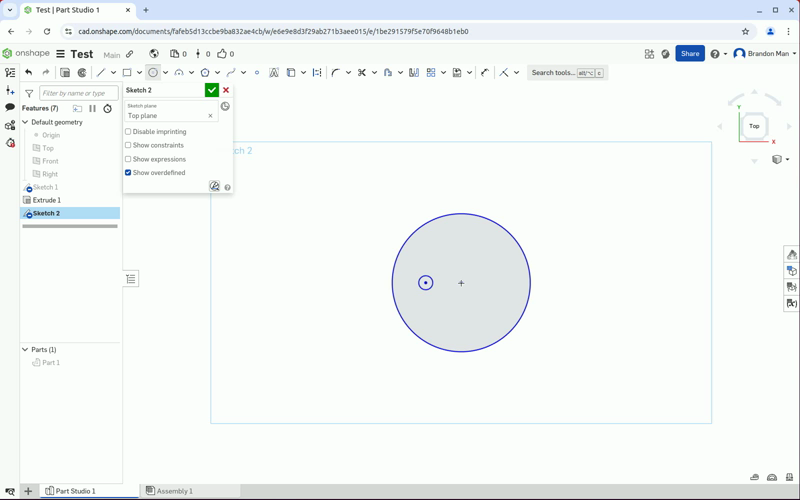
key_up(shift)
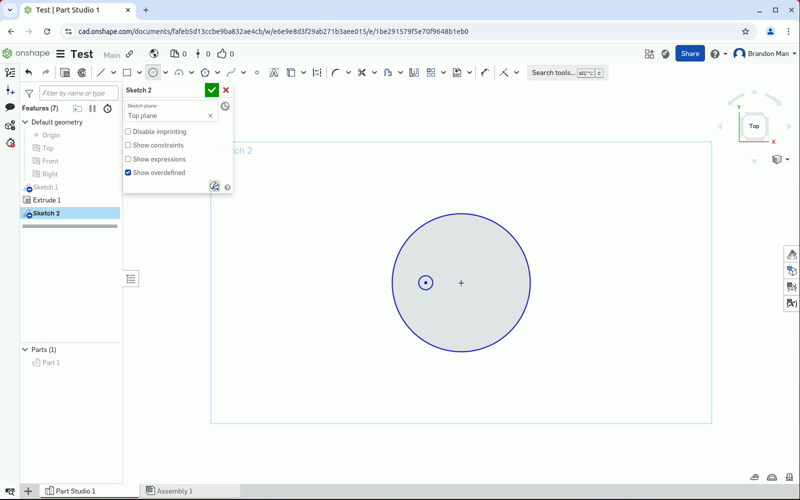
mouse_move(479, 282)
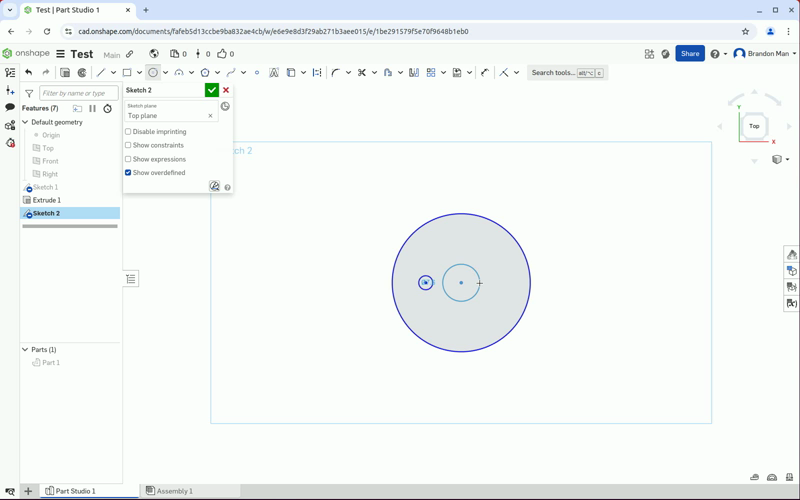
click(479, 282)
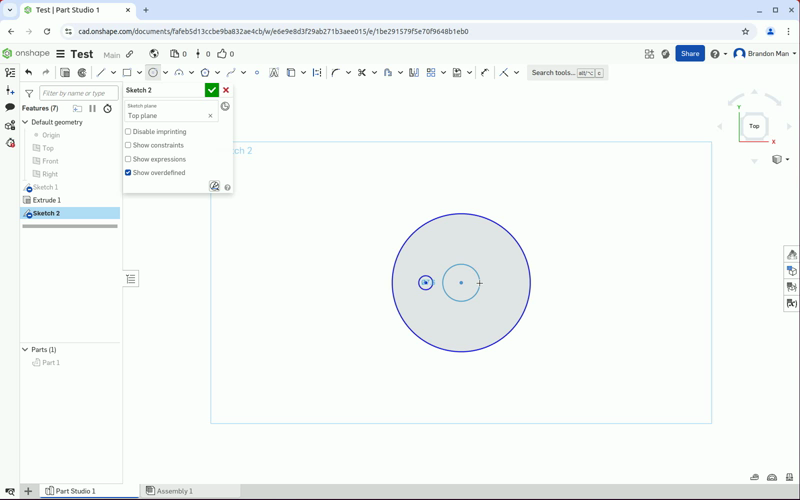
key(esc)
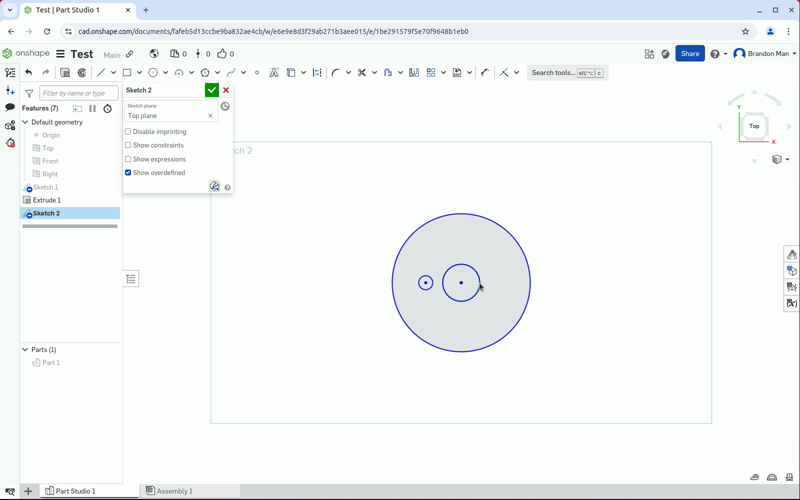
key(c)
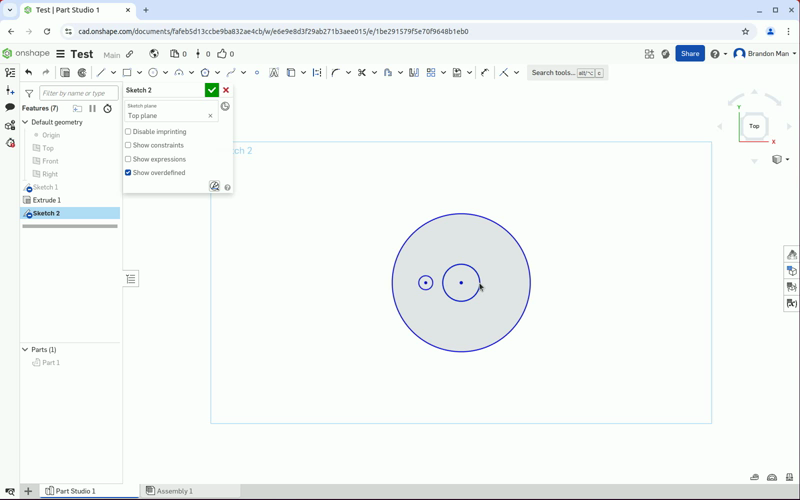
key_down(shift)
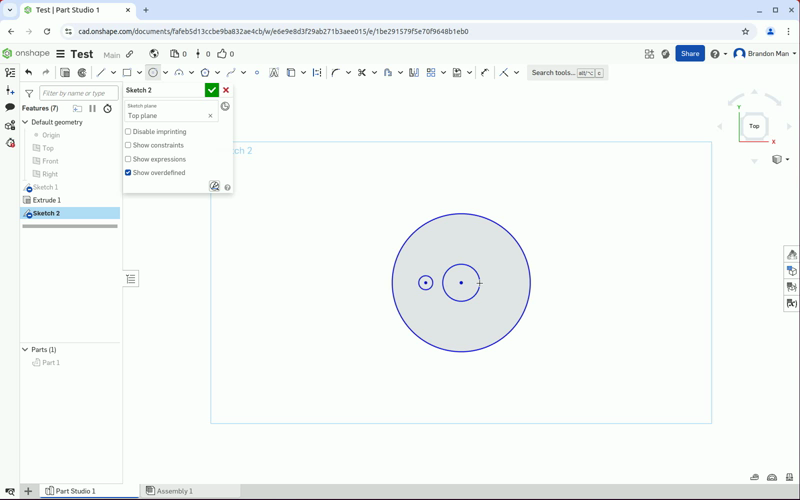
mouse_move(461, 325)
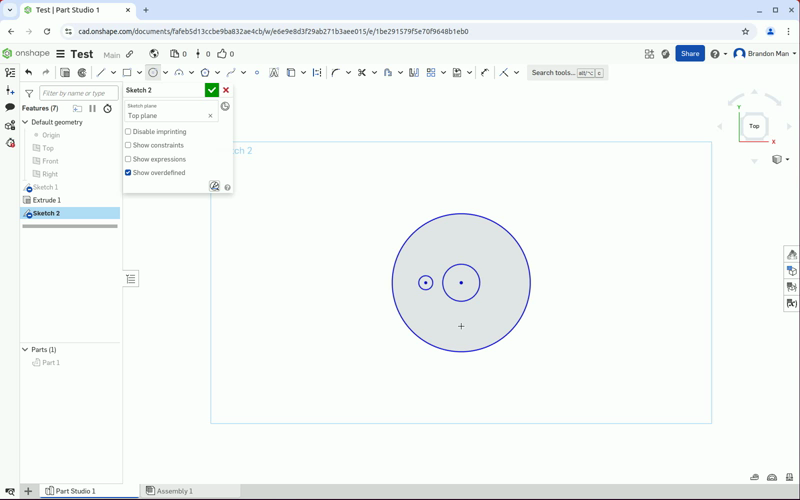
click(461, 325)
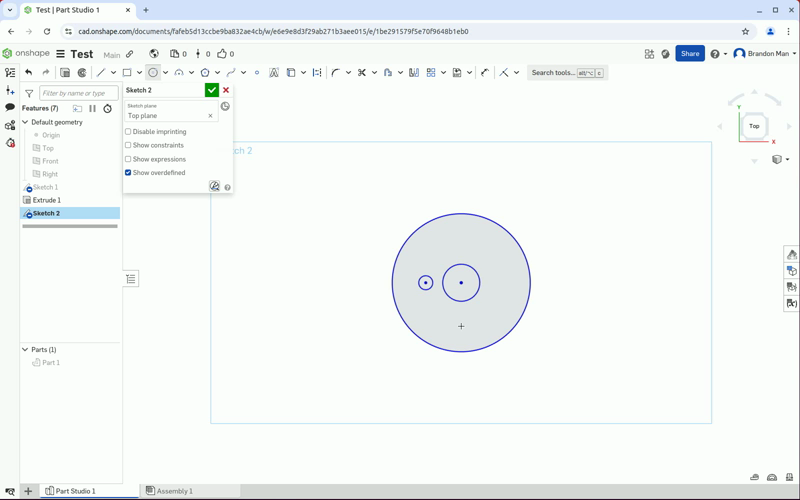
key_up(shift)
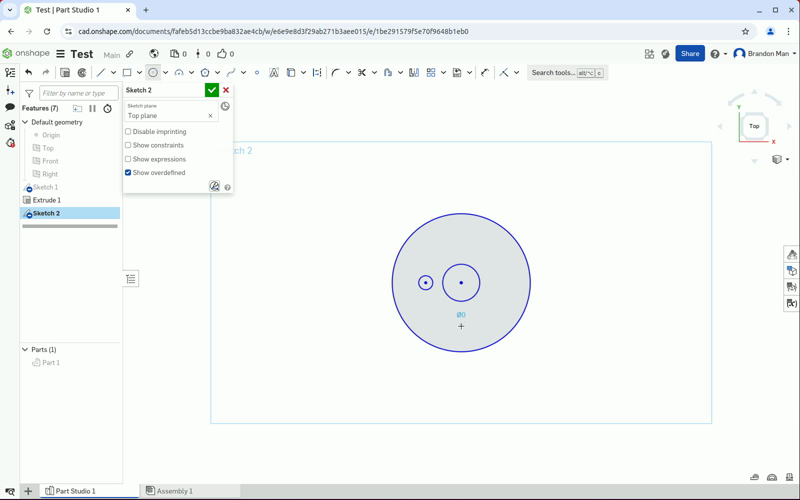
mouse_move(468, 325)
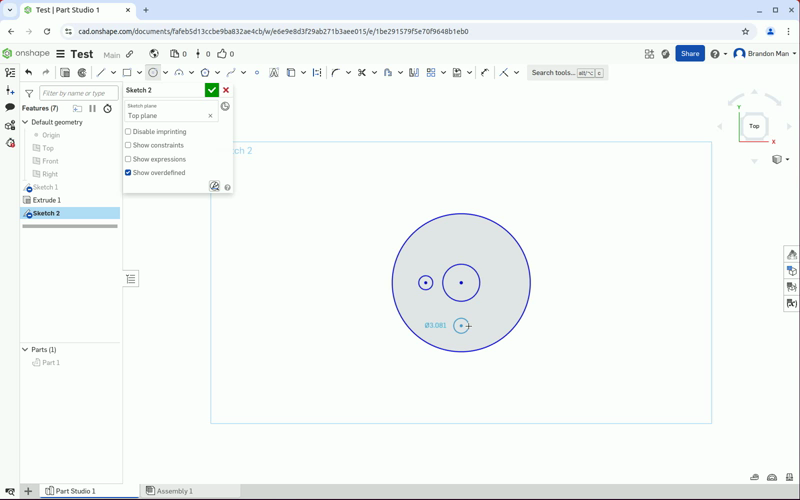
click(468, 325)
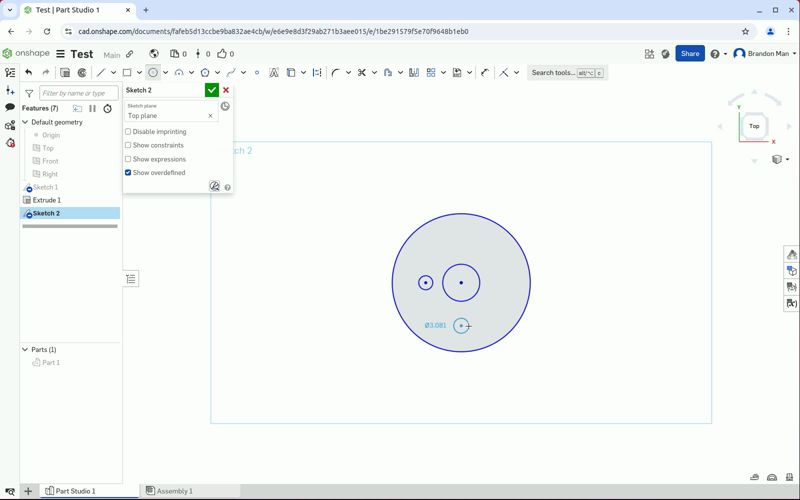
key(esc)
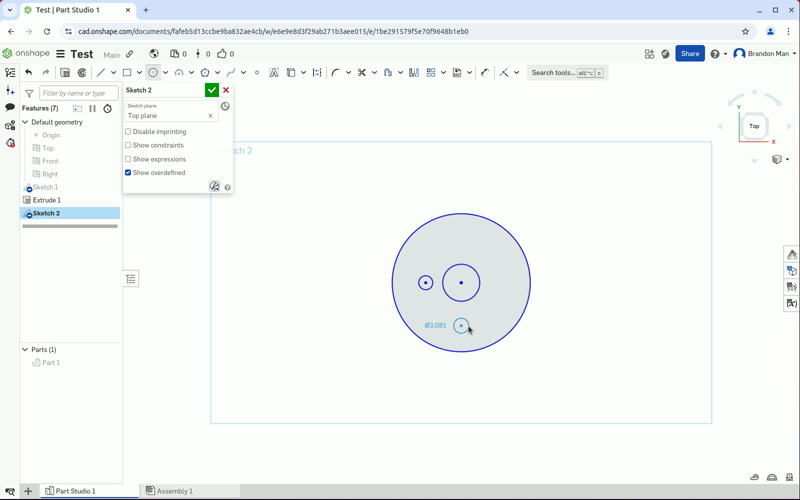
key(c)
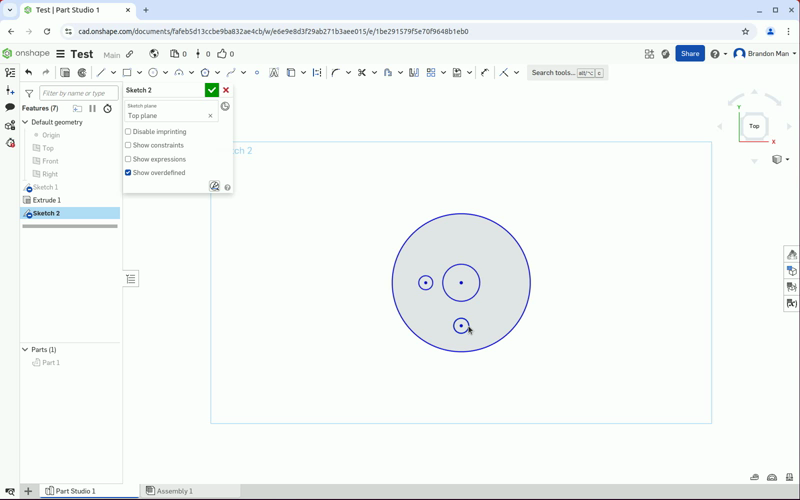
key_down(shift)
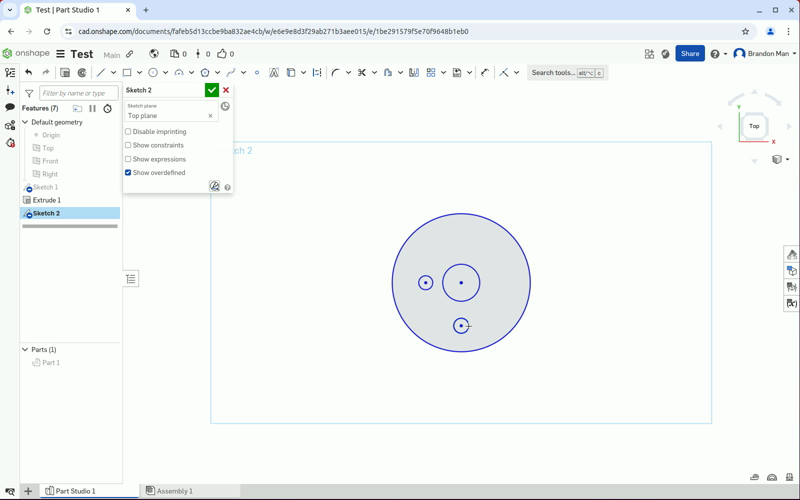
mouse_move(461, 240)
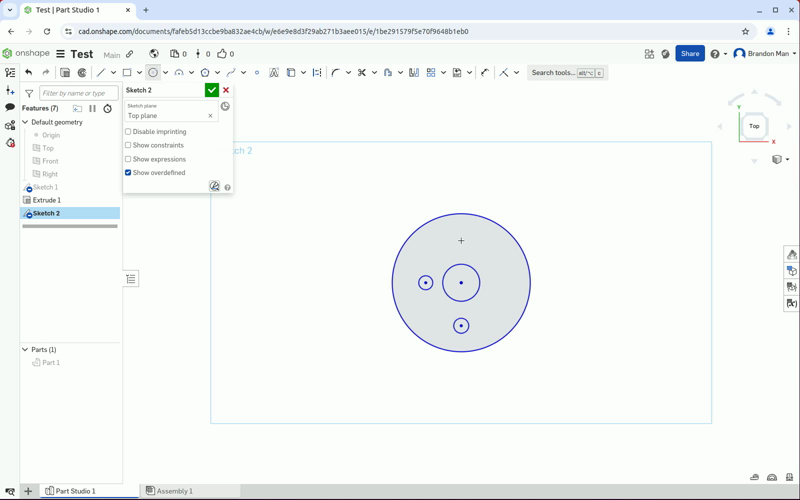
click(461, 240)
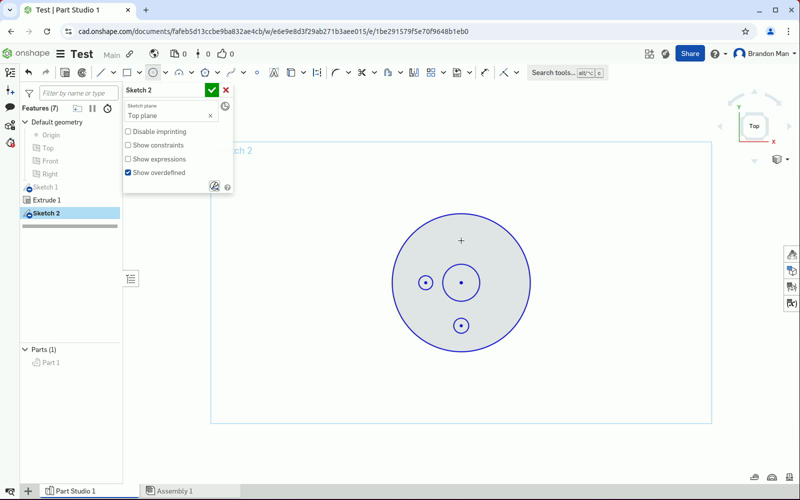
key_up(shift)
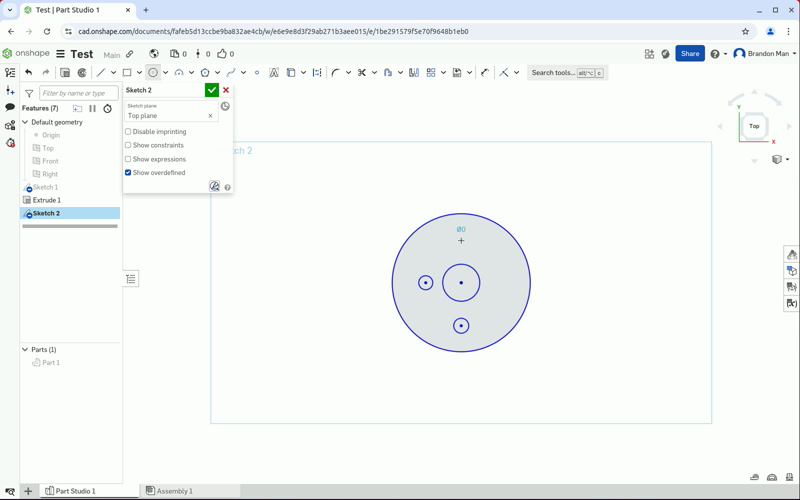
mouse_move(468, 240)
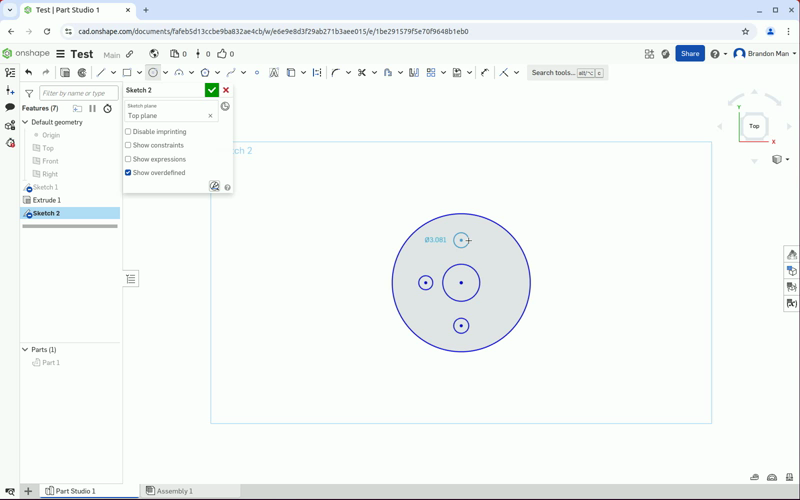
click(468, 240)
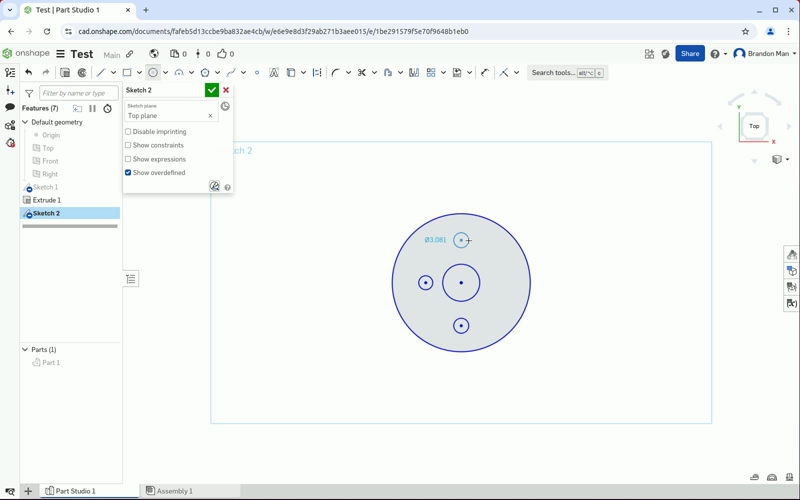
key(esc)
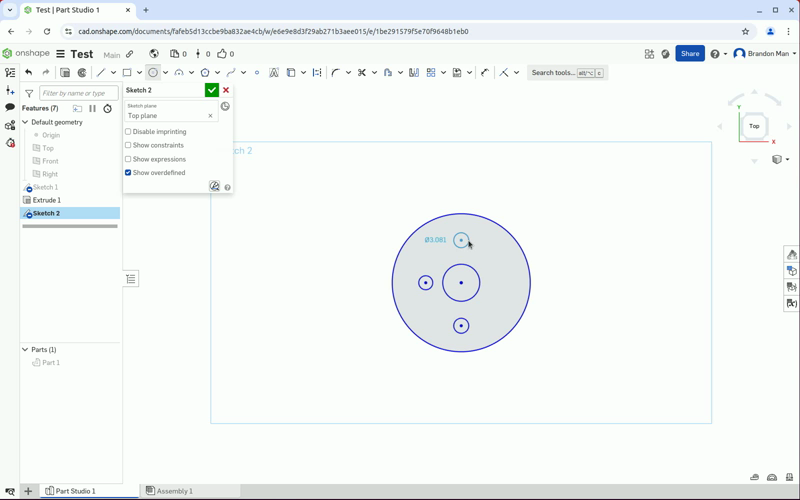
key(c)
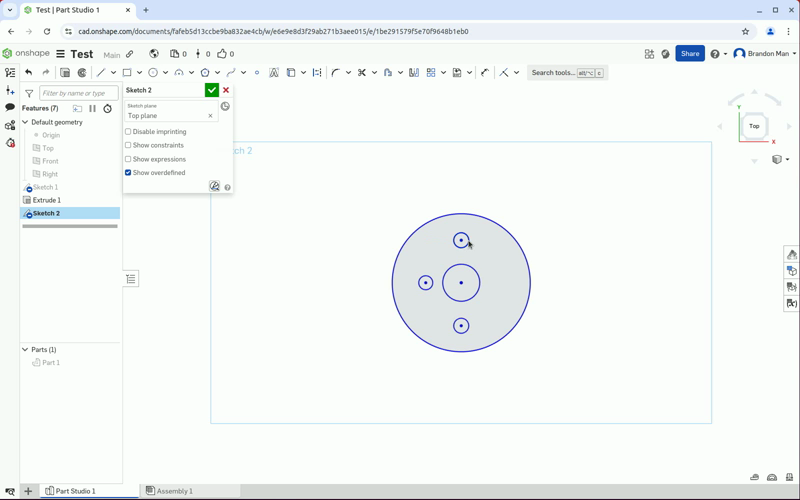
key_down(shift)
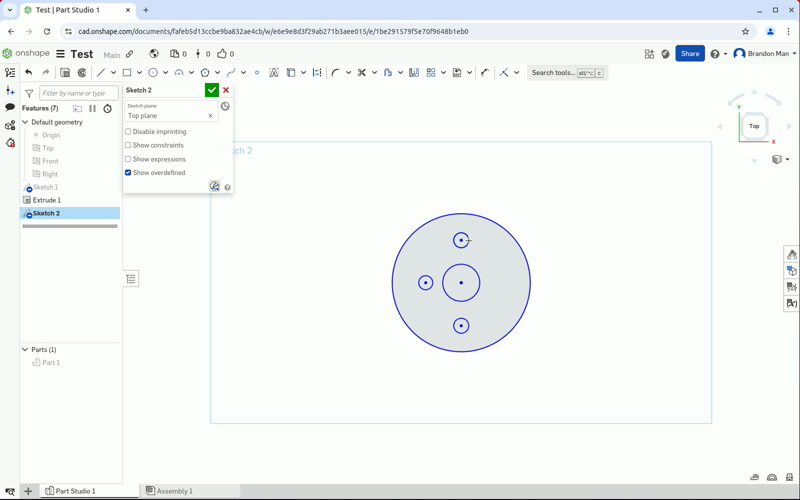
mouse_move(495, 282)
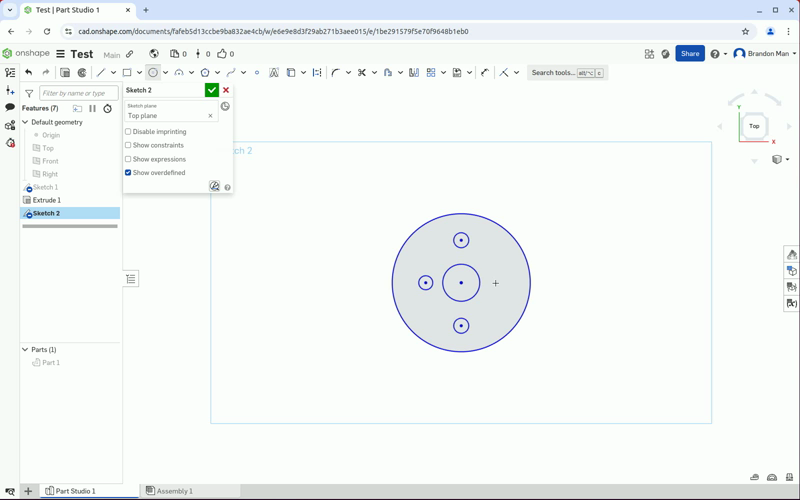
click(495, 282)
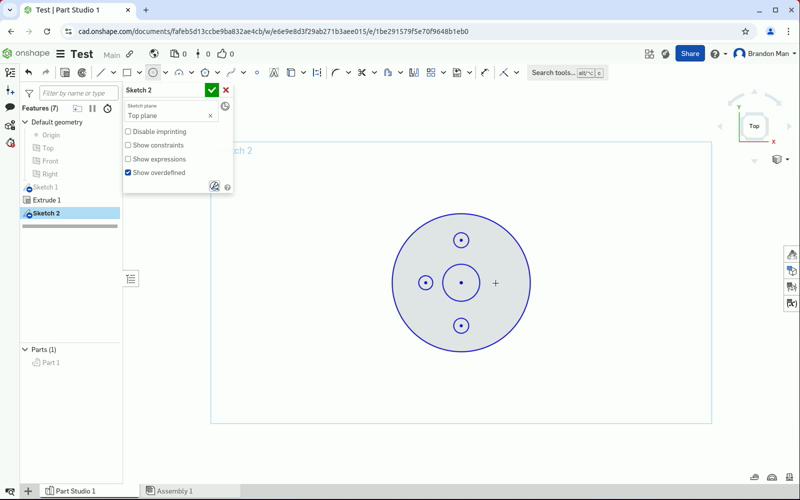
key_up(shift)
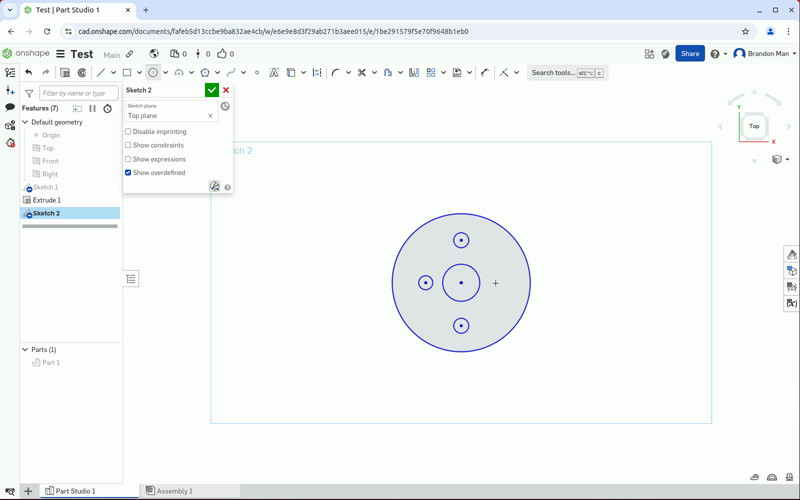
mouse_move(502, 282)
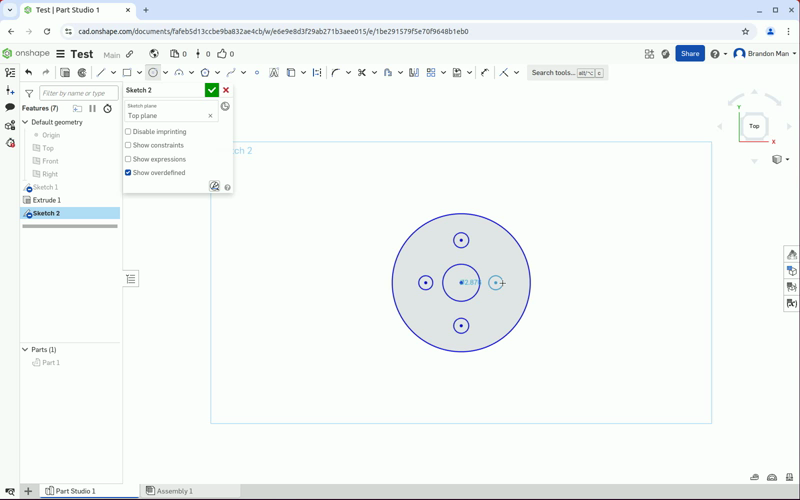
click(502, 282)
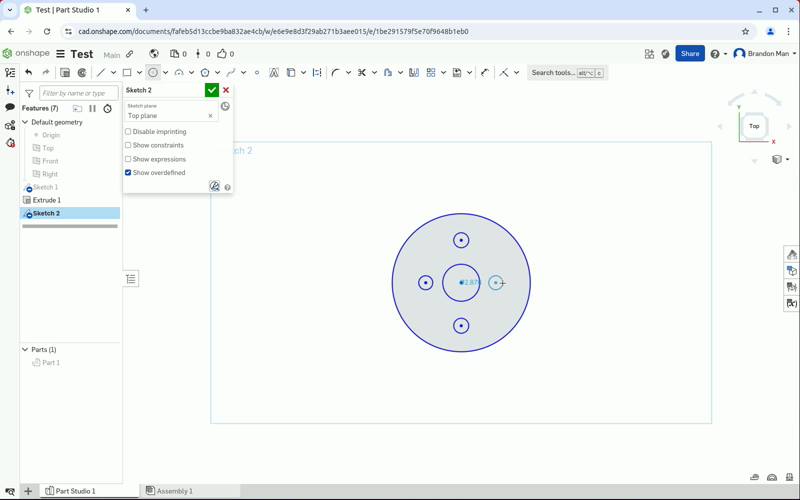
key(esc)
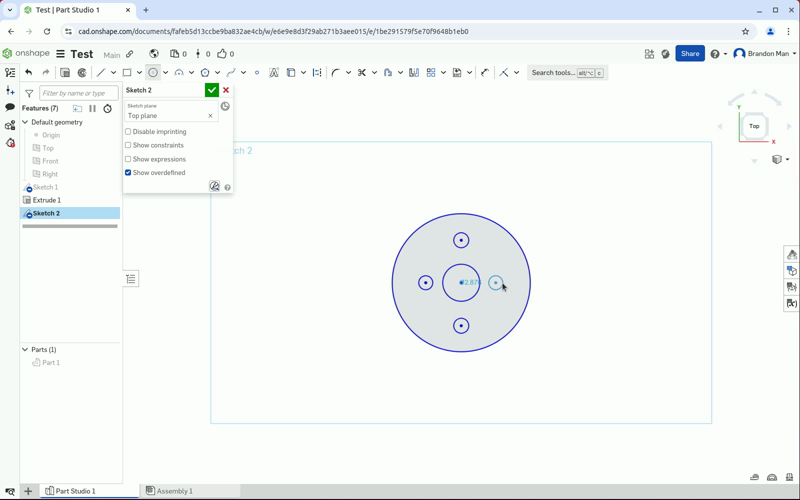
mouse_move(481, 326)
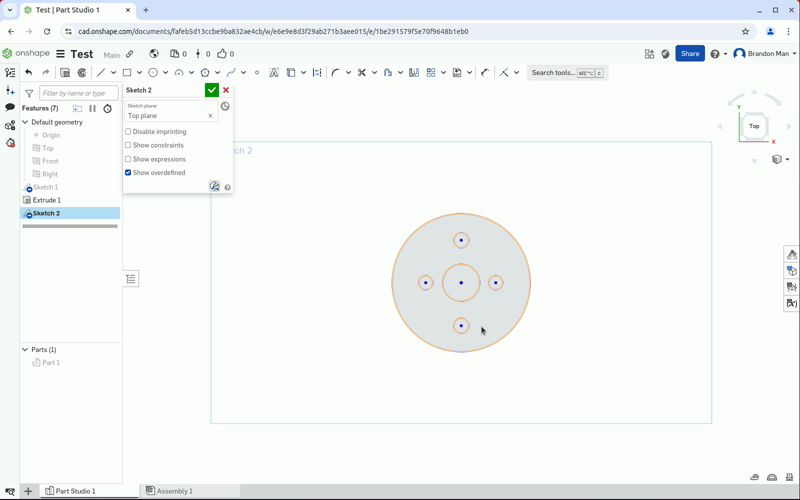
click(481, 326)
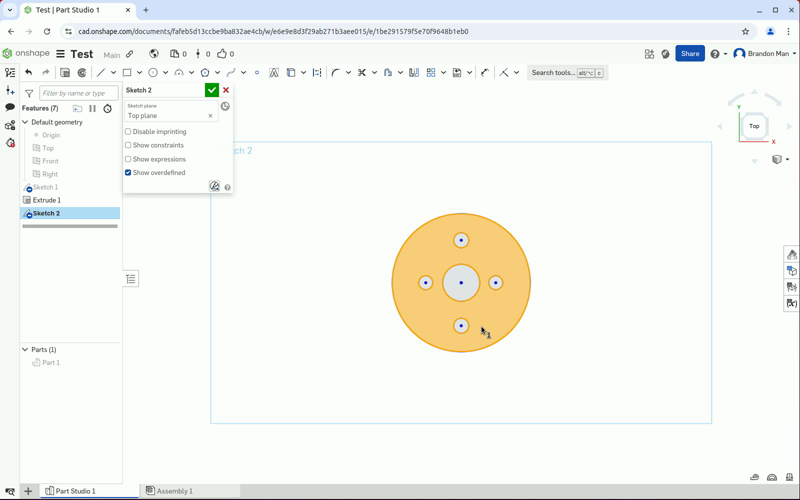
mouse_move(73, 352)
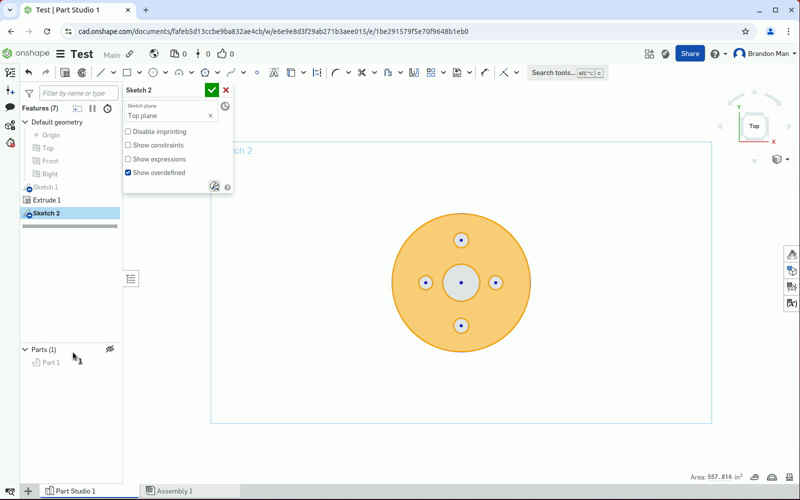
key(shift+y)
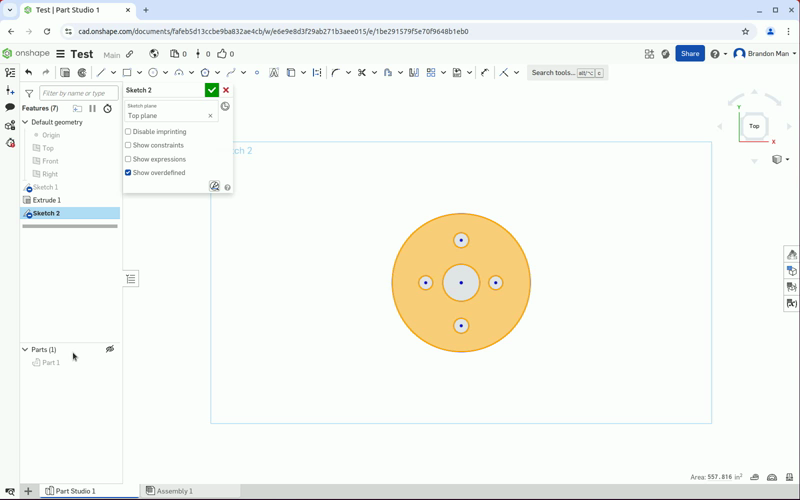
key(shift+e)
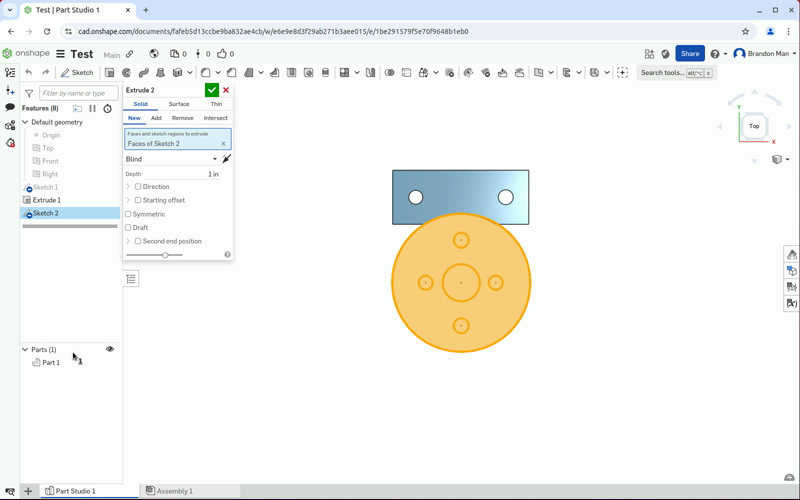
mouse_move(143, 106)
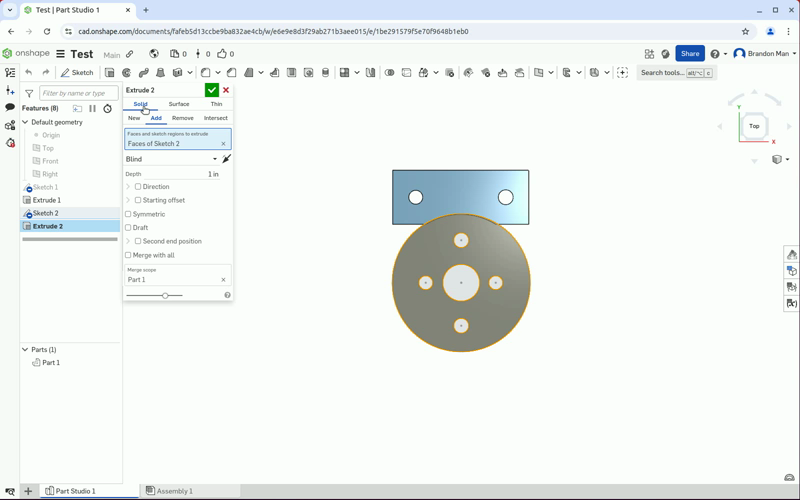
click(143, 106)
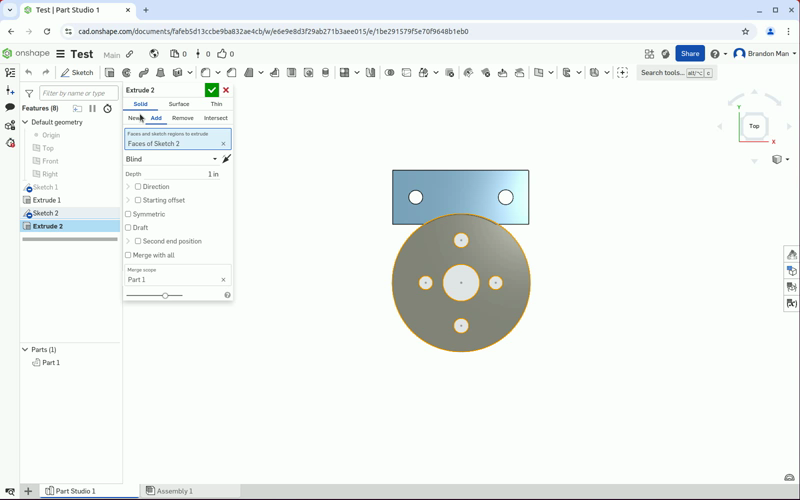
mouse_move(137, 120)
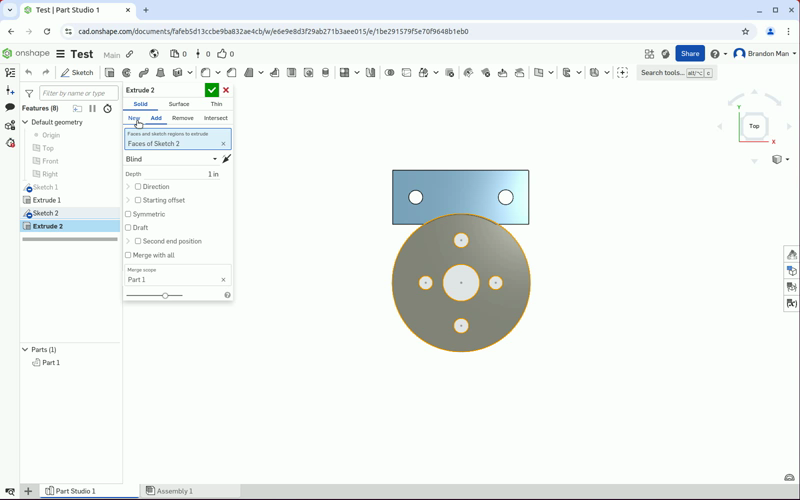
click(137, 120)
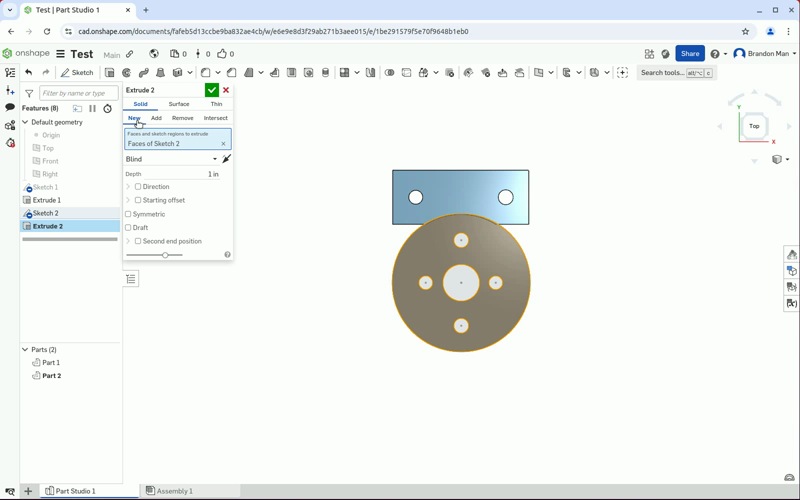
key(tab, 4)
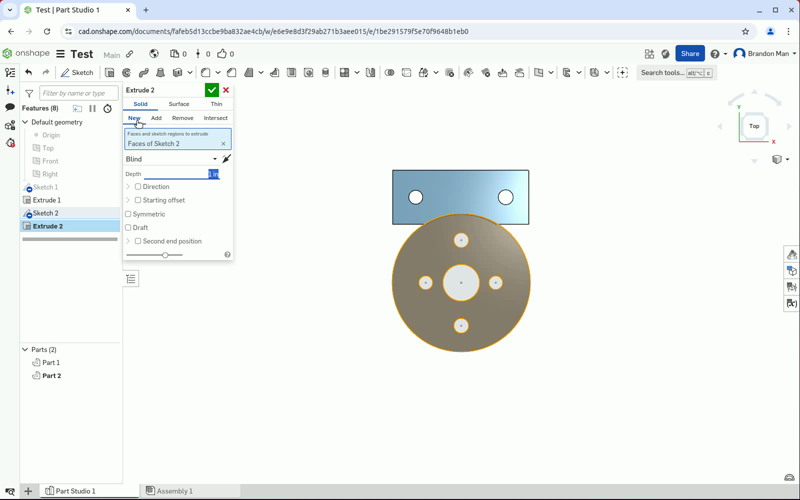
text(1.926)
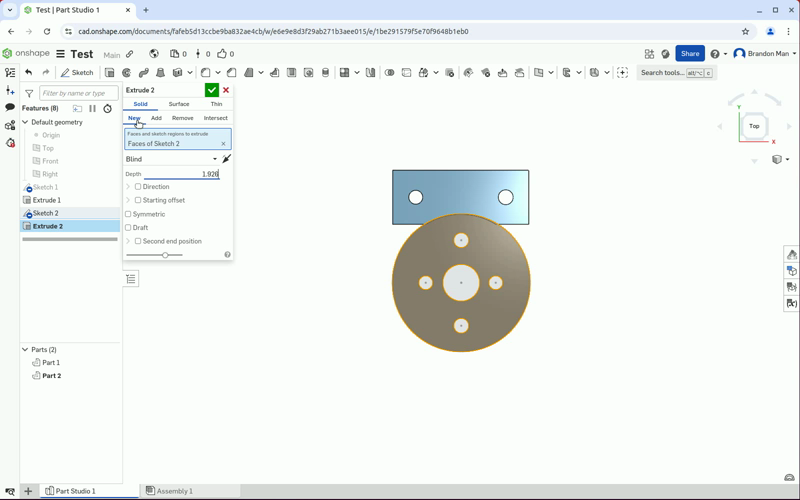
key(enter)
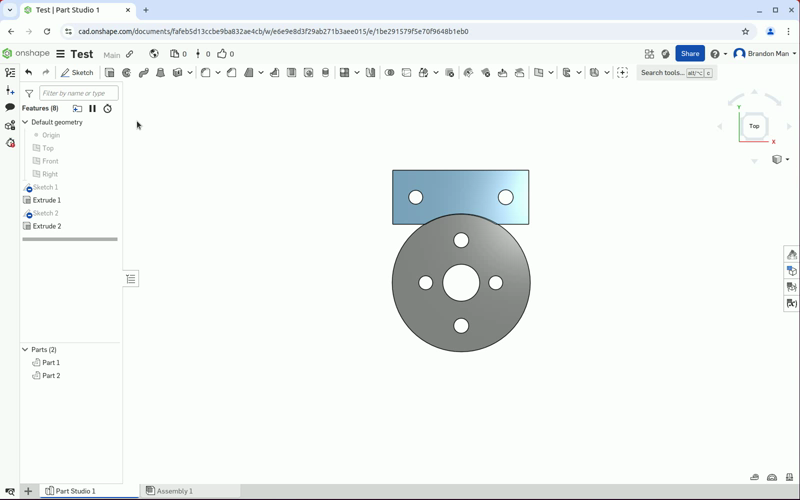
key(shift+h)
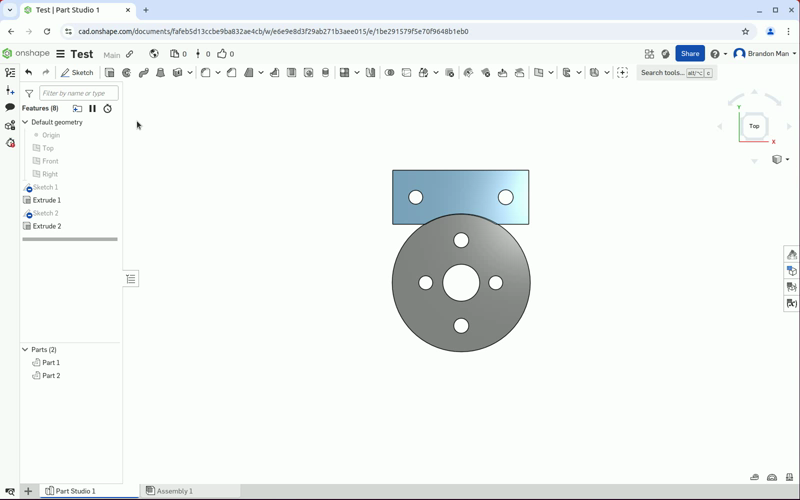
key(shift+h)
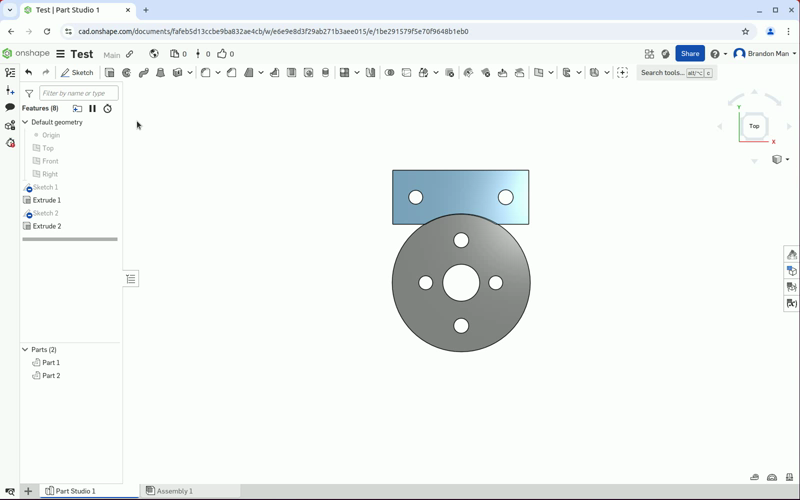
mouse_move(73, 189)
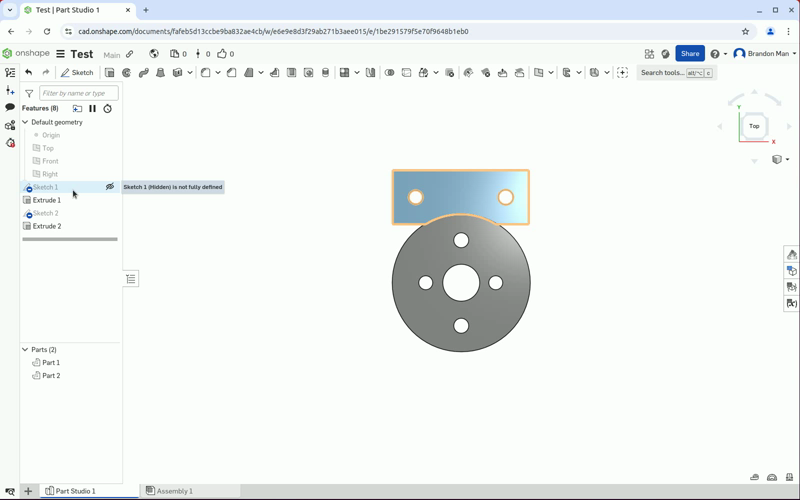
click(73, 189)
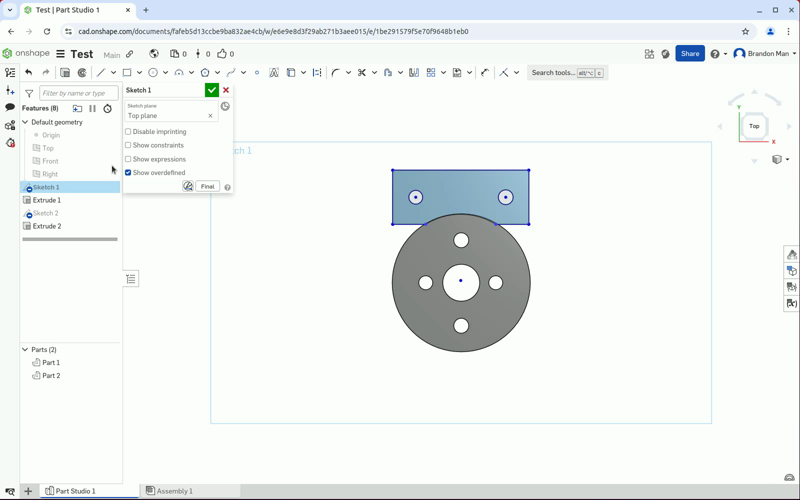
mouse_move(229, 92)
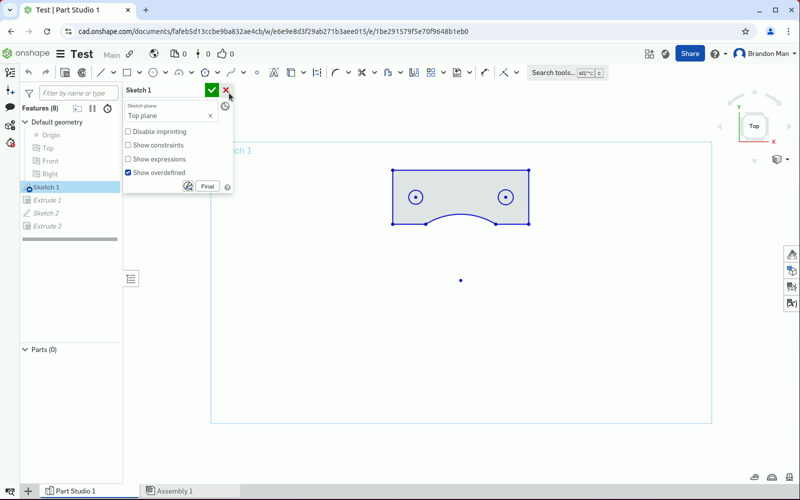
click(229, 92)
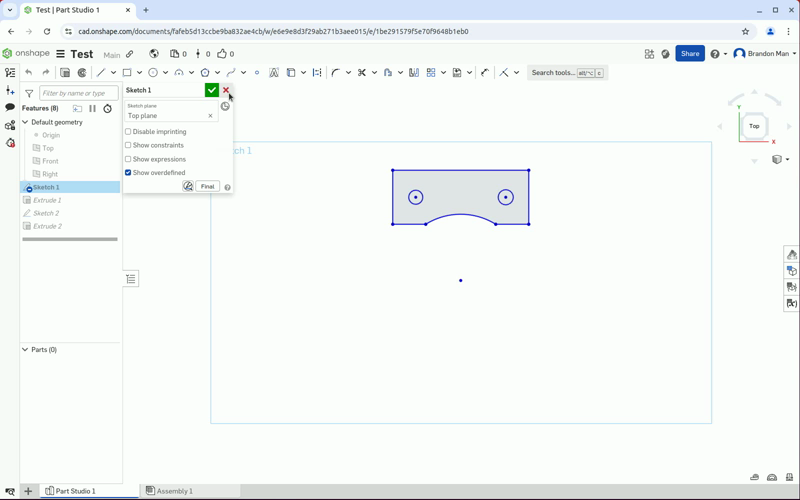
key(shift+s)
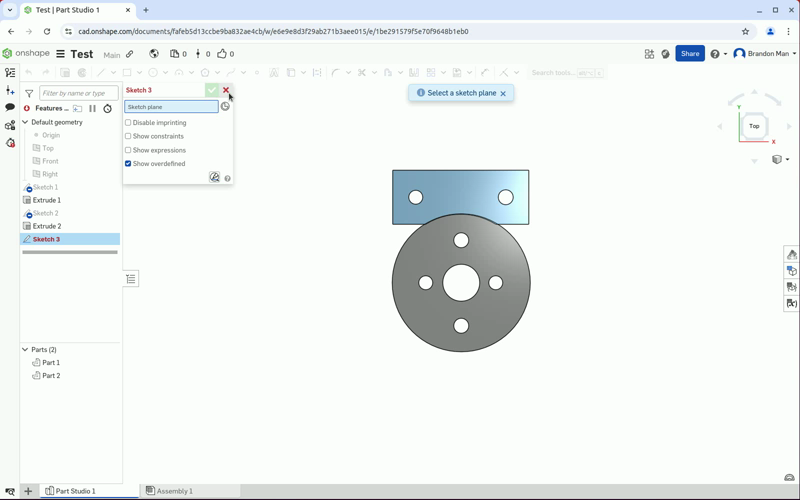
mouse_move(73, 150)
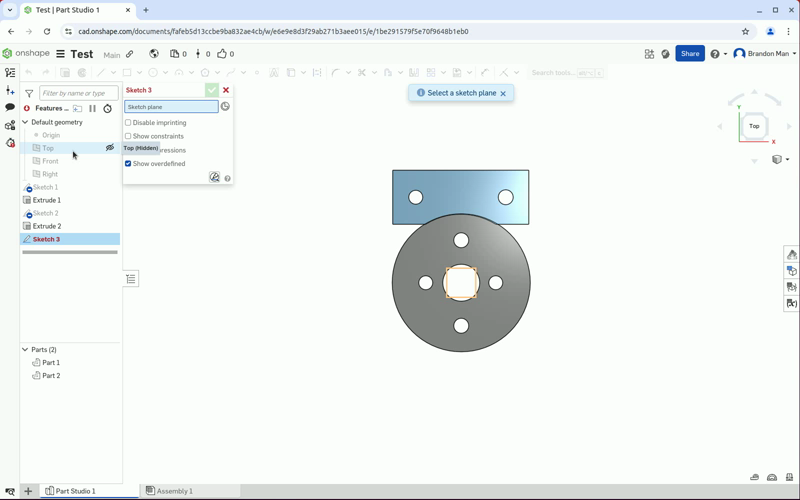
click(73, 150)
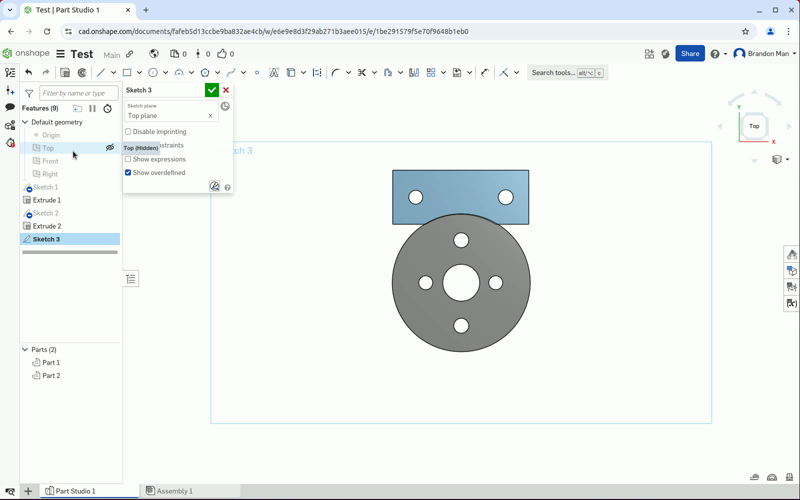
mouse_move(73, 352)
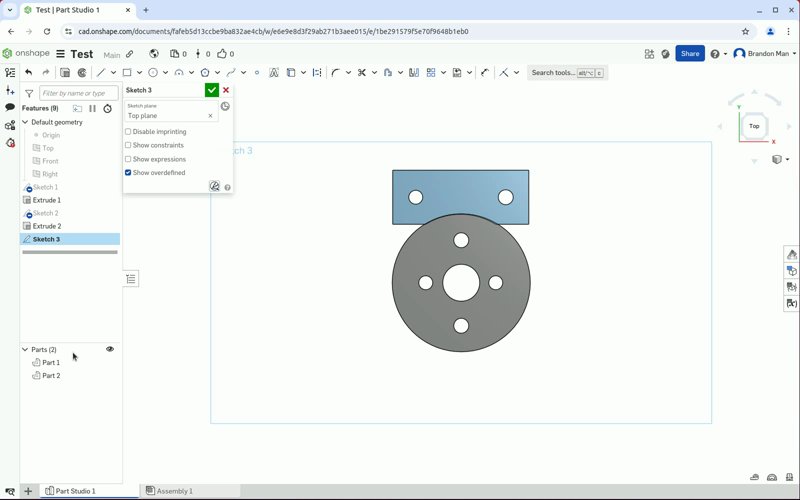
key(y)
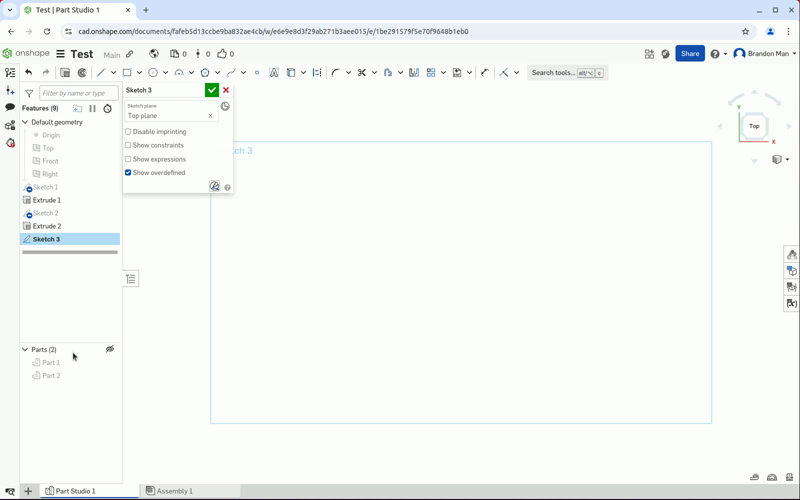
key(l)
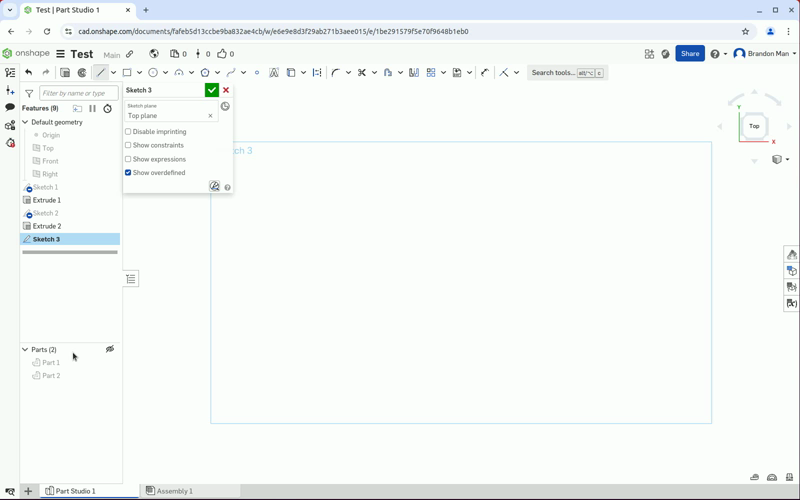
key_down(shift)
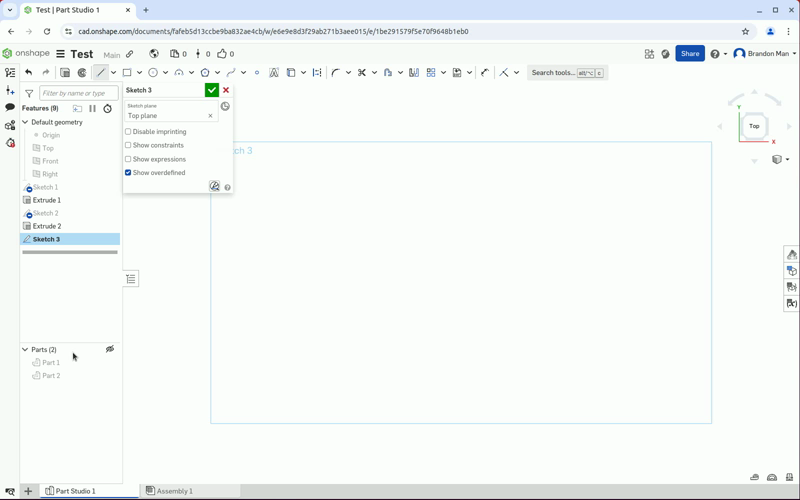
mouse_move(392, 395)
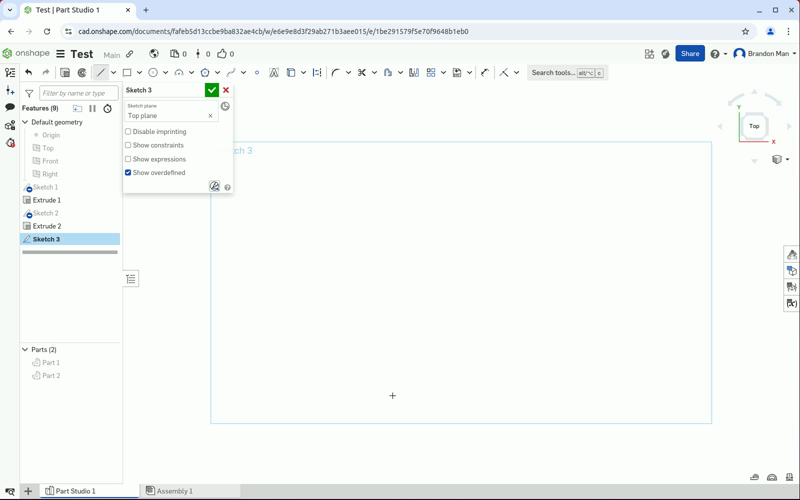
click(392, 395)
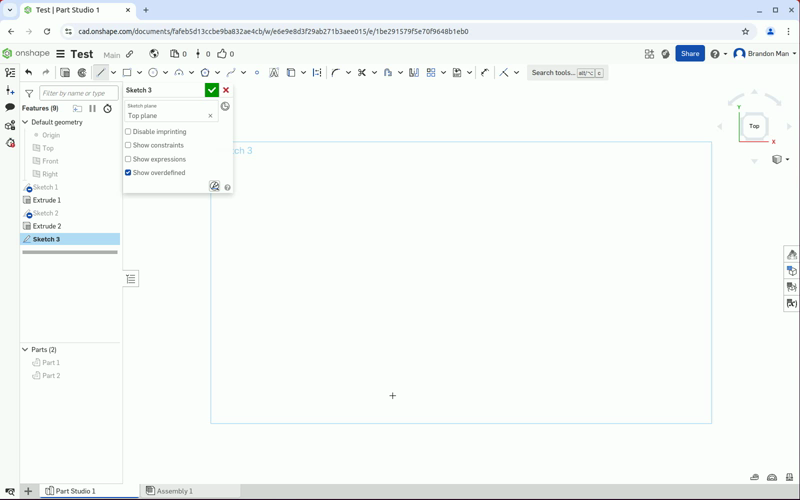
key_up(shift)
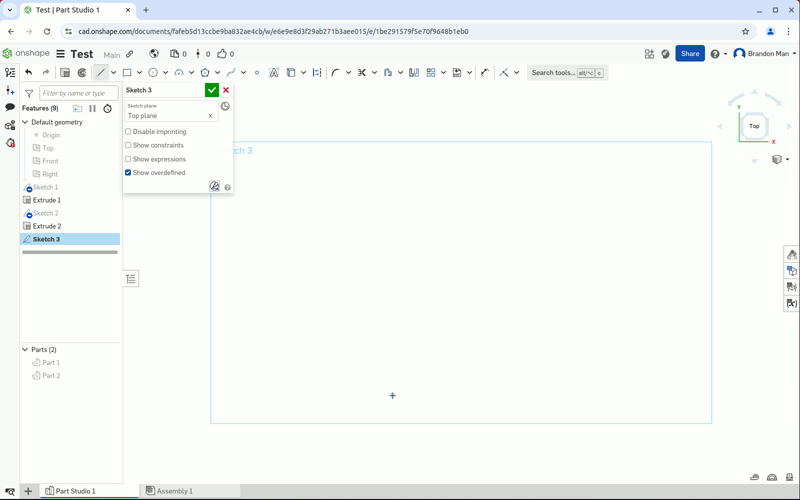
key_down(shift)
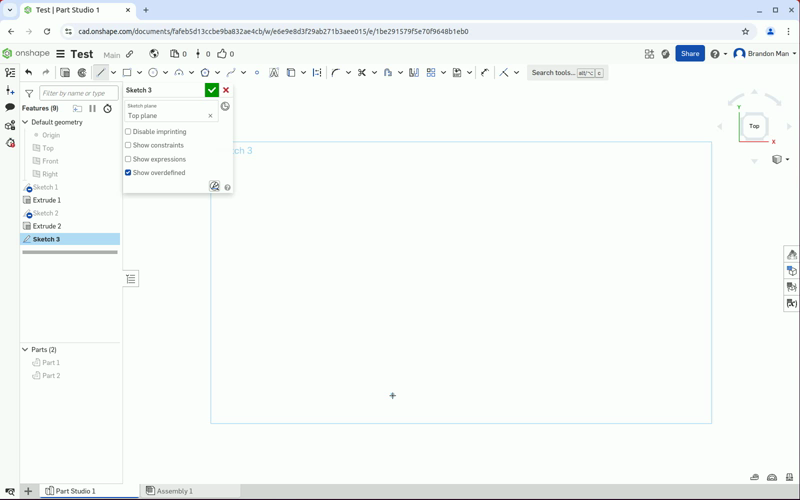
mouse_move(528, 395)
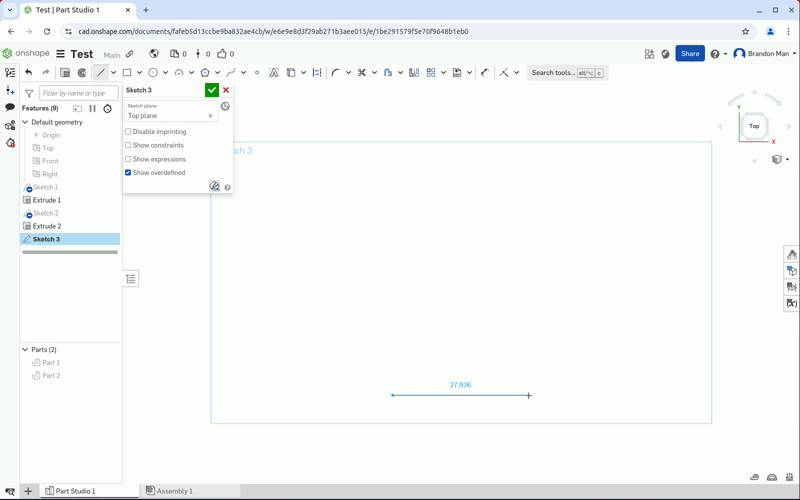
click(528, 395)
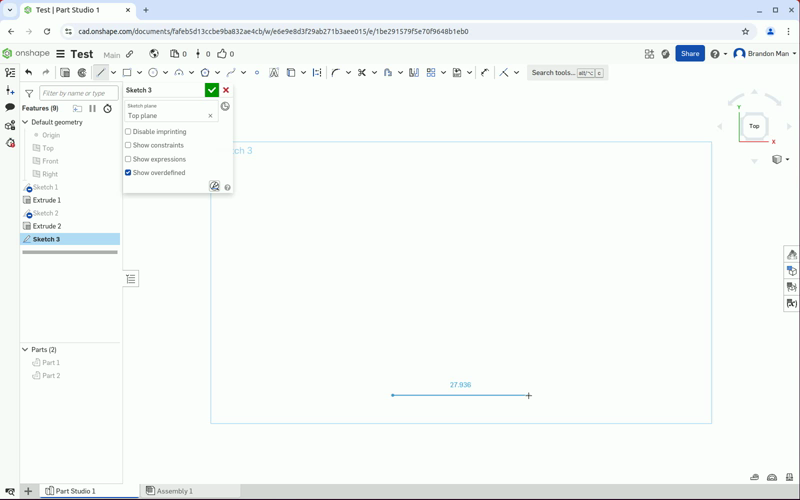
key_up(shift)
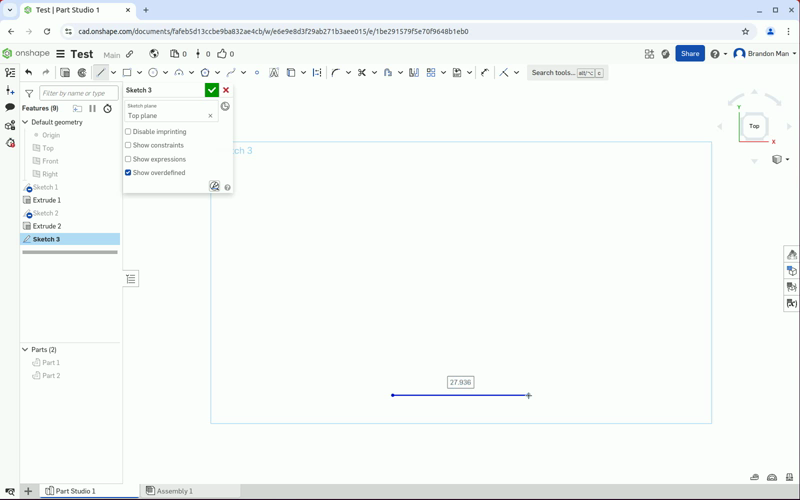
key_down(shift)
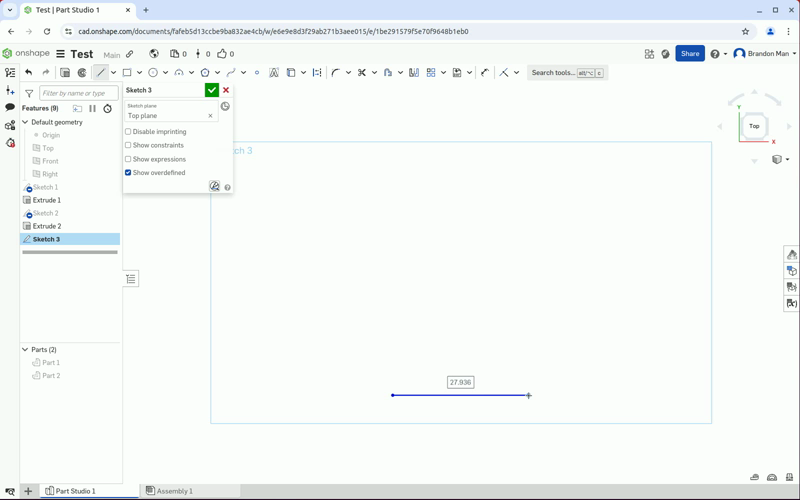
mouse_move(558, 395)
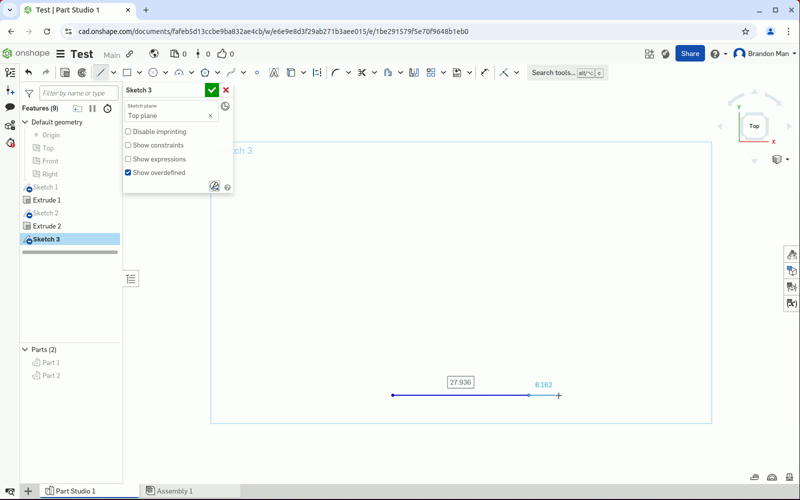
mouse_move(528, 341)
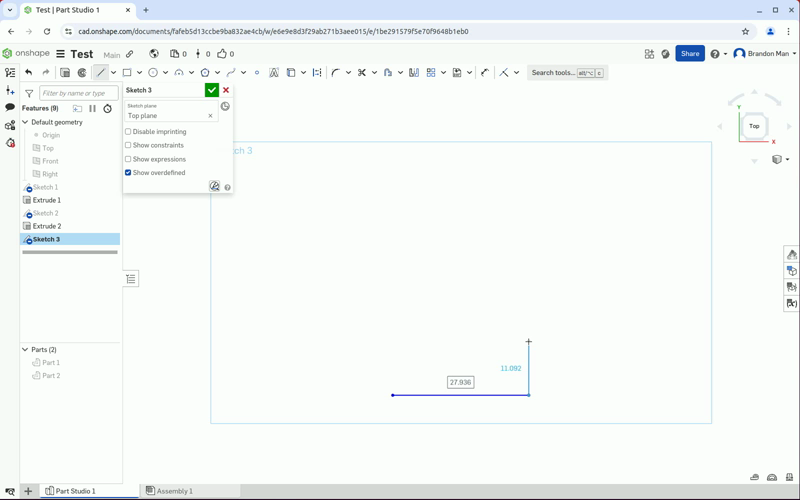
click(528, 341)
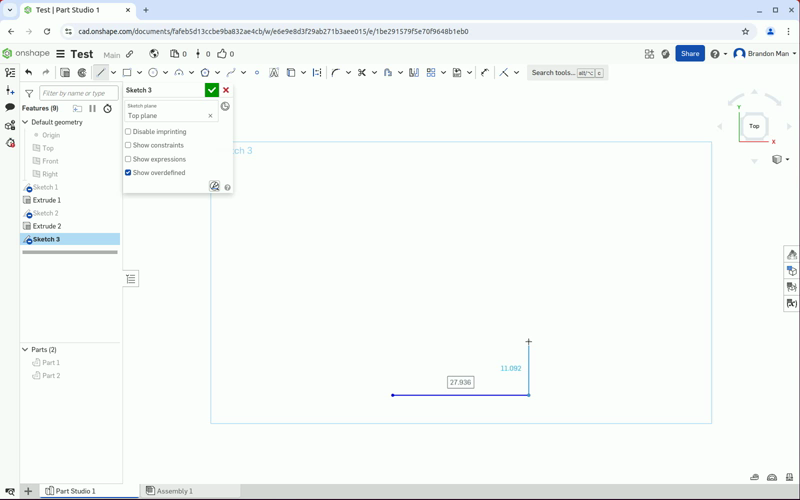
key_up(shift)
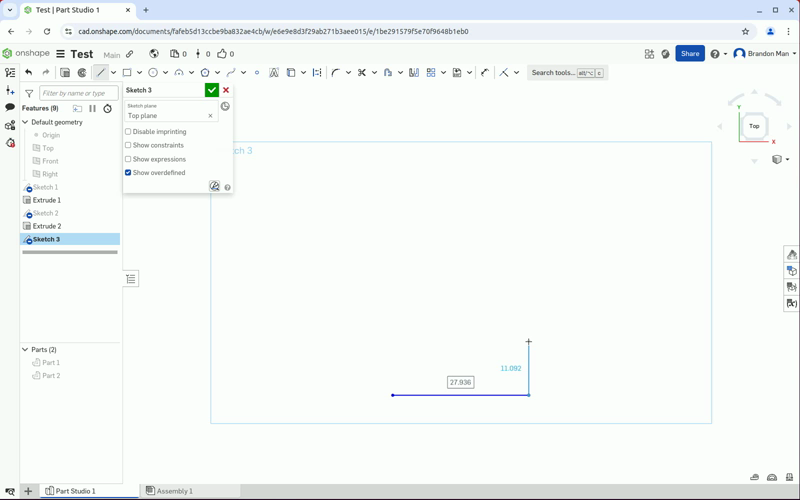
key_down(shift)
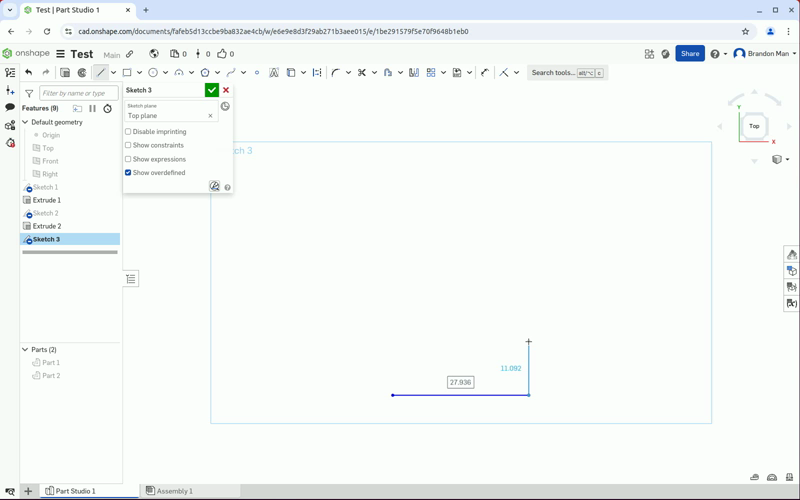
mouse_move(558, 341)
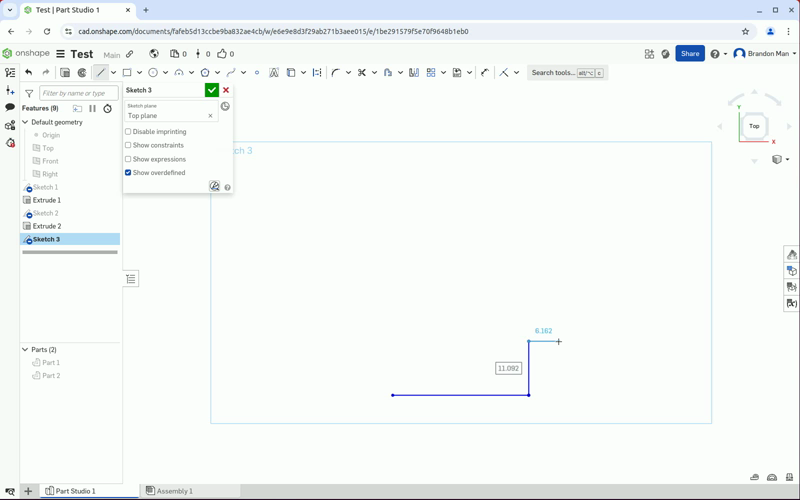
mouse_move(495, 341)
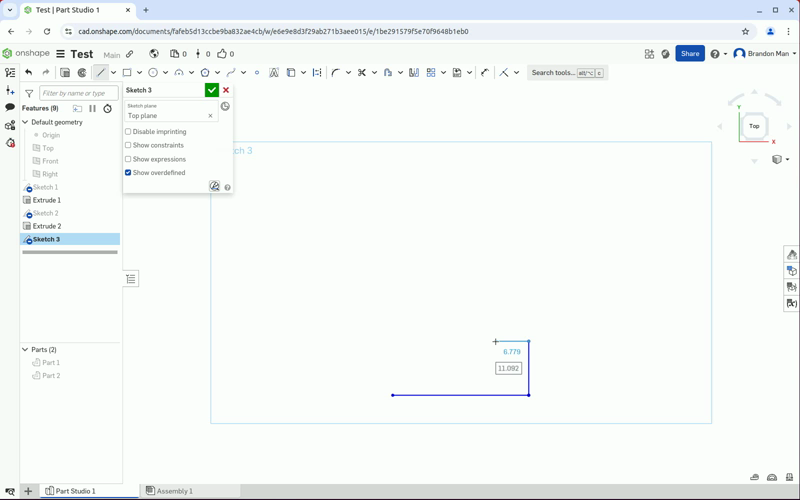
click(495, 341)
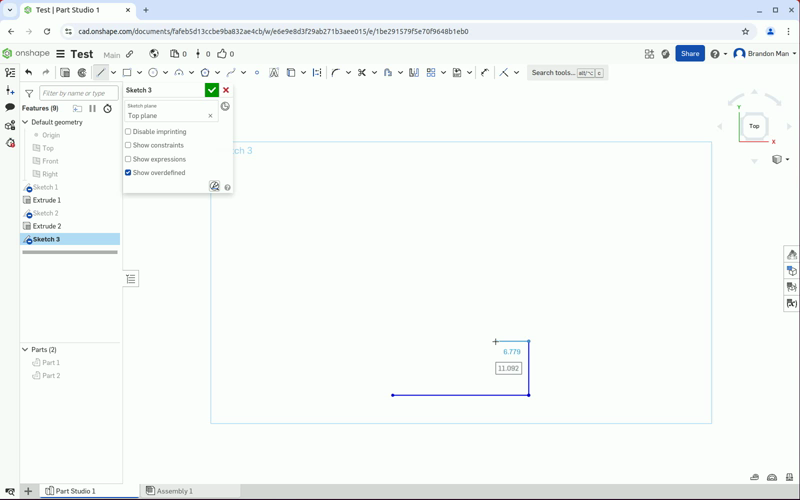
key_up(shift)
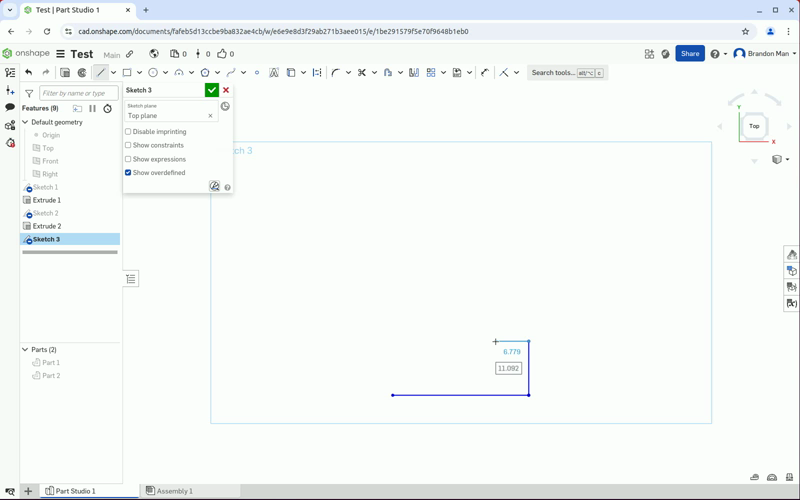
key(esc)
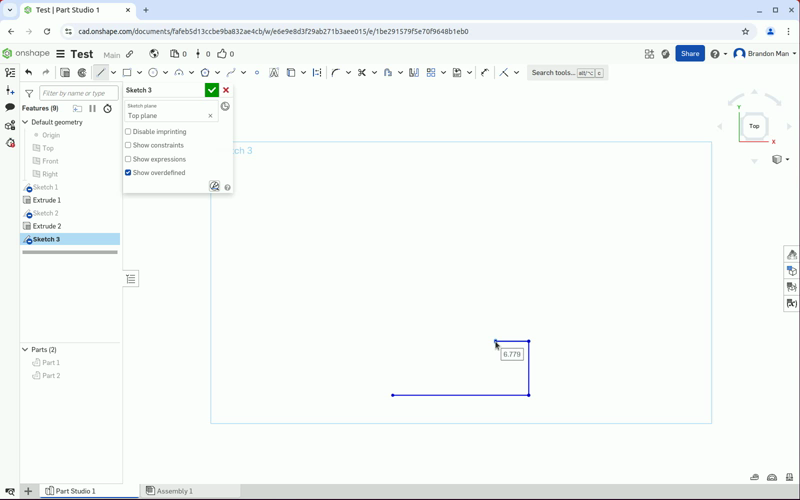
key(a)
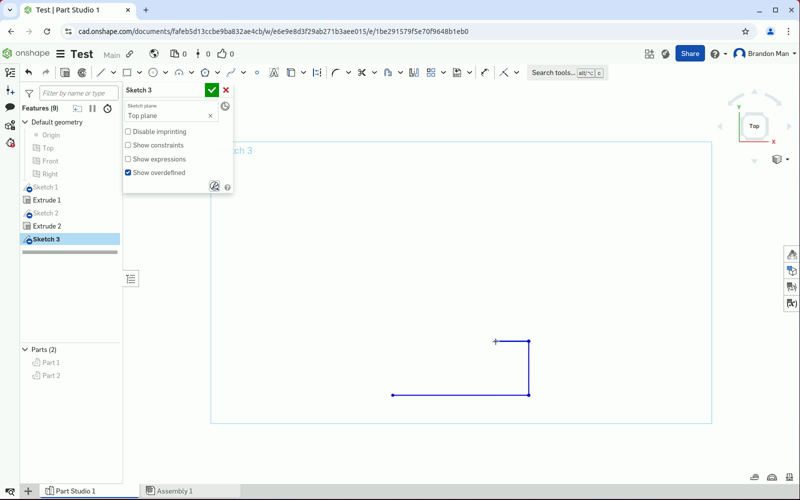
mouse_move(495, 341)
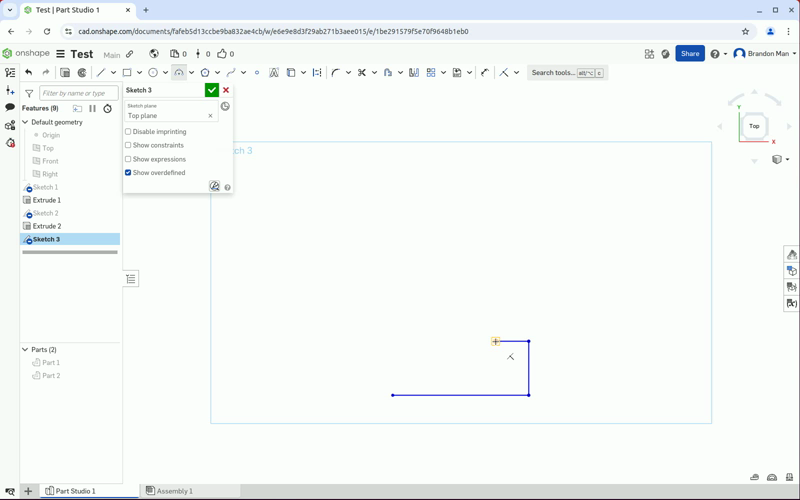
click(495, 341)
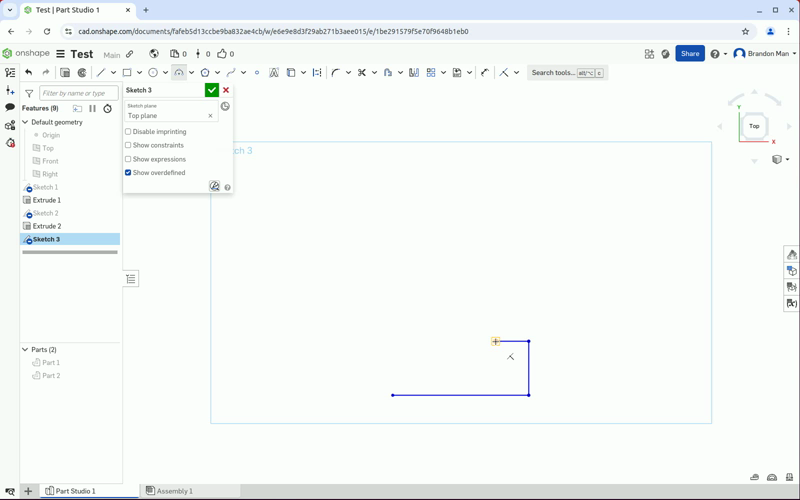
key_down(shift)
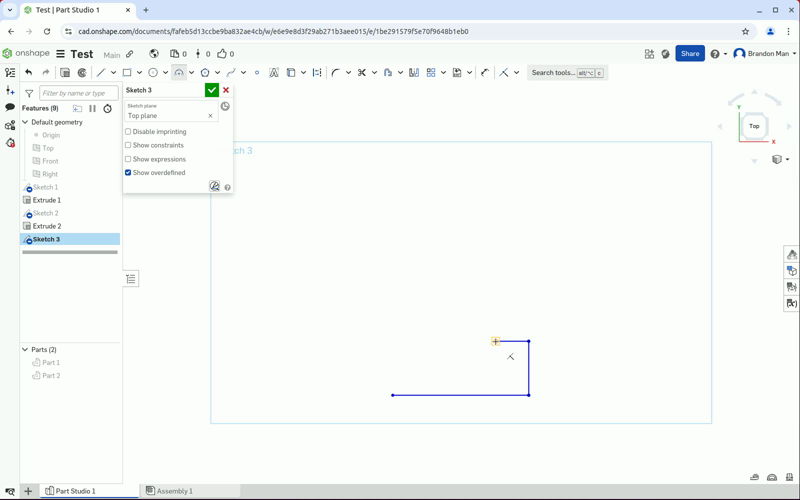
mouse_move(425, 341)
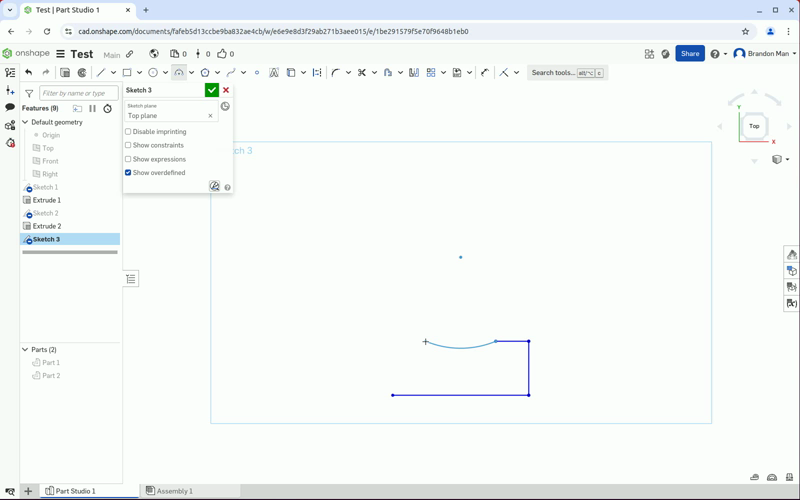
click(425, 341)
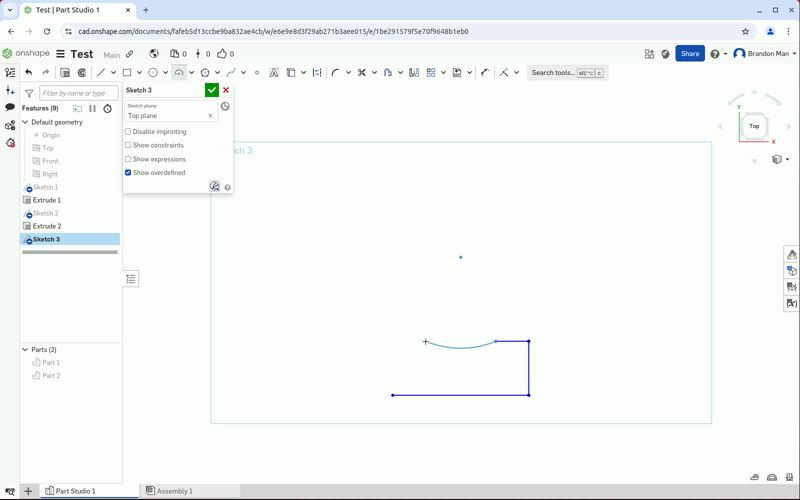
mouse_move(460, 351)
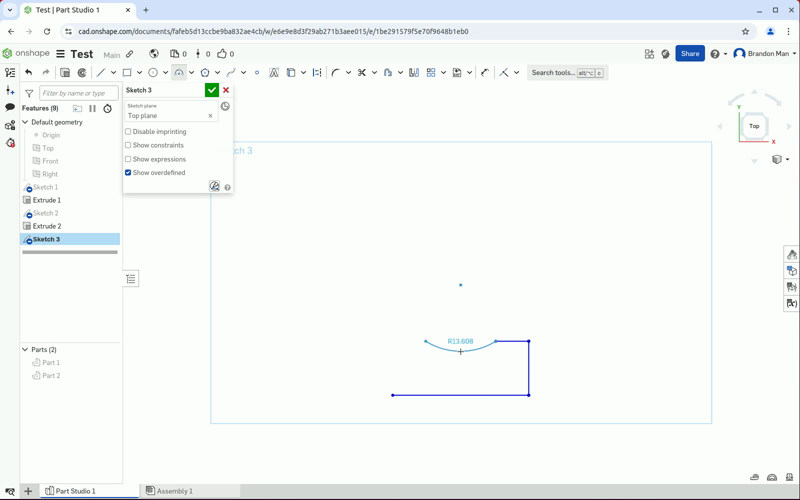
click(460, 351)
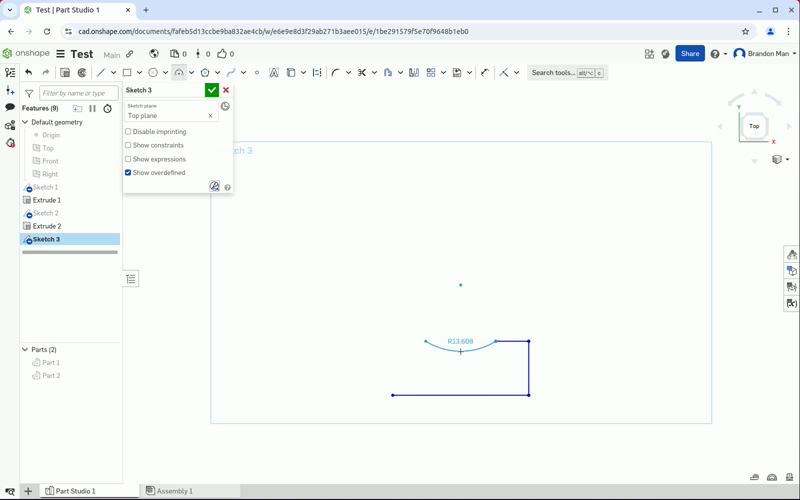
key_up(shift)
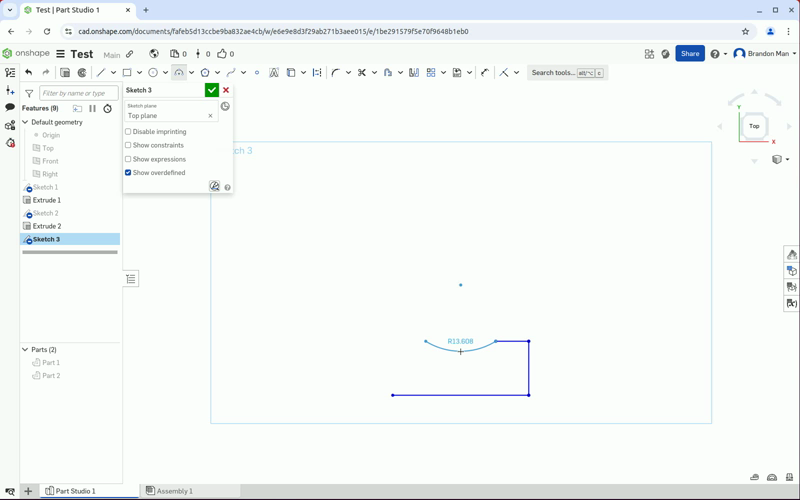
key(esc)
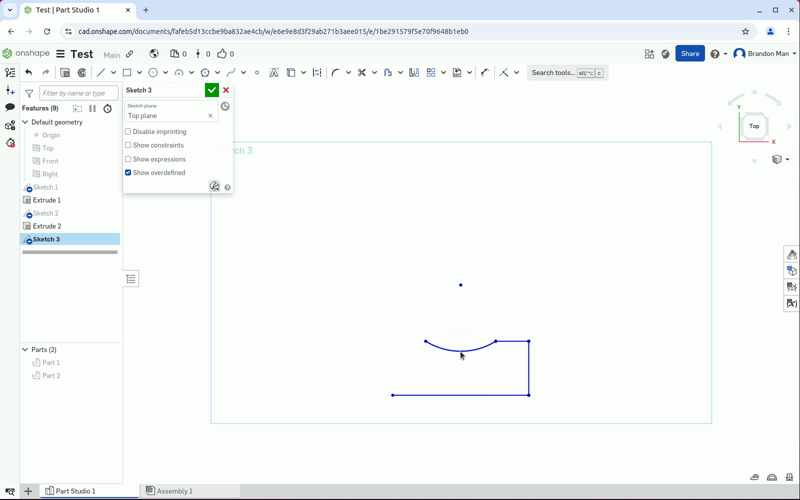
key(l)
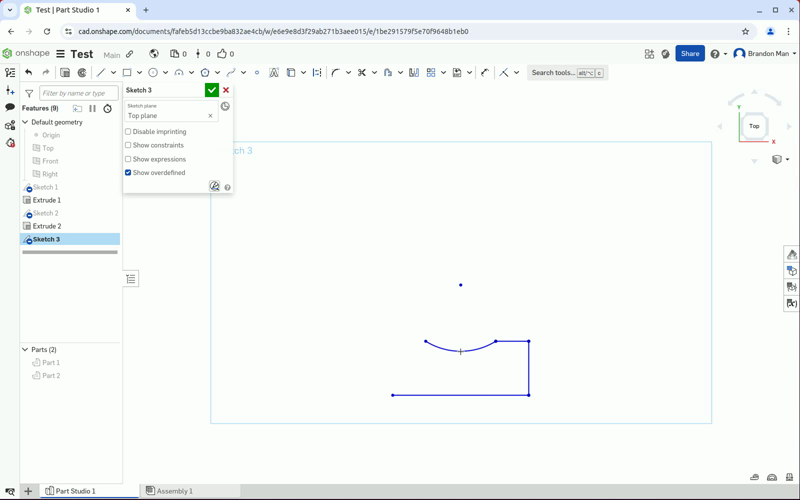
mouse_move(425, 341)
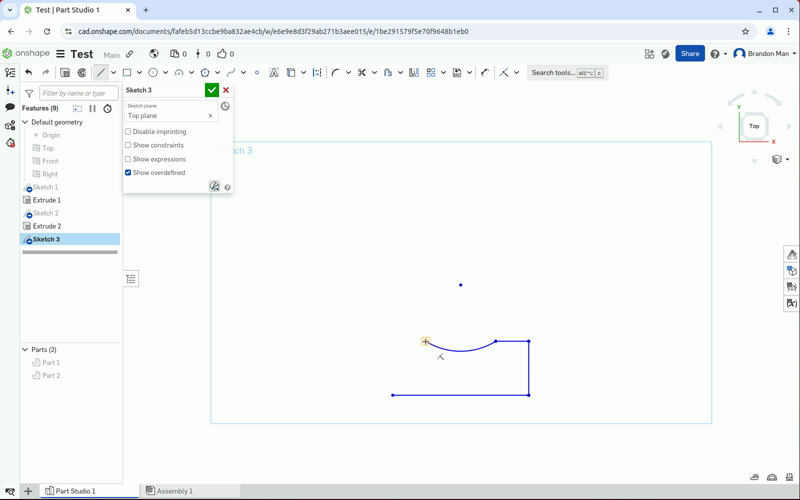
click(425, 341)
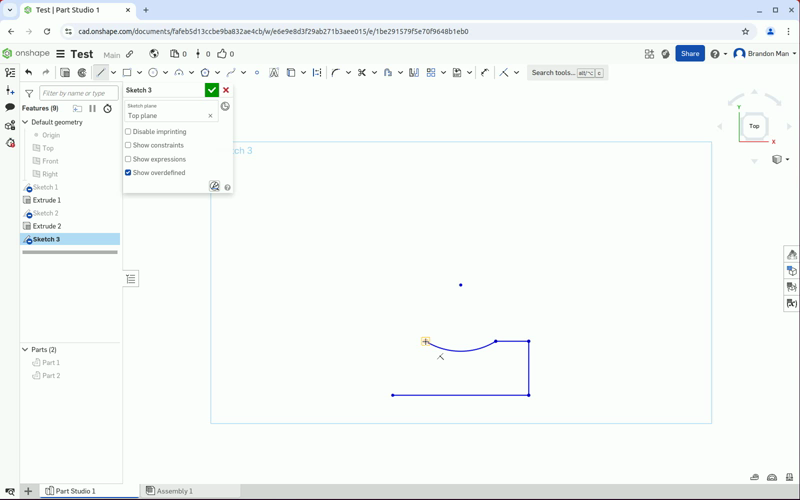
key_down(shift)
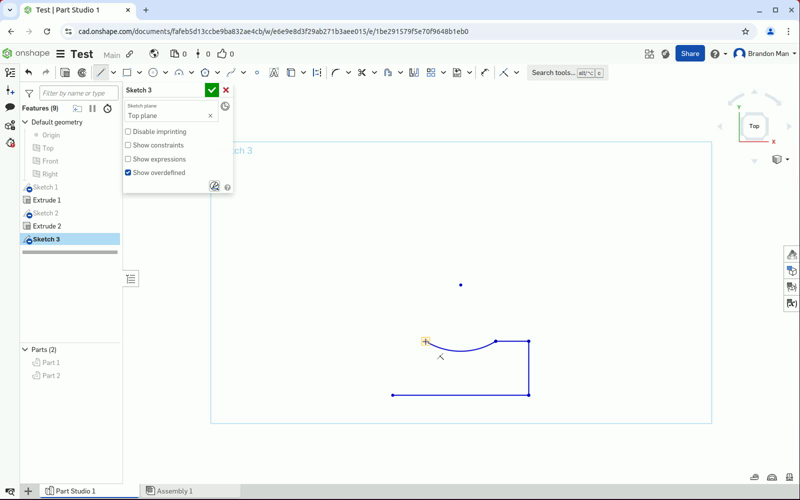
mouse_move(455, 341)
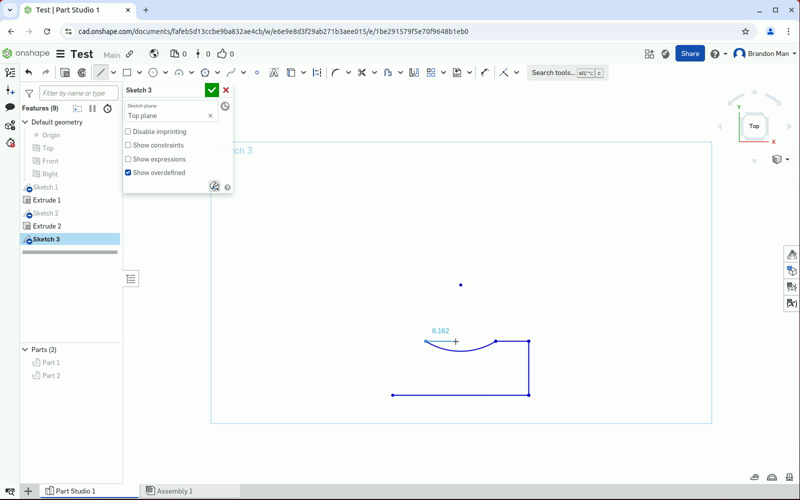
mouse_move(392, 341)
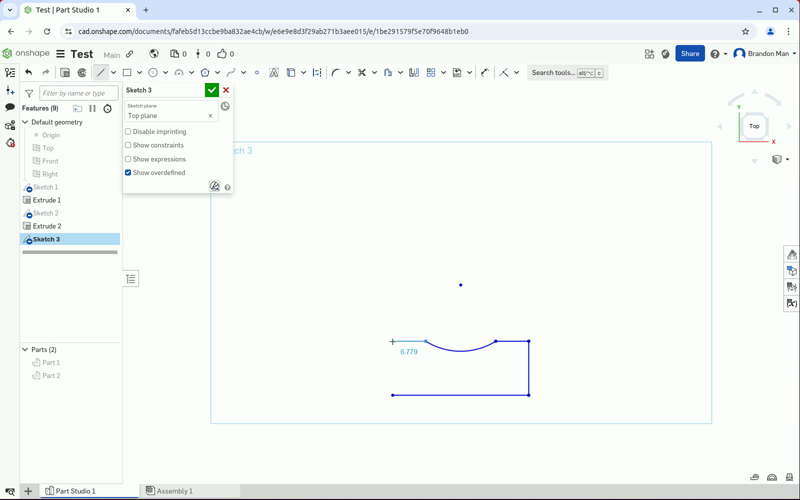
click(392, 341)
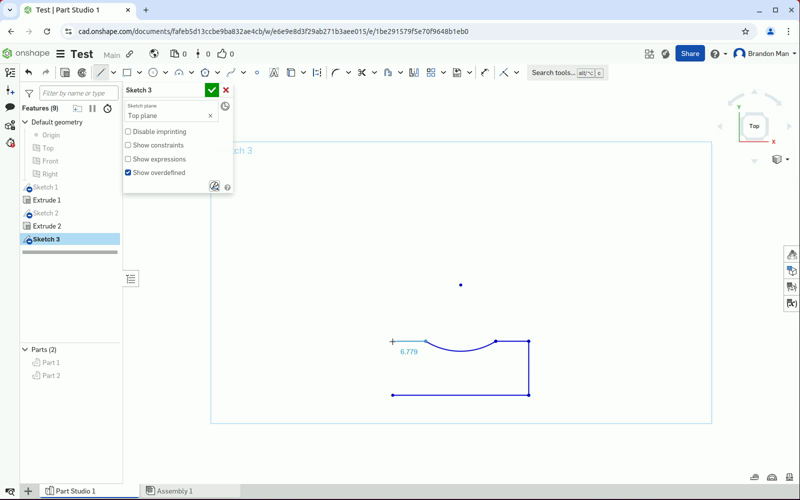
key_up(shift)
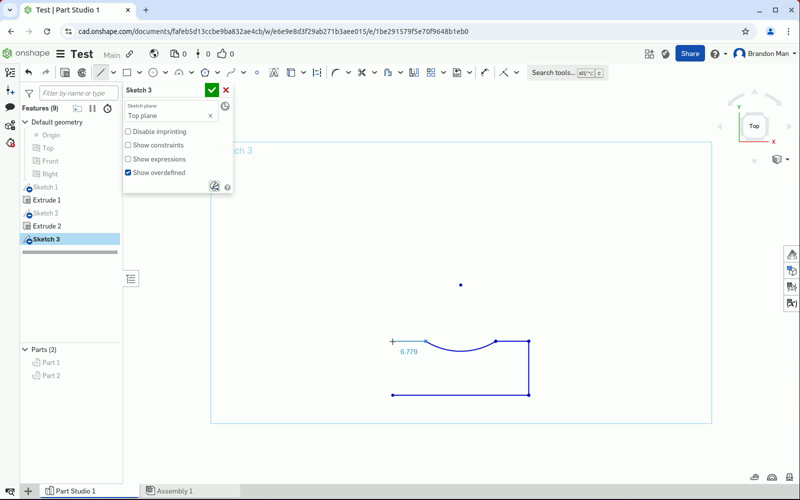
mouse_move(422, 341)
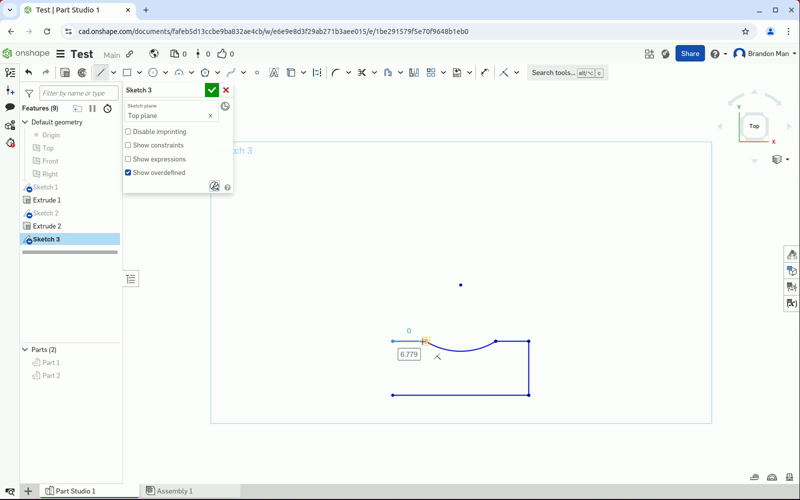
key_down(shift)
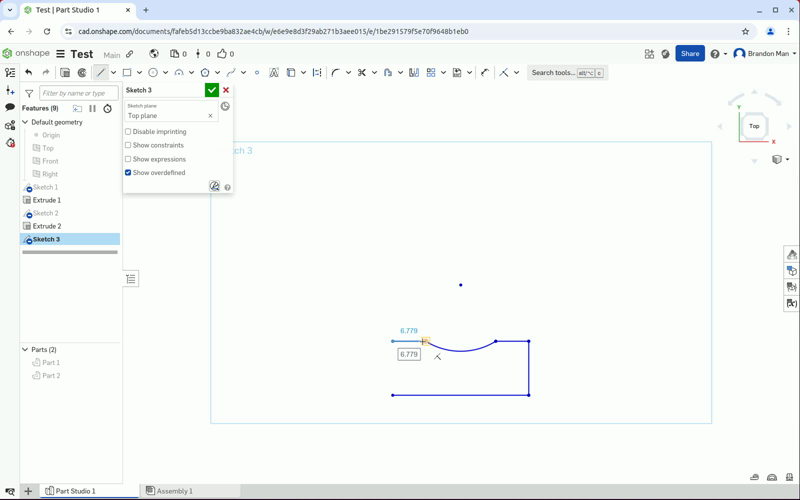
mouse_move(392, 395)
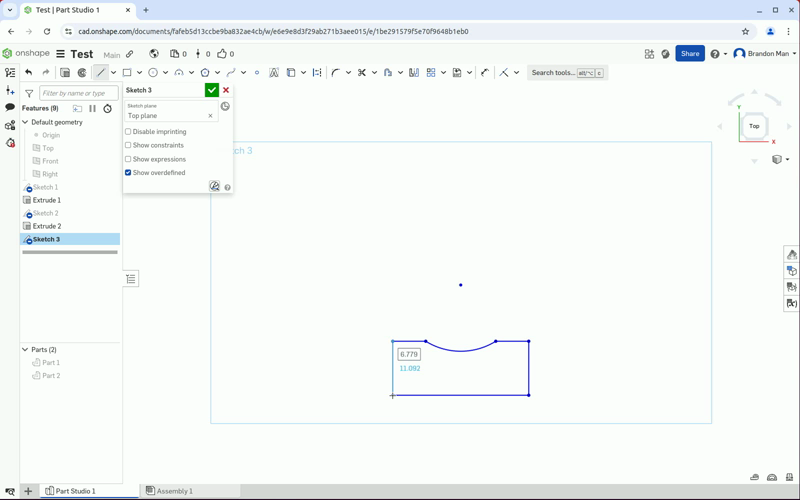
key_up(shift)
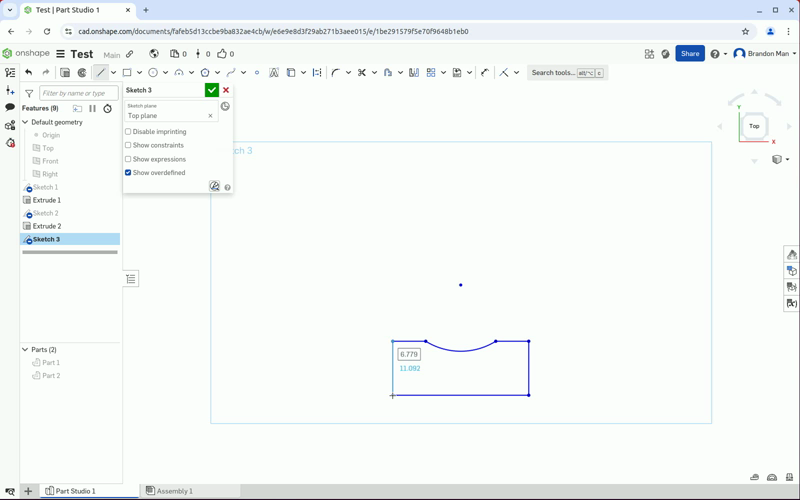
click(392, 395)
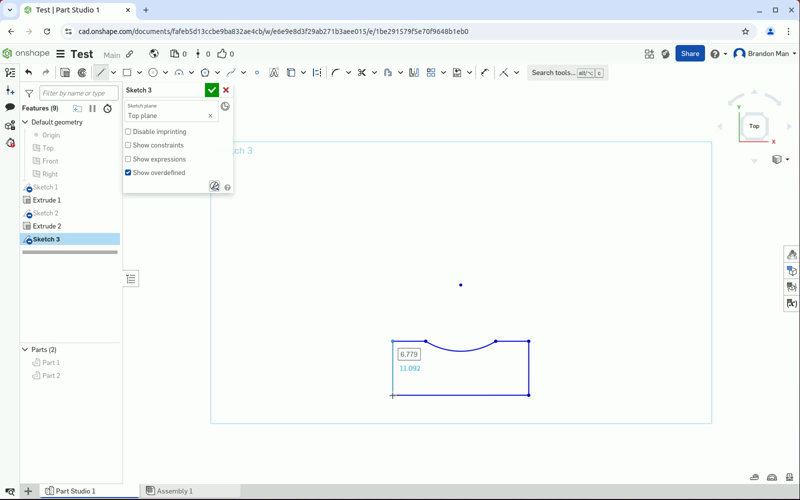
key(esc)
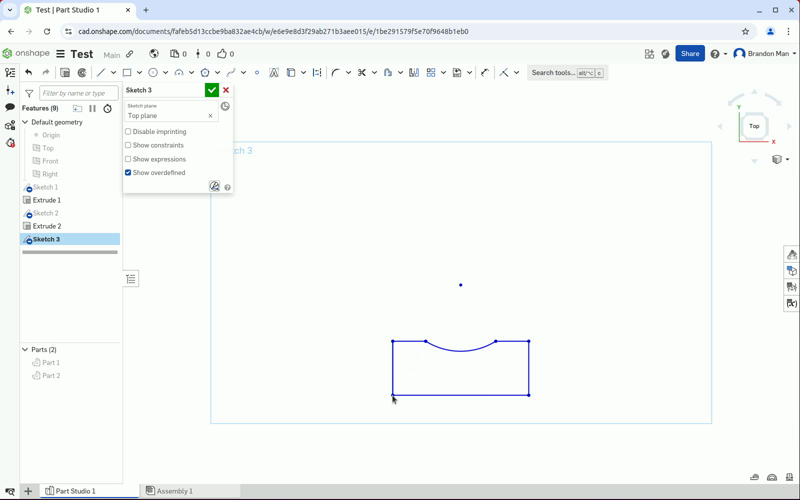
key(c)
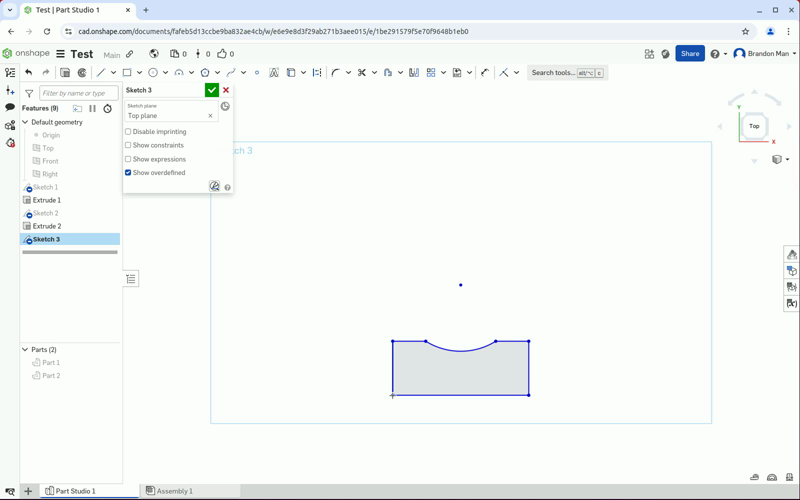
key_down(shift)
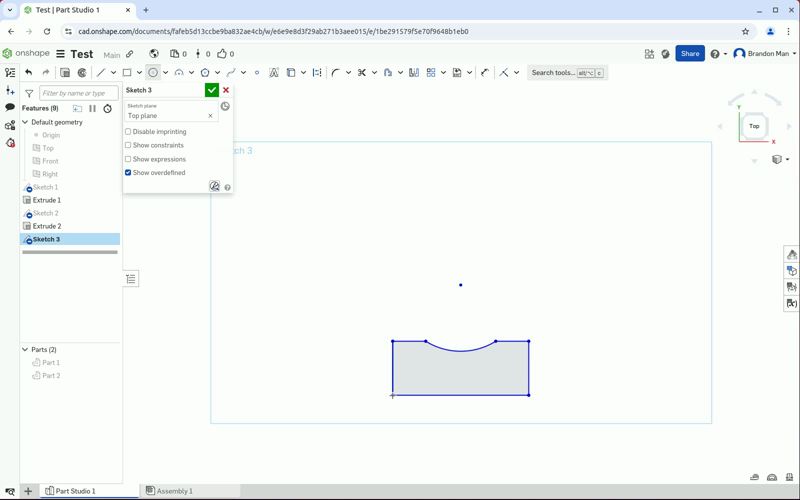
mouse_move(415, 368)
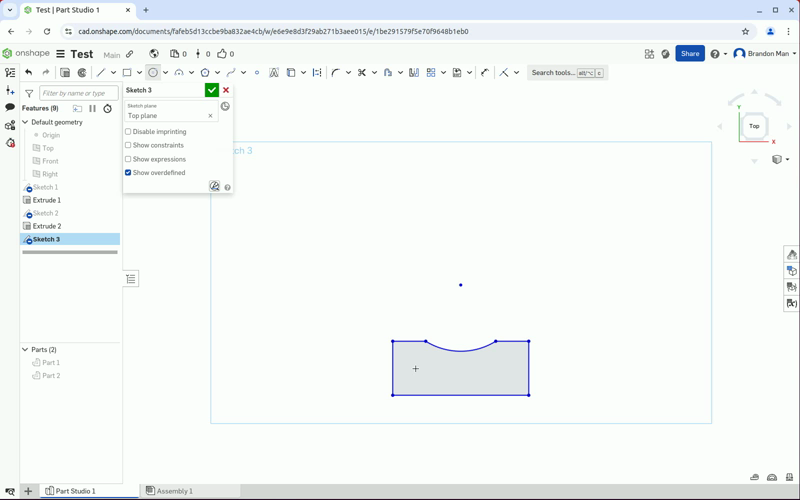
click(415, 368)
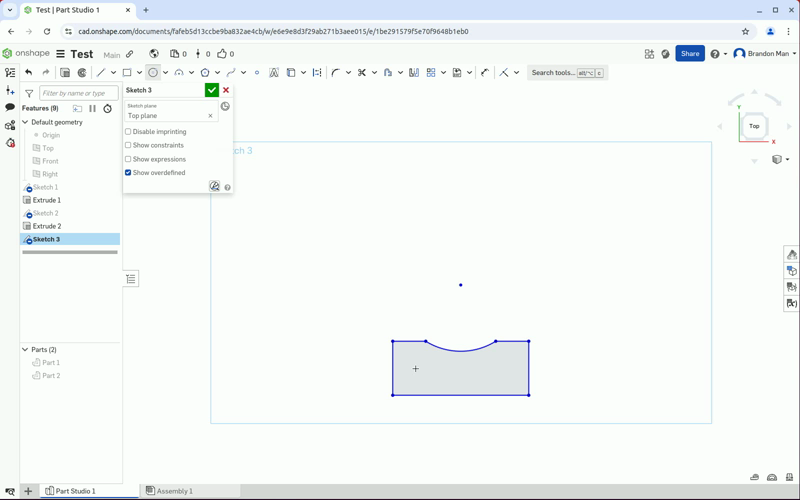
key_up(shift)
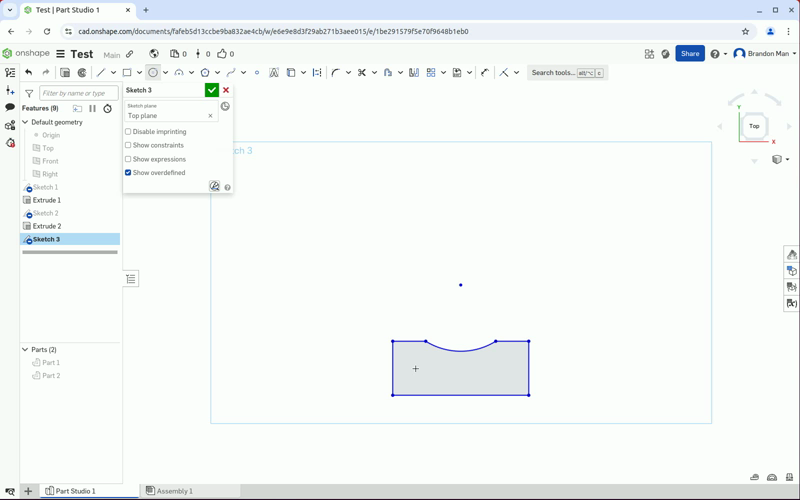
mouse_move(422, 368)
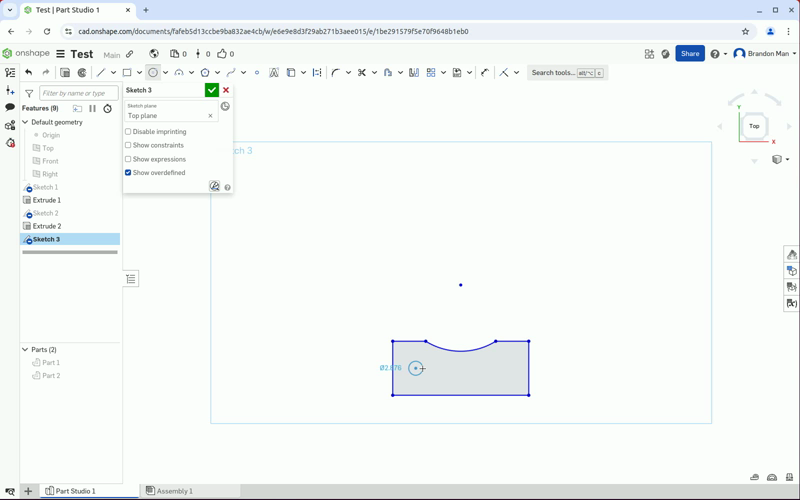
click(422, 368)
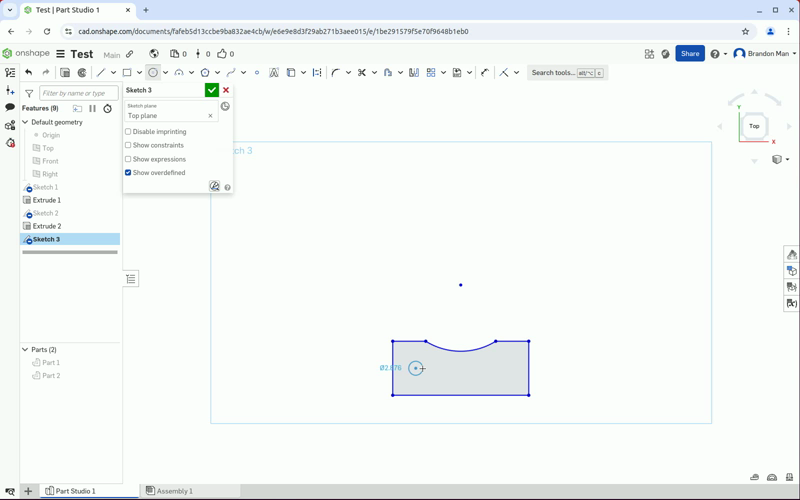
key(esc)
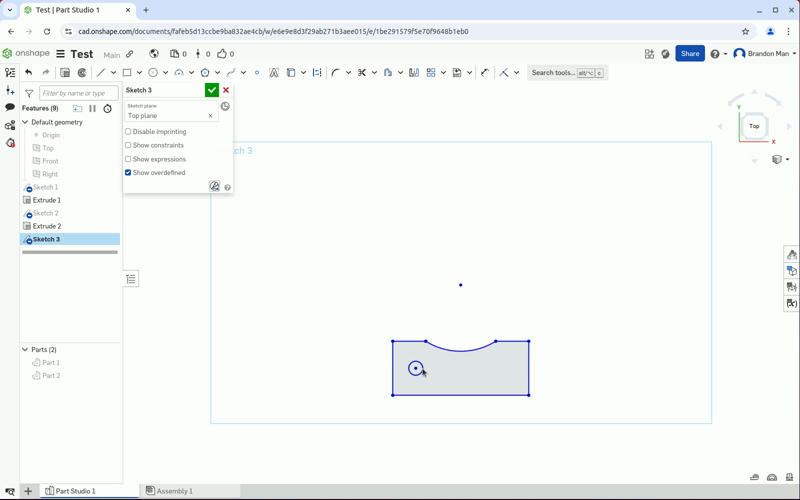
key(c)
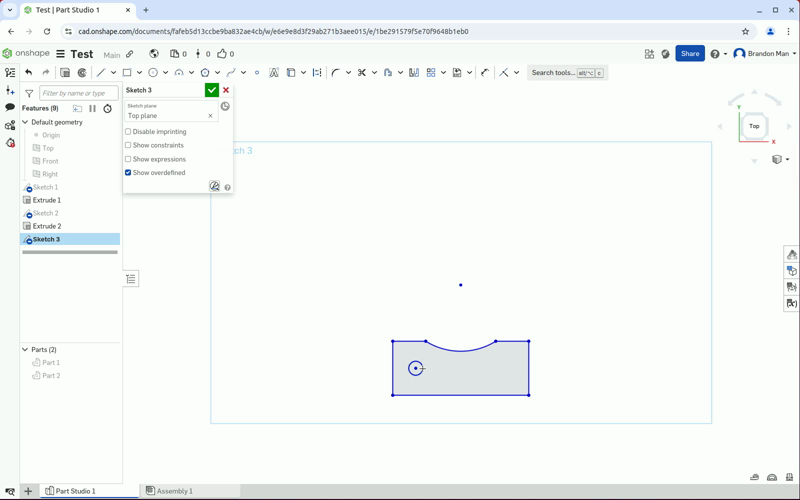
key_down(shift)
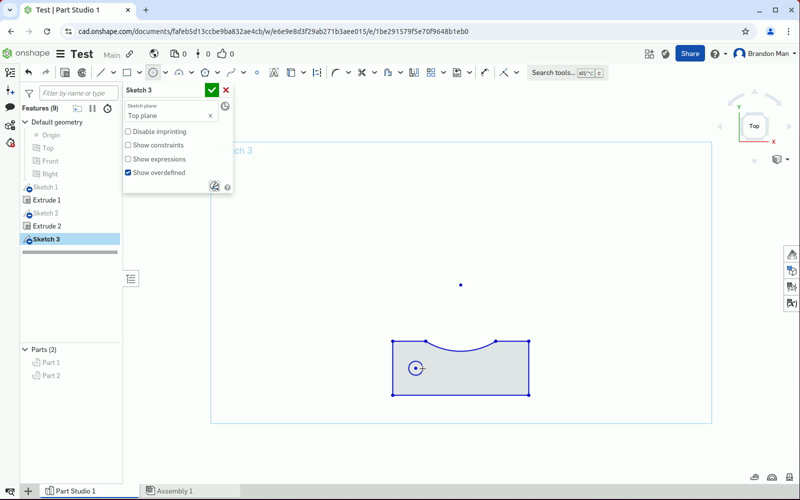
mouse_move(505, 368)
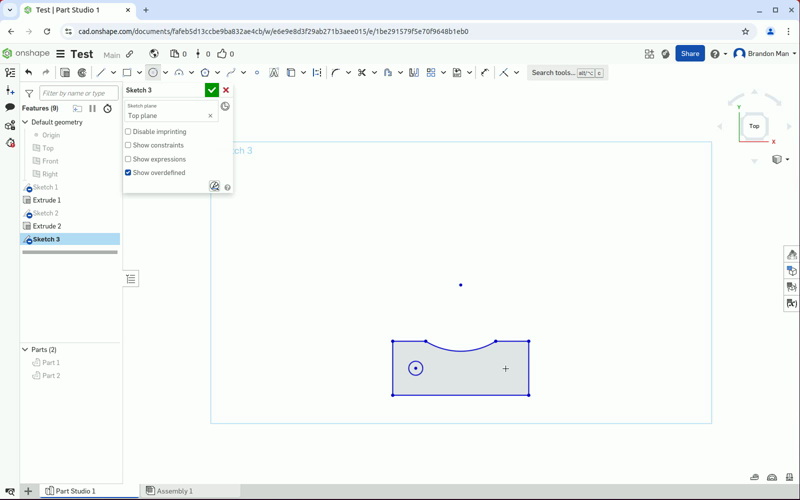
click(505, 368)
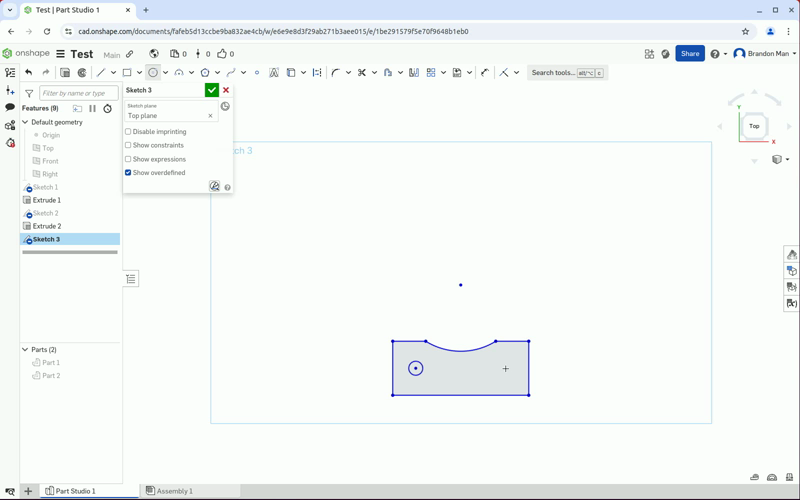
key_up(shift)
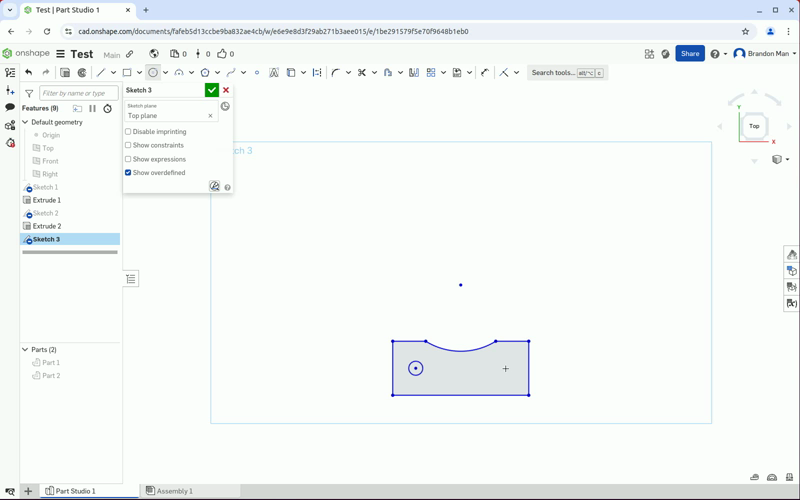
mouse_move(513, 368)
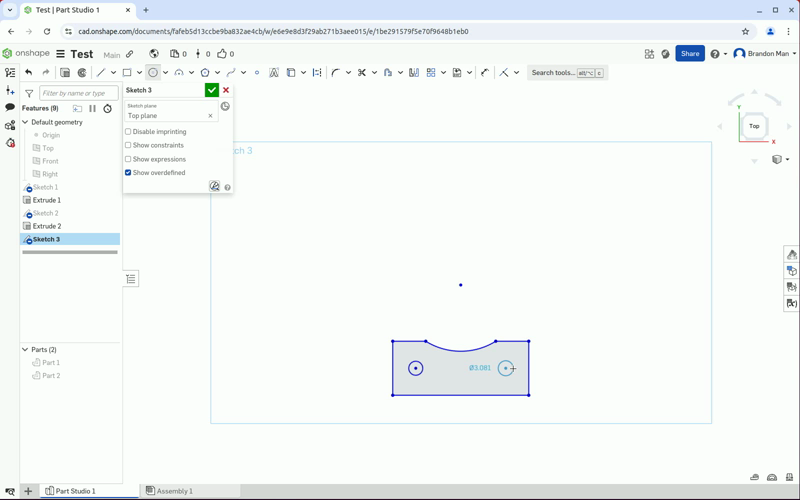
click(513, 368)
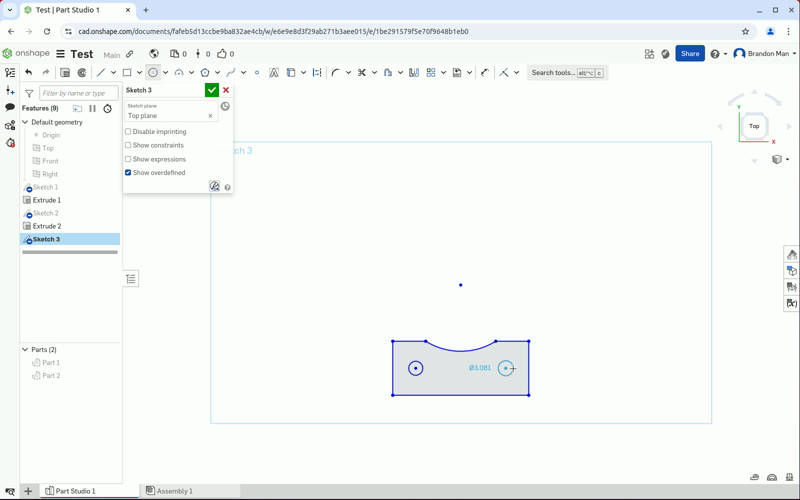
key(esc)
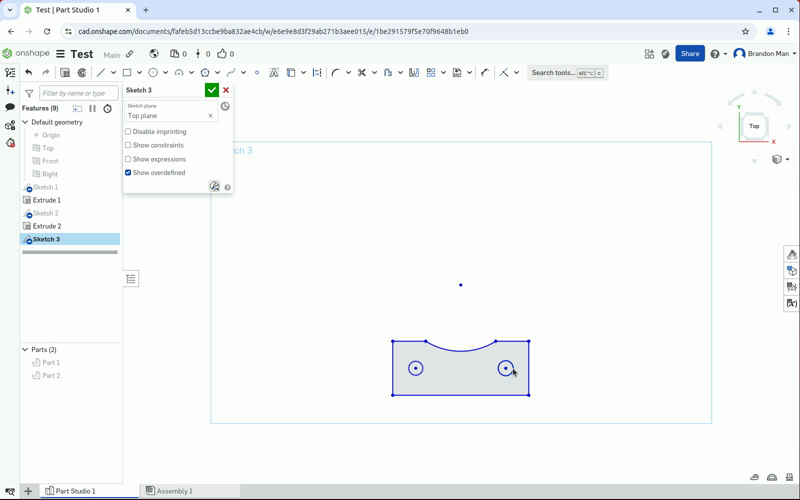
mouse_move(399, 347)
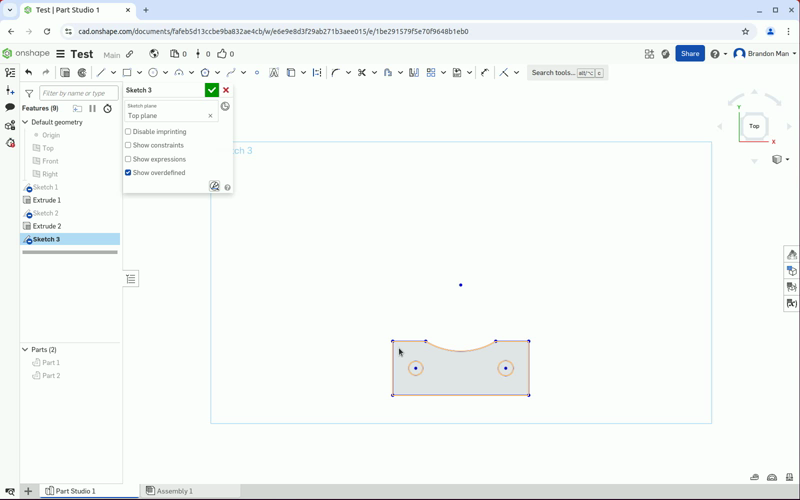
click(399, 347)
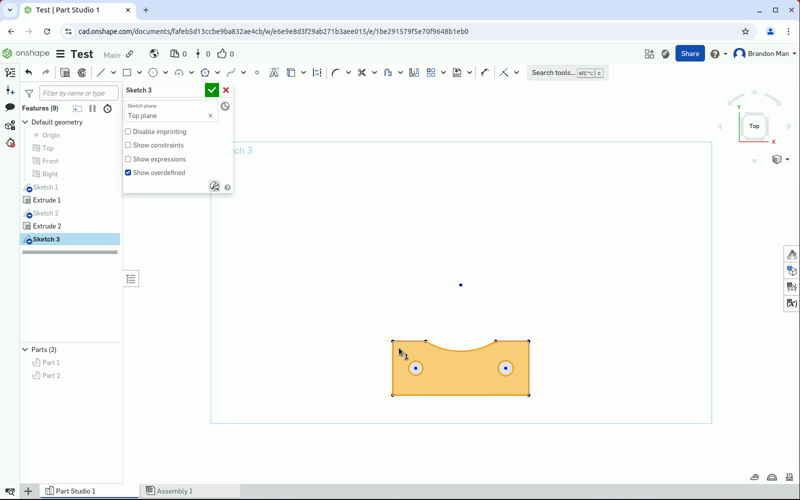
mouse_move(73, 352)
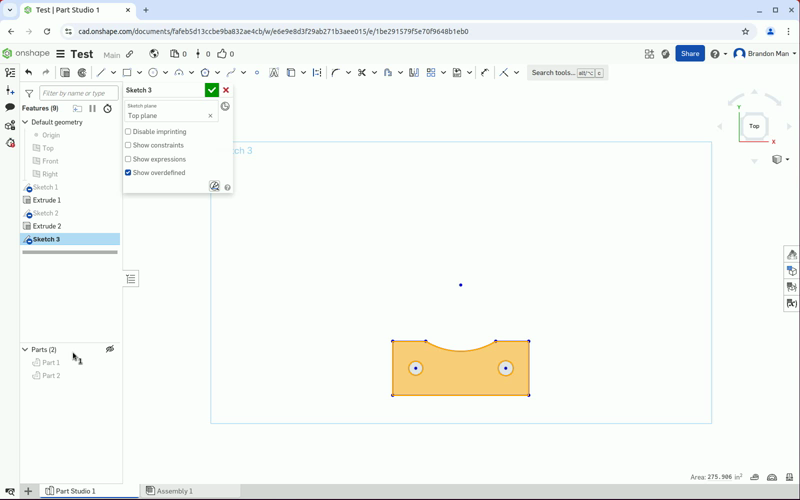
key(shift+y)
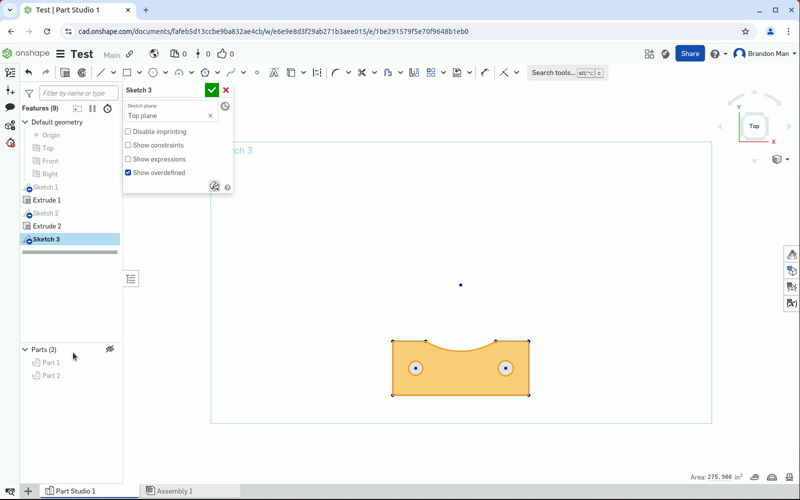
key(shift+e)
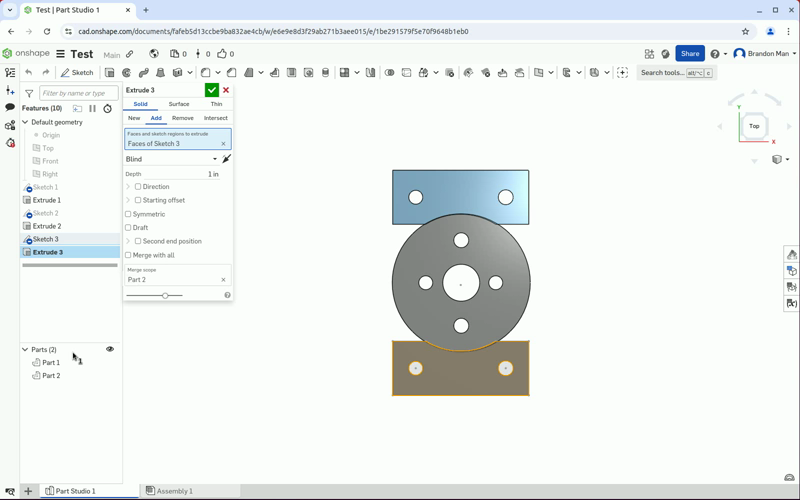
mouse_move(143, 106)
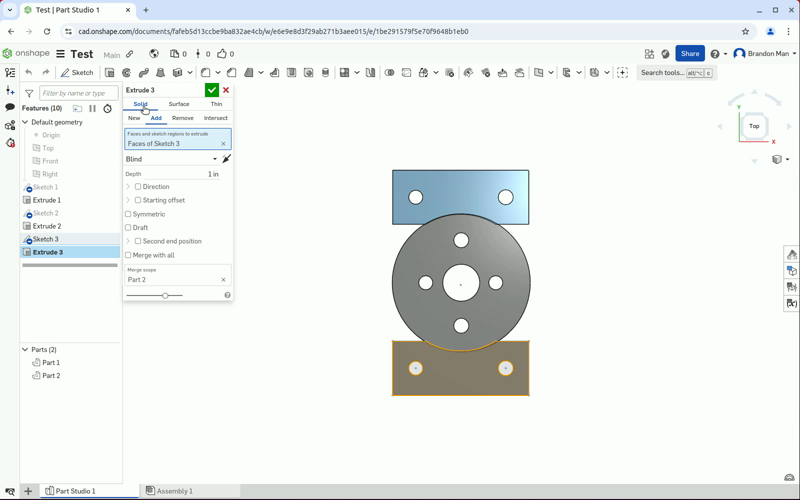
click(143, 106)
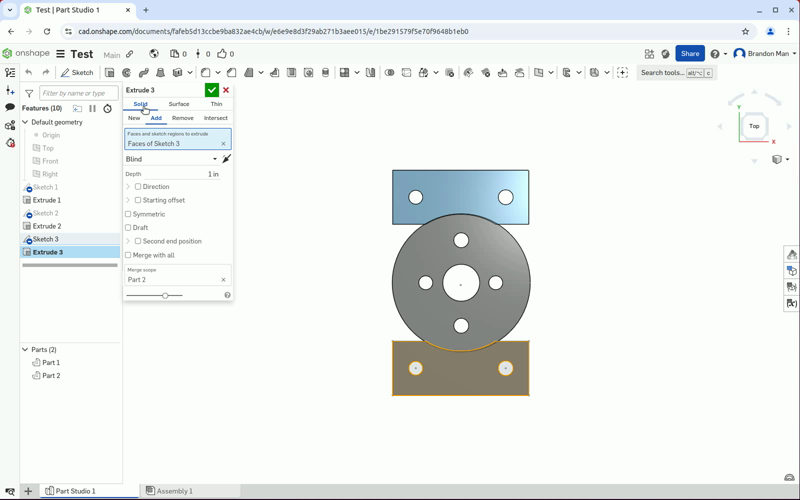
mouse_move(137, 120)
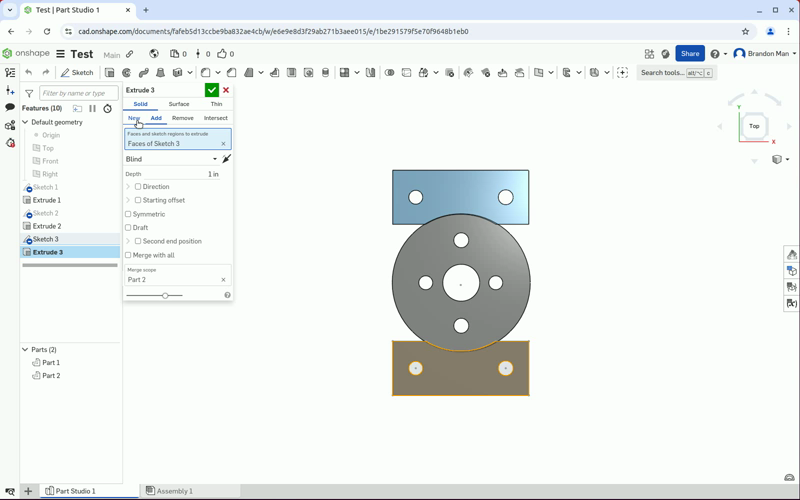
click(137, 120)
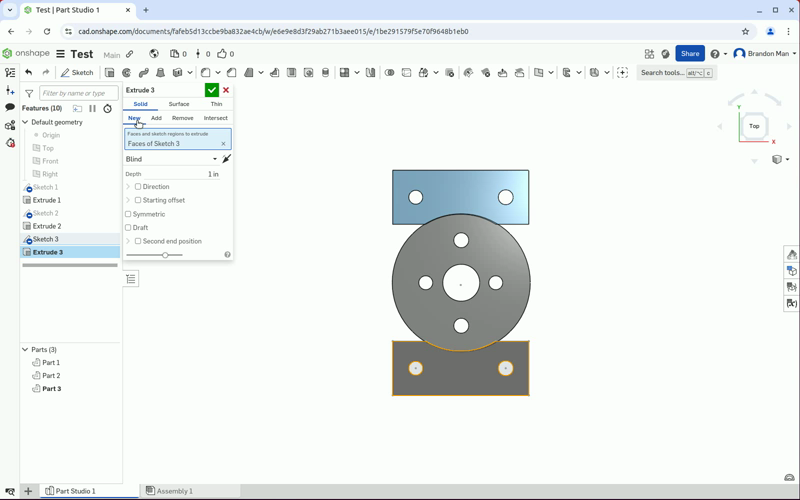
key(tab, 4)
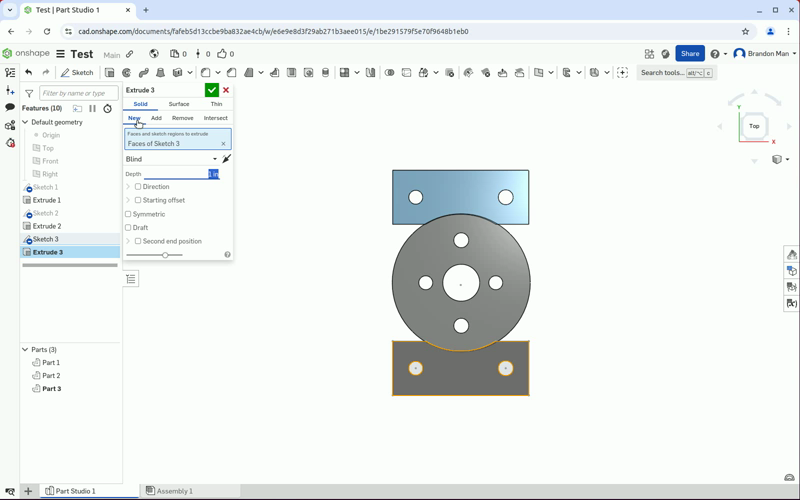
text(1.926)
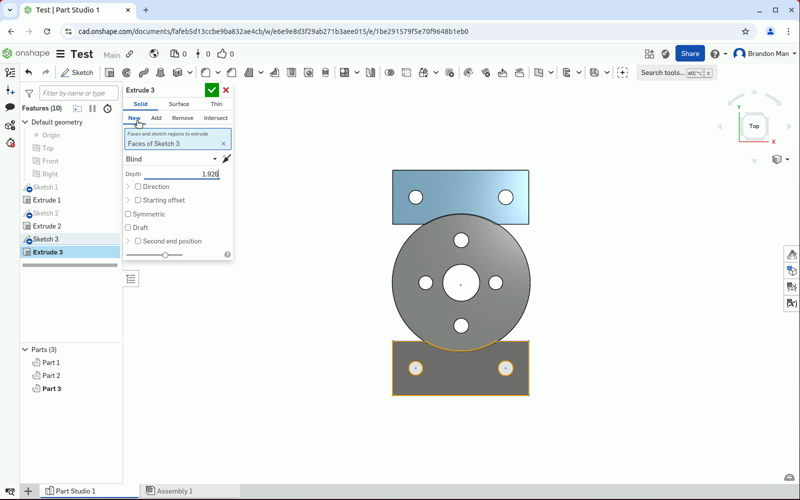
key(enter)
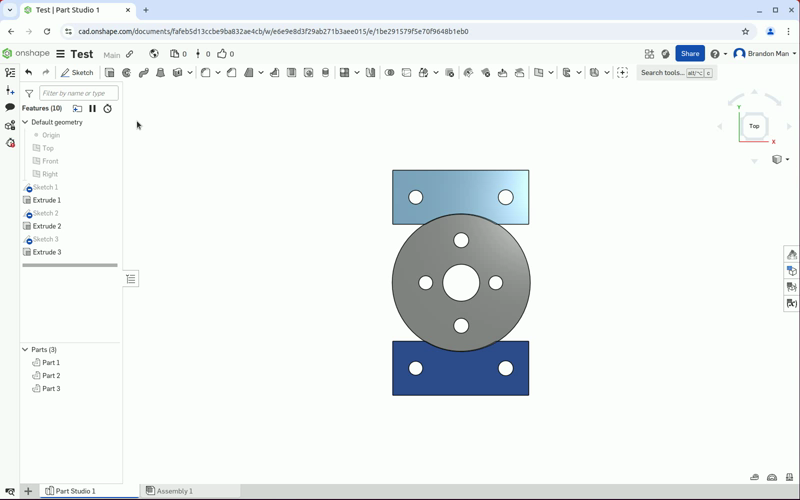
key(shift+h)
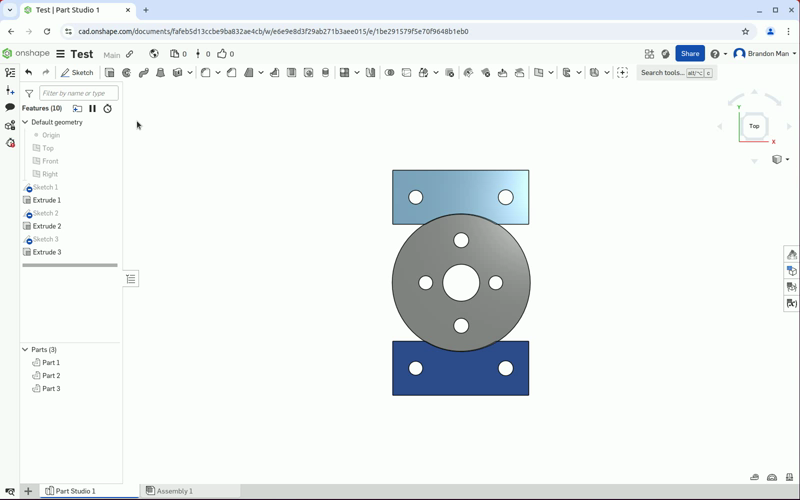
key(shift+h)
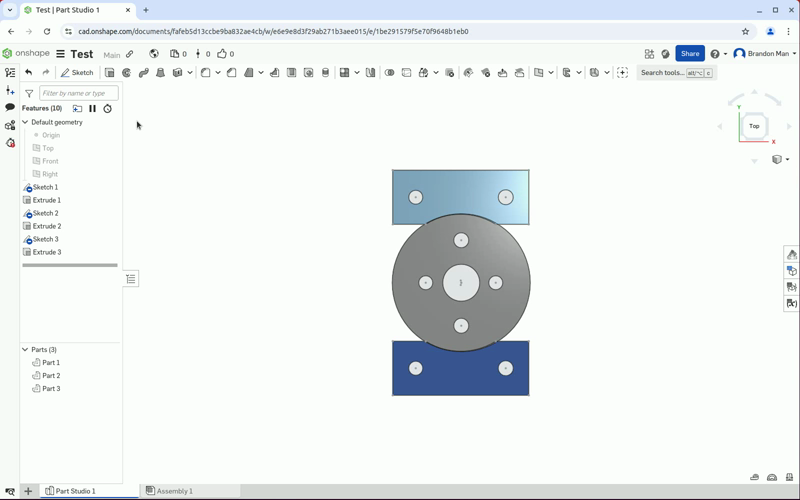
key(shift+7)
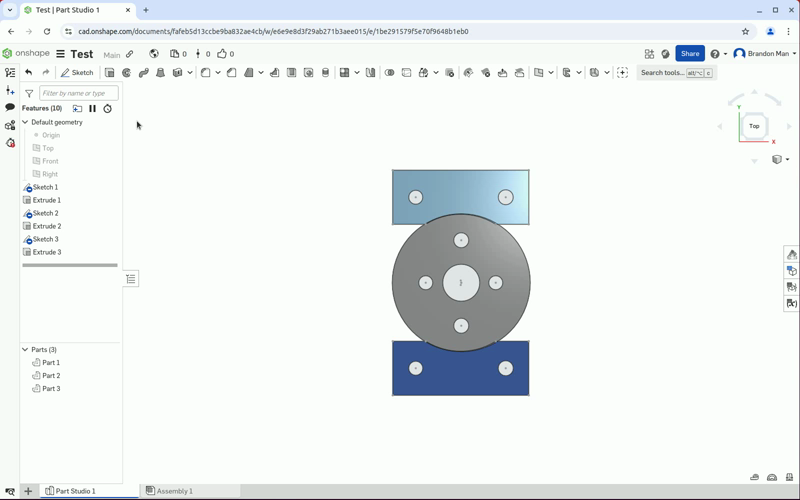
key(up, 3)
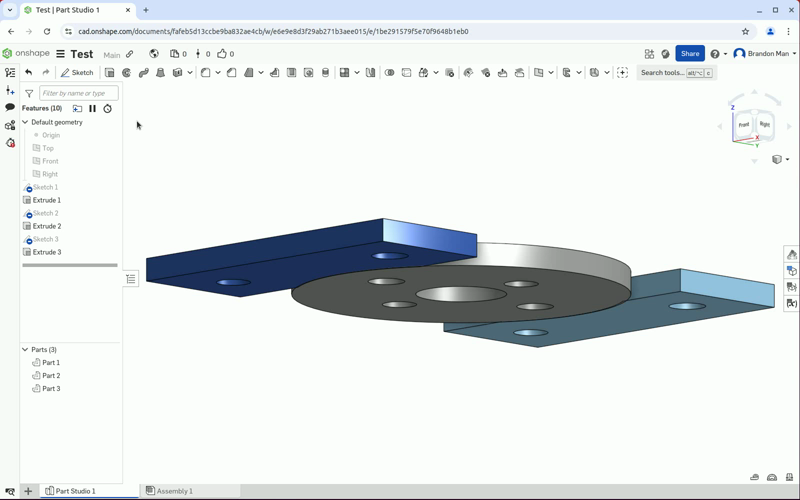
key(left, 3)
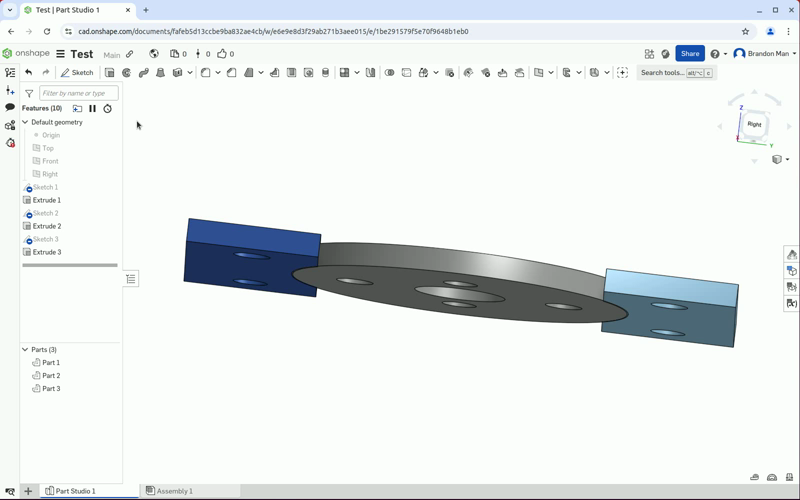
key(right, 3)
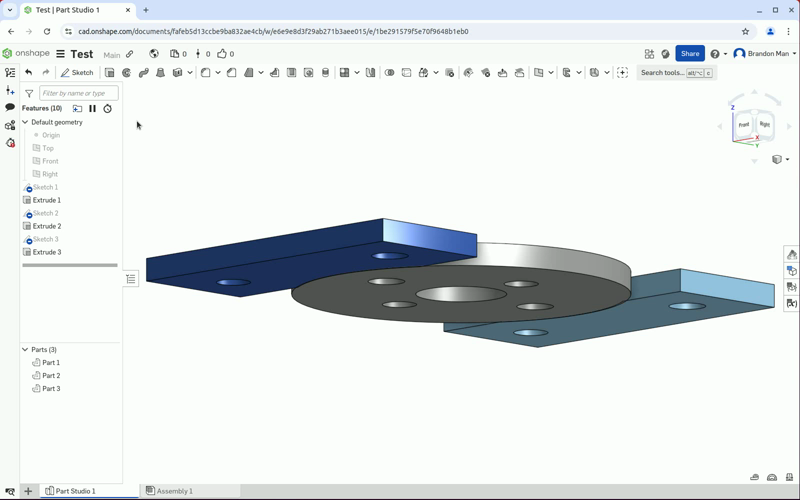
key(down, 3)
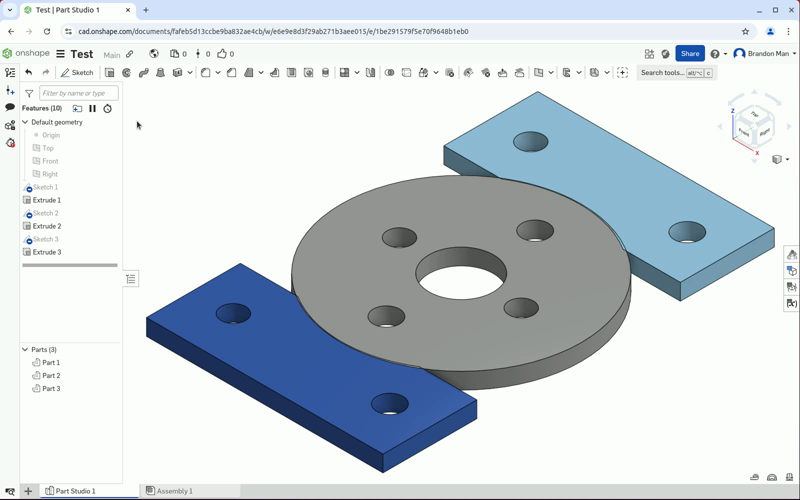
mouse_move(73, 189)
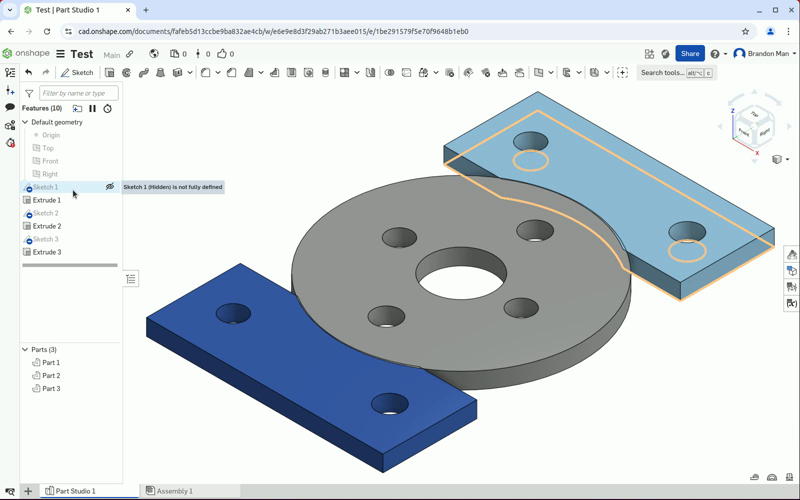
click(73, 189)